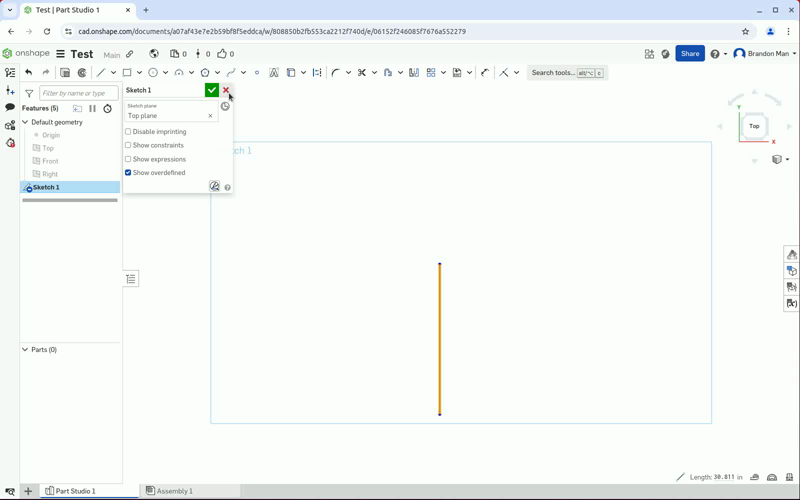
key(shift+h)
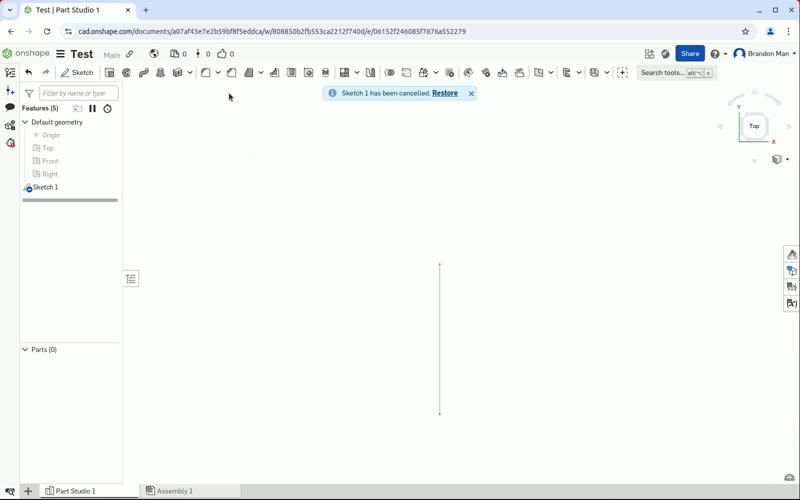
key(shift+s)
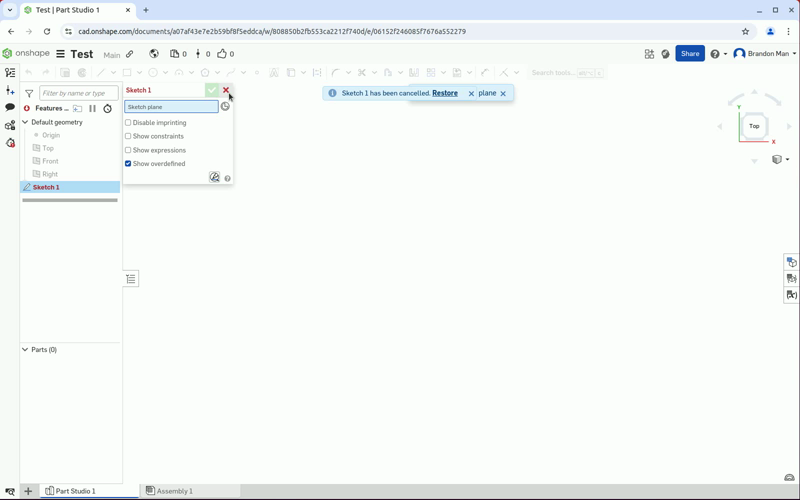
mouse_move(73, 150)
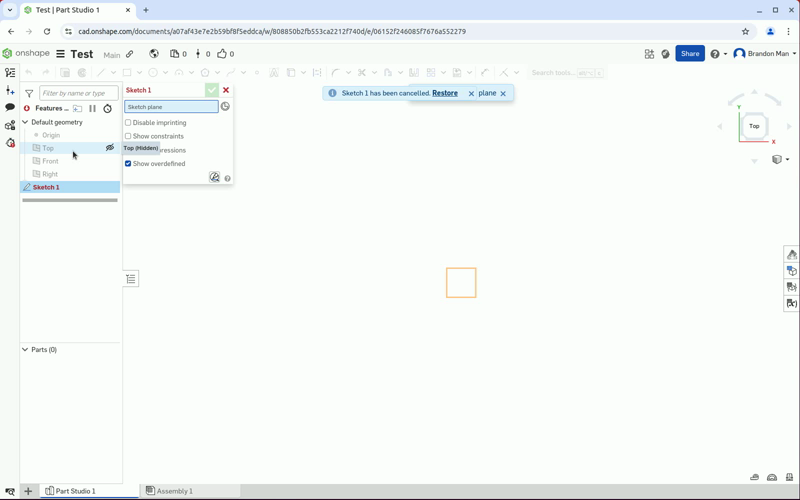
click(73, 150)
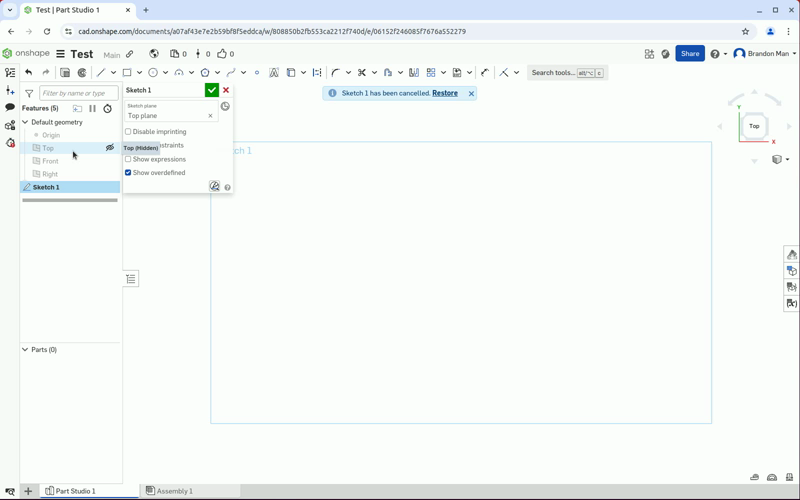
mouse_move(73, 352)
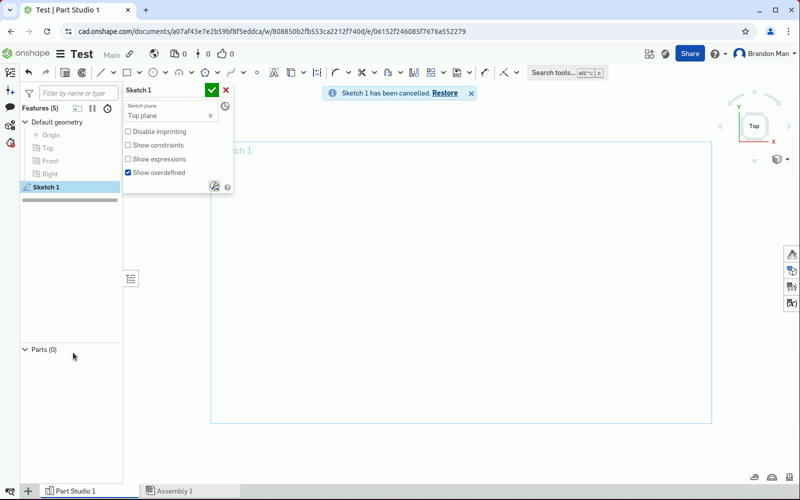
key(y)
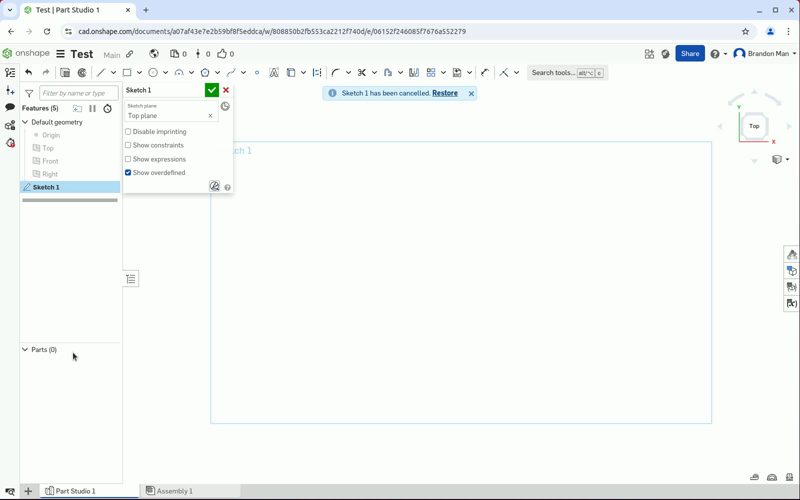
key(l)
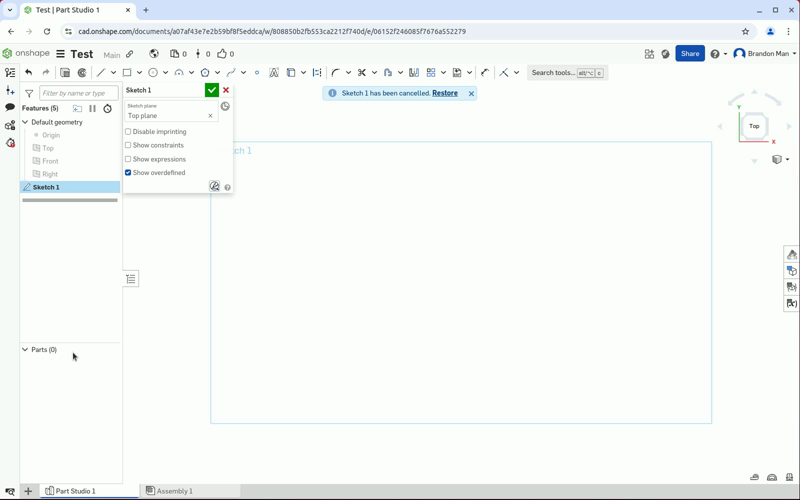
key_down(shift)
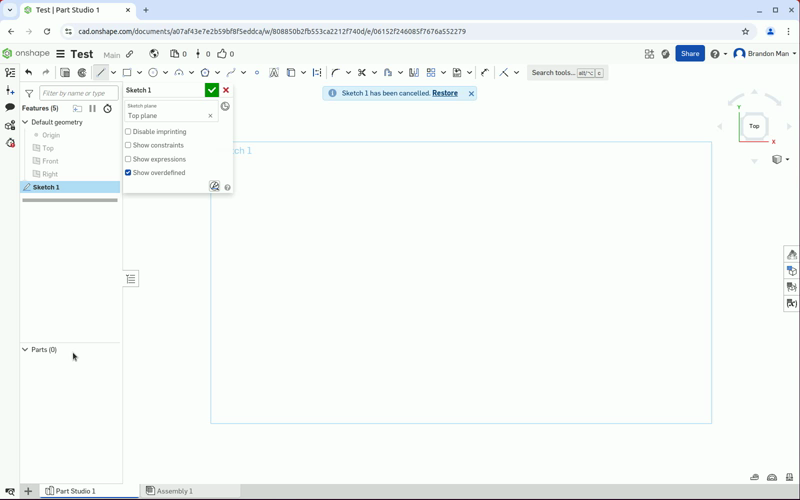
mouse_move(365, 326)
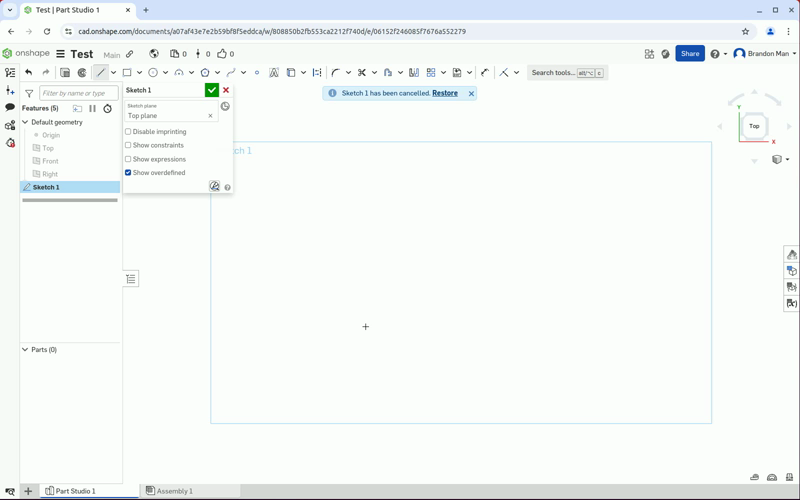
click(365, 326)
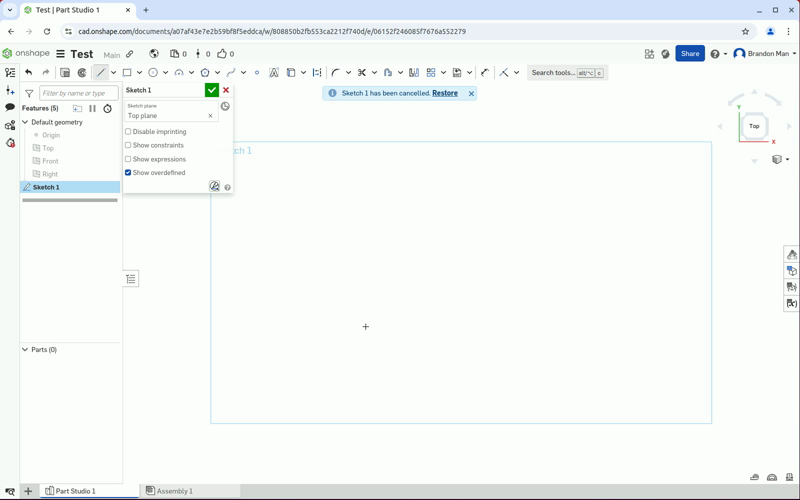
key_up(shift)
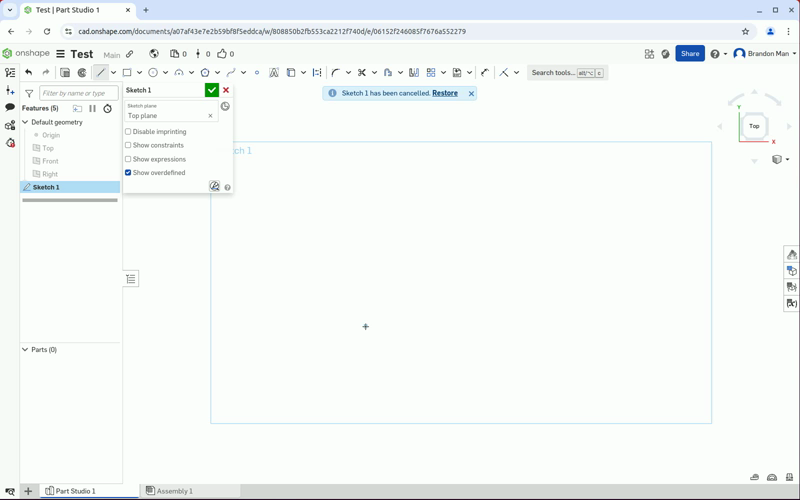
key_down(shift)
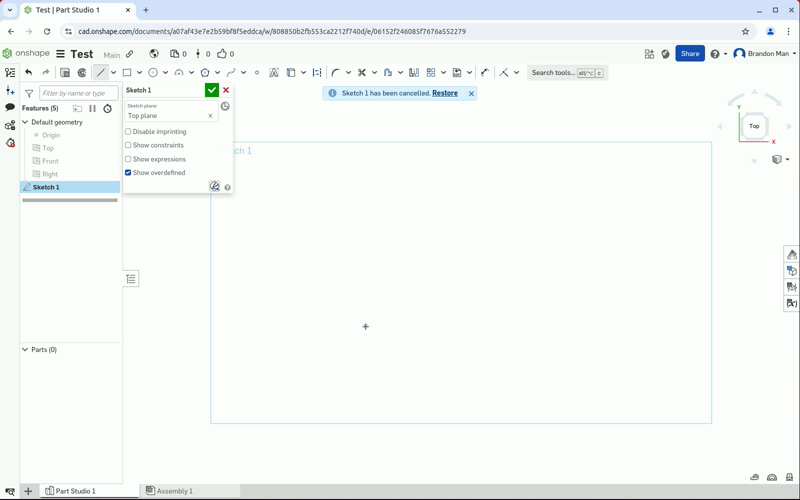
mouse_move(555, 326)
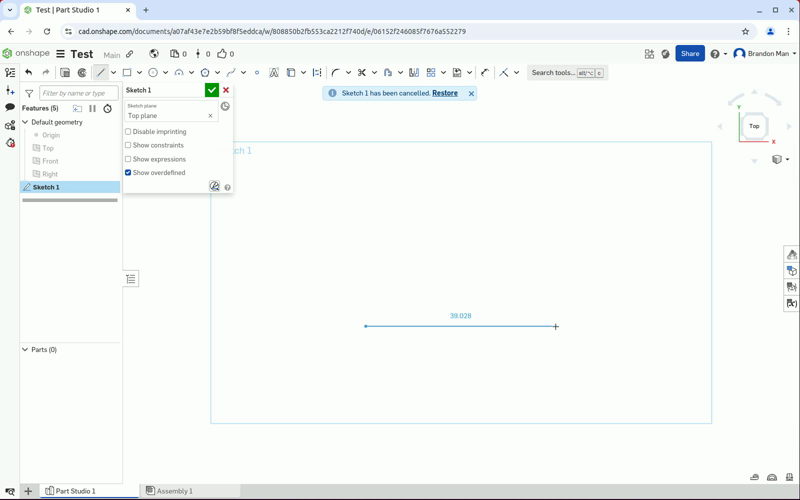
click(555, 326)
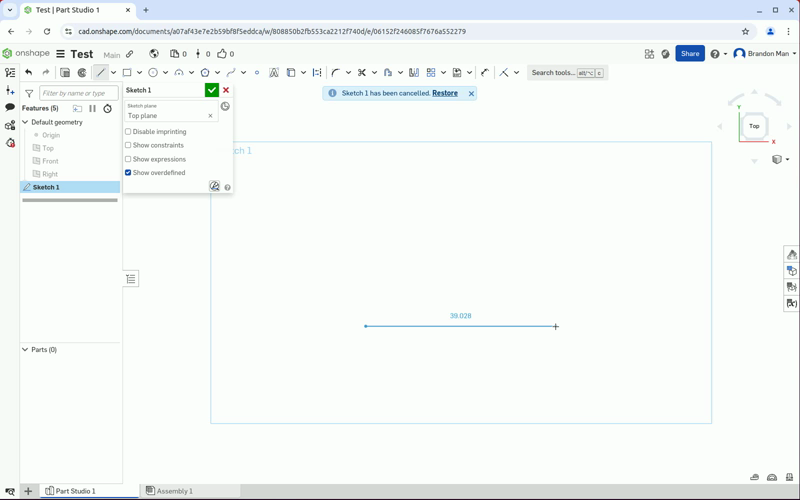
key_up(shift)
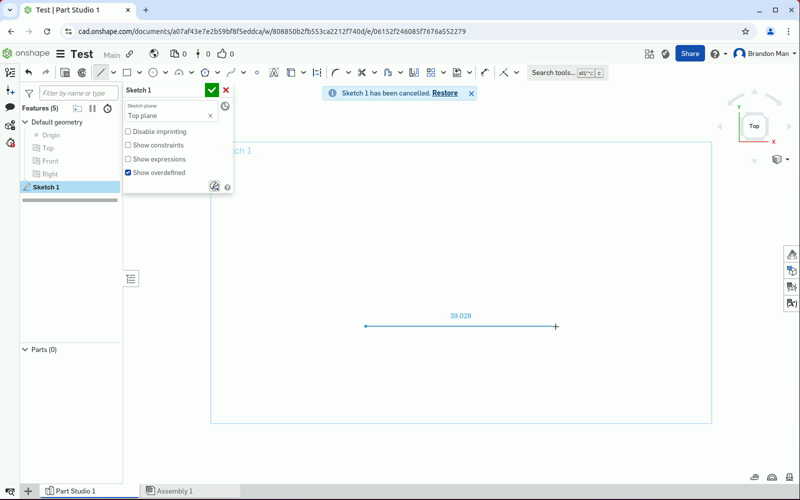
key_down(shift)
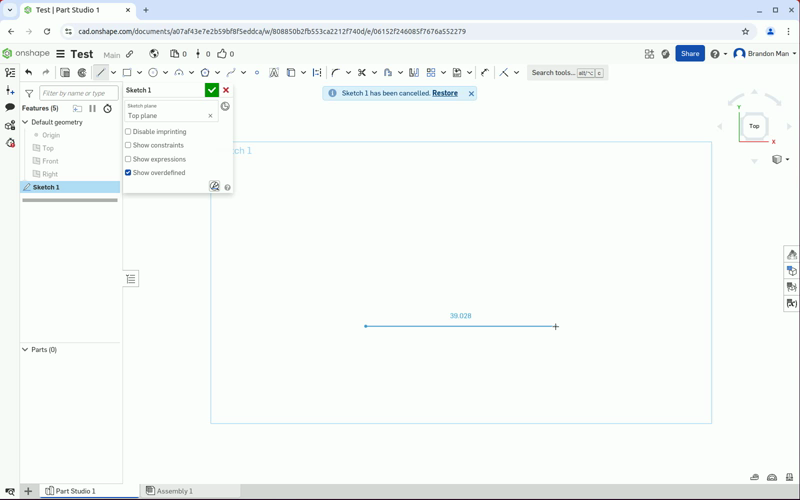
mouse_move(555, 240)
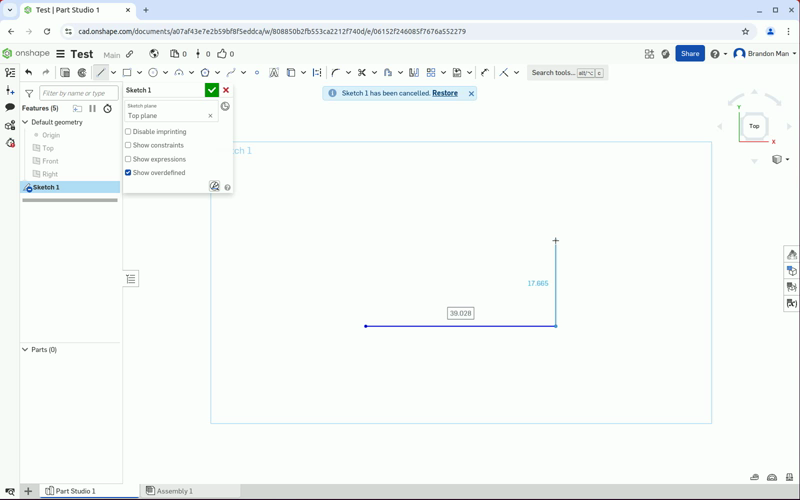
click(555, 240)
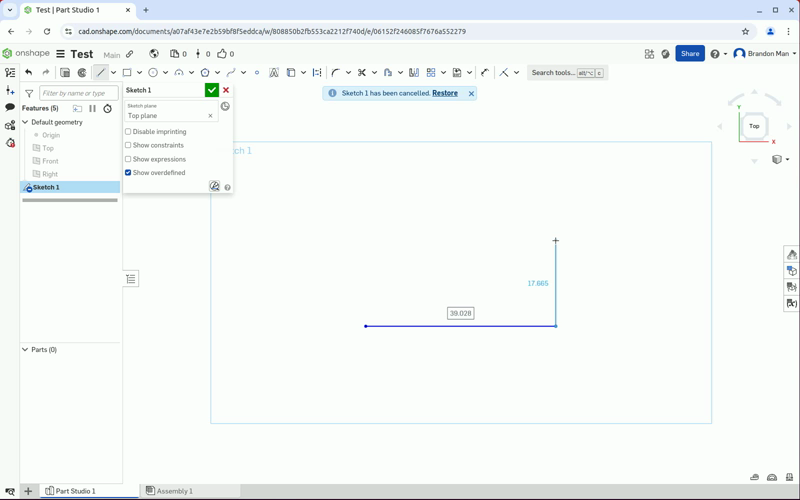
key_up(shift)
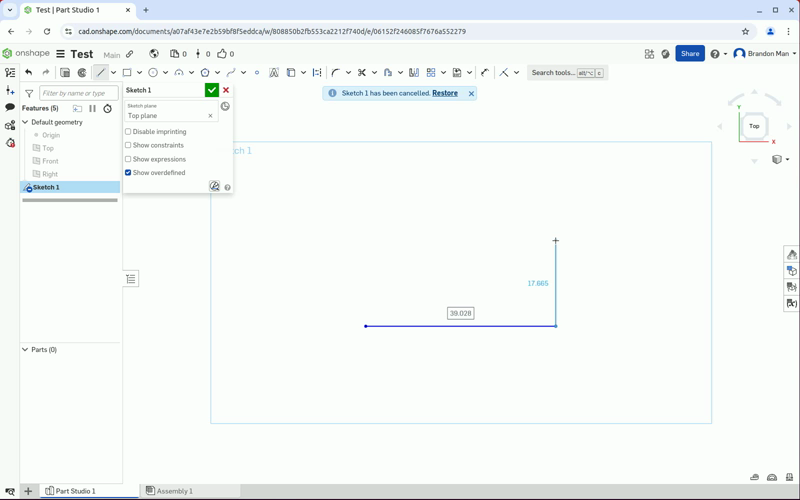
key_down(shift)
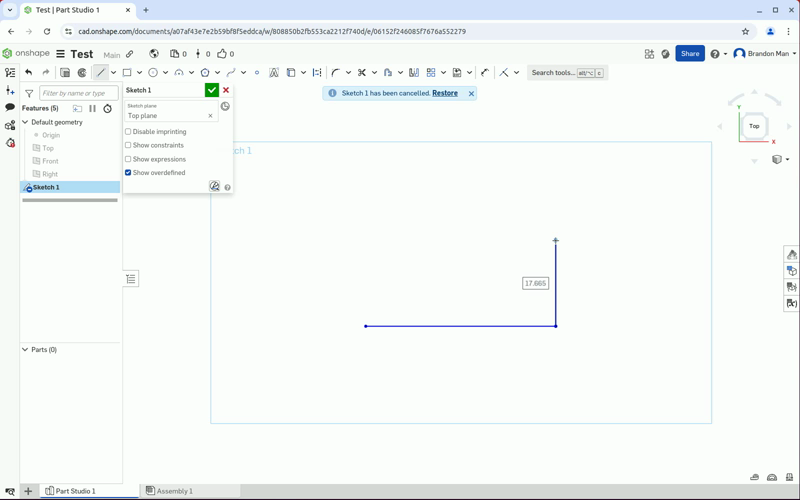
mouse_move(365, 240)
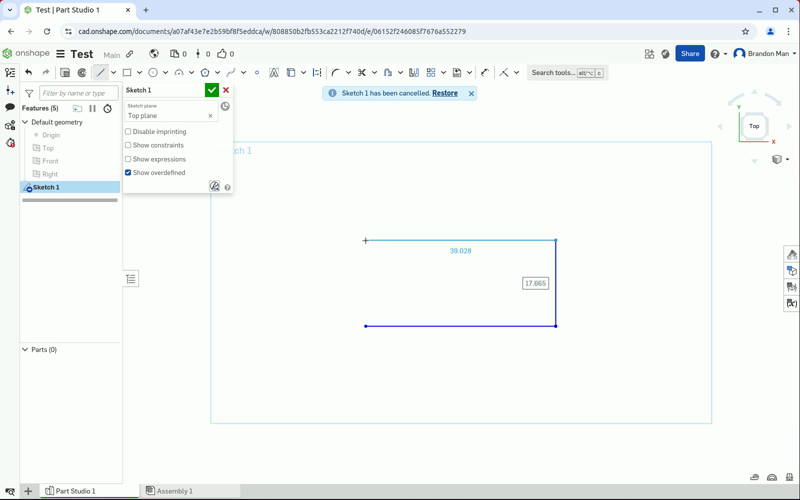
click(365, 240)
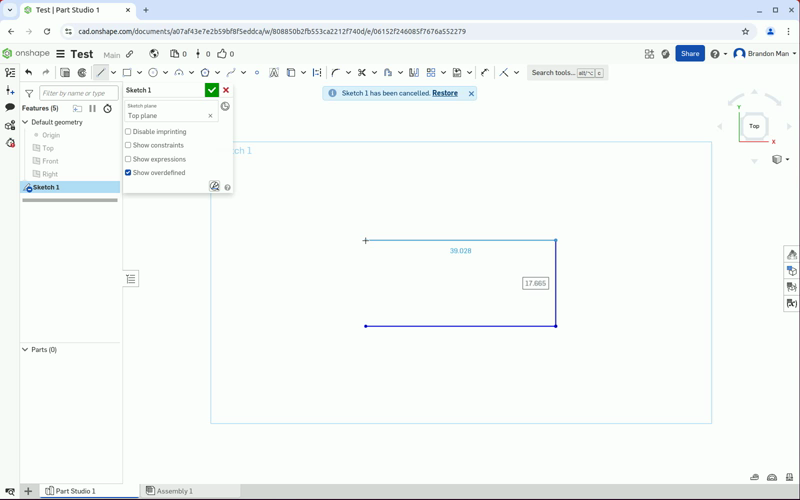
key_up(shift)
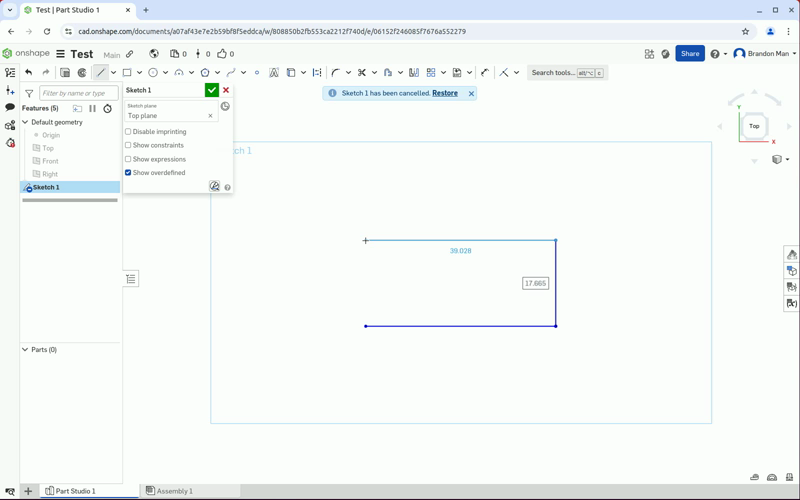
key_down(shift)
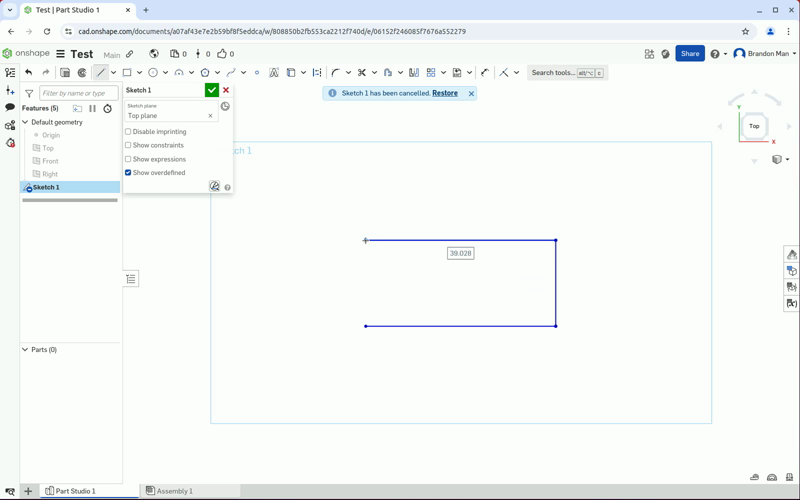
mouse_move(365, 326)
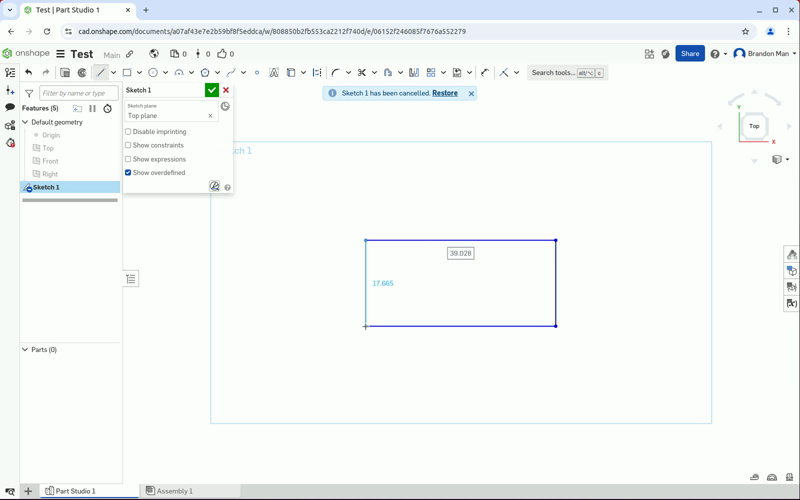
key_up(shift)
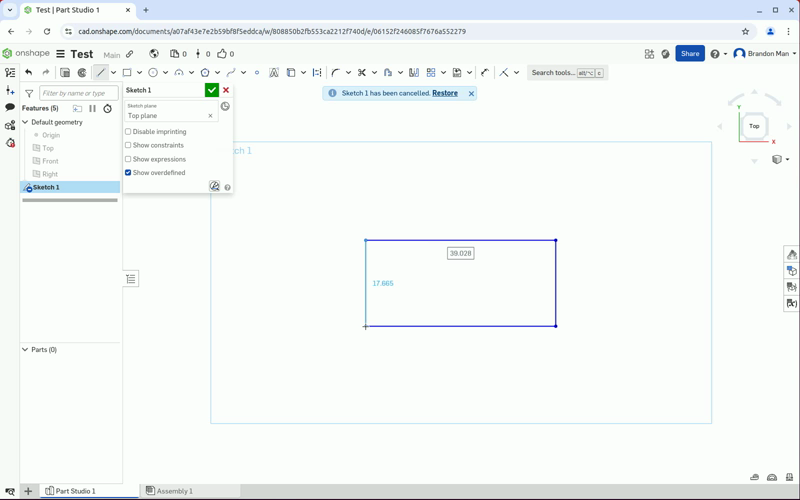
click(365, 326)
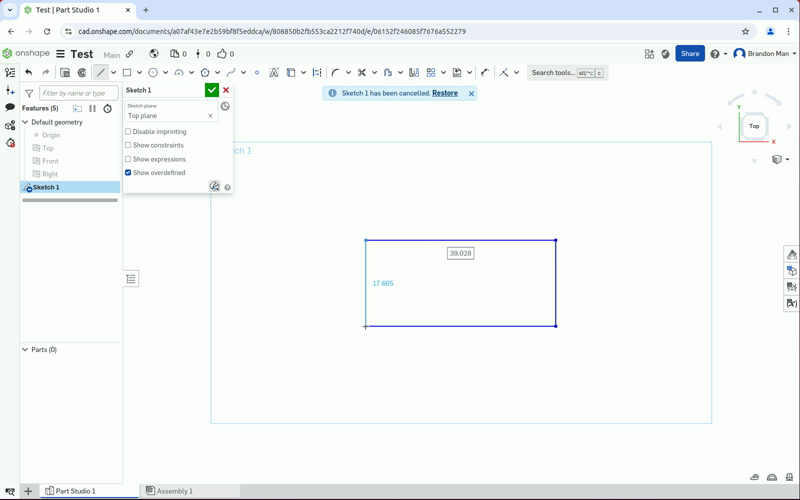
key(esc)
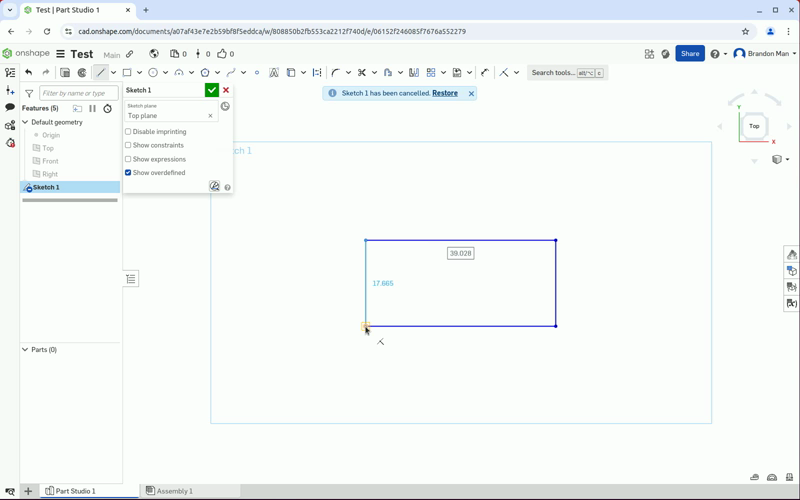
mouse_move(504, 287)
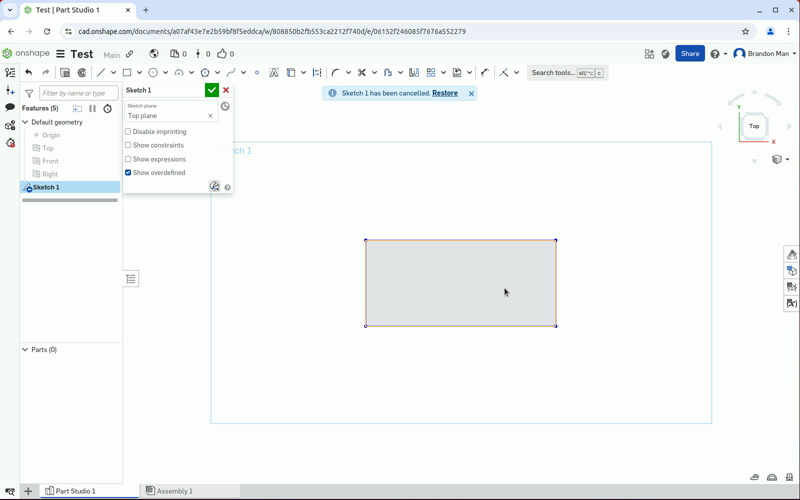
click(504, 287)
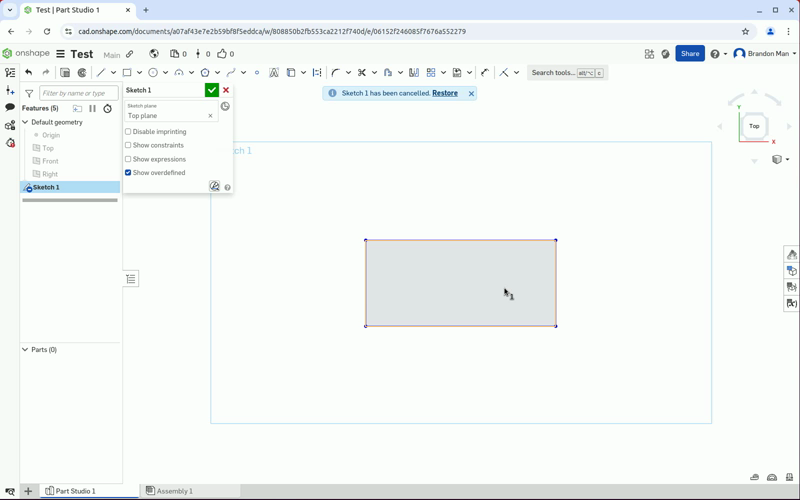
mouse_move(73, 352)
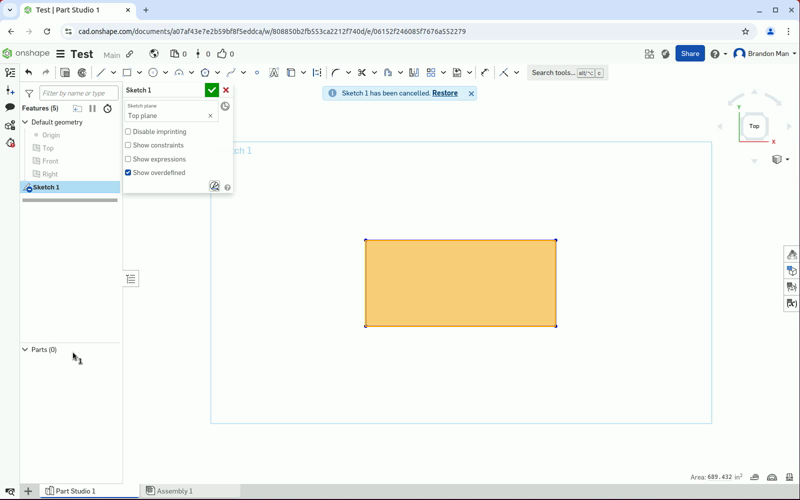
key(shift+y)
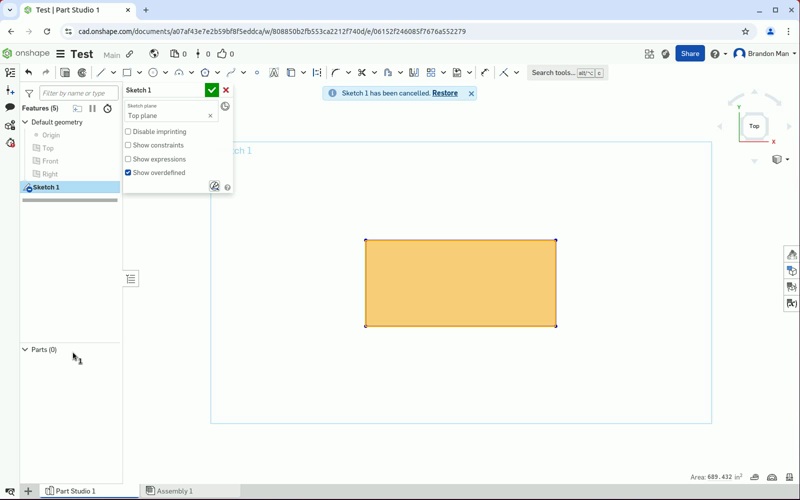
key(shift+e)
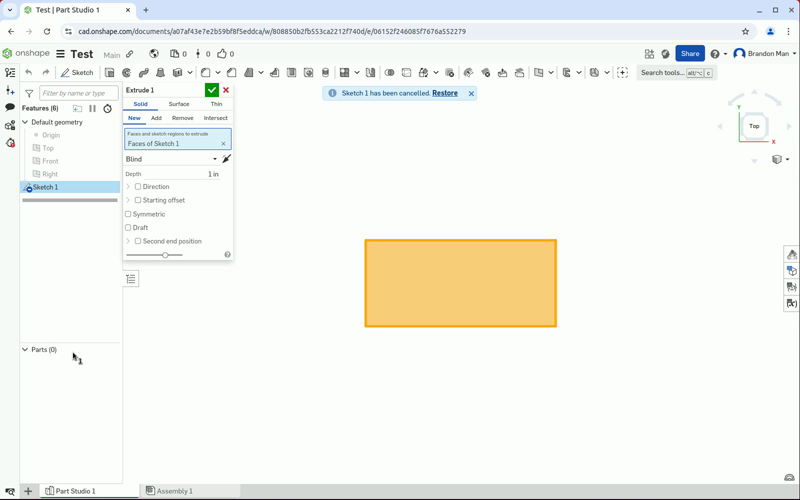
mouse_move(143, 106)
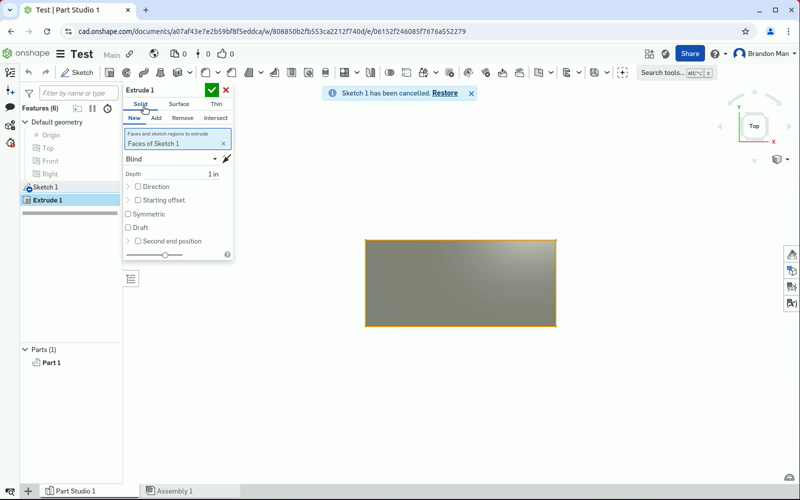
click(143, 106)
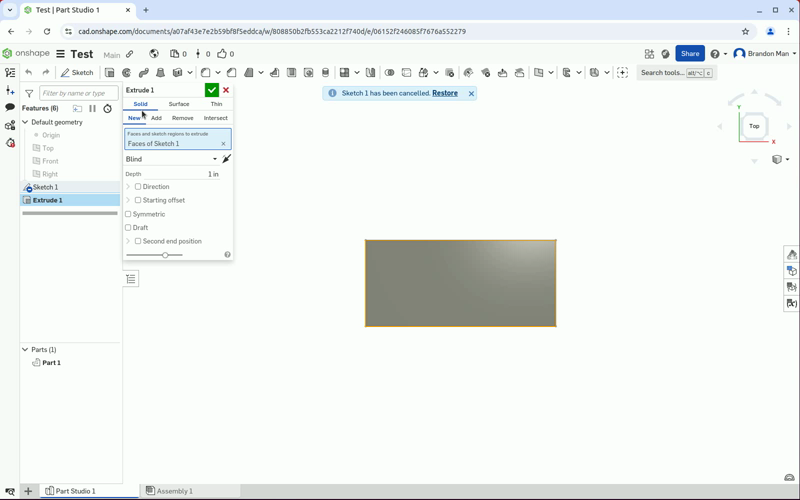
mouse_move(137, 120)
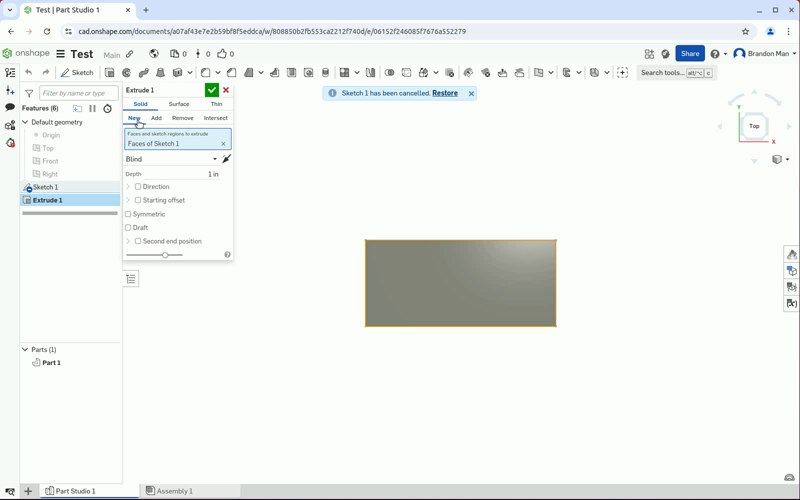
click(137, 120)
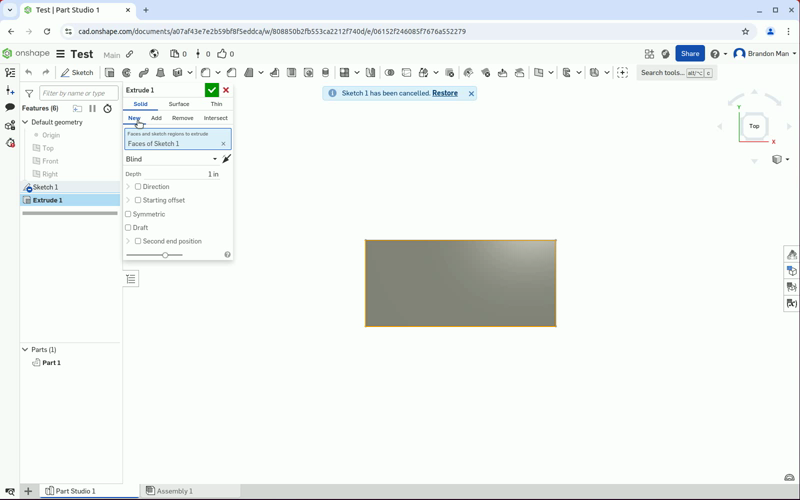
key(tab, 4)
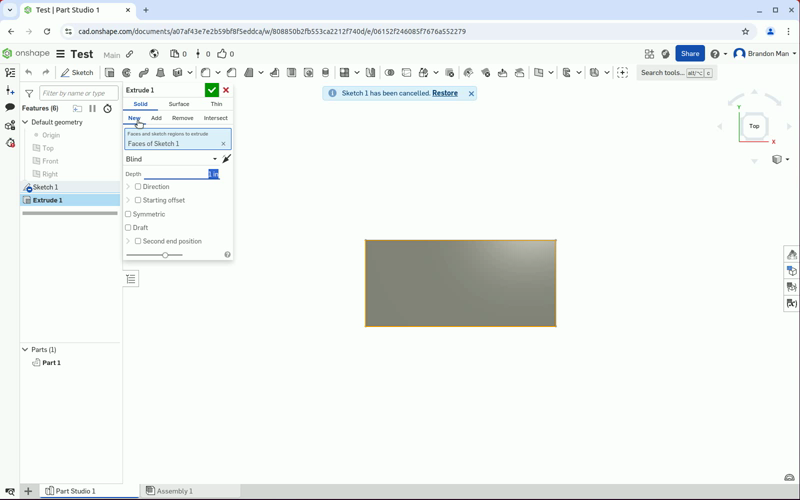
text(23.108)
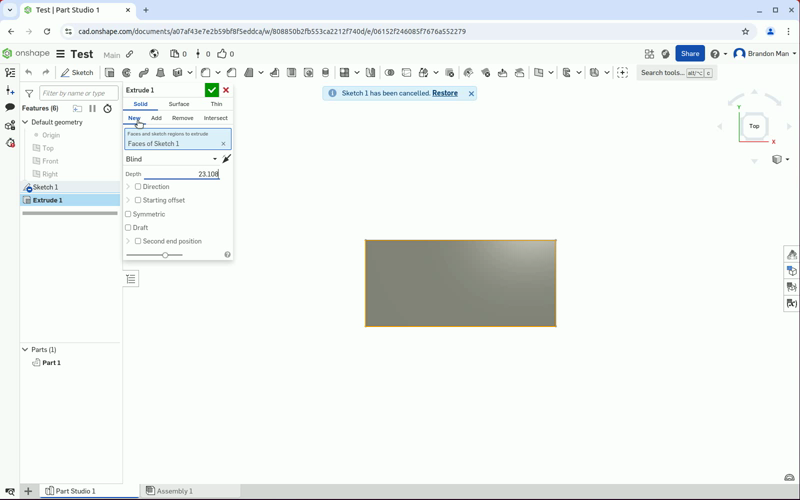
key(enter)
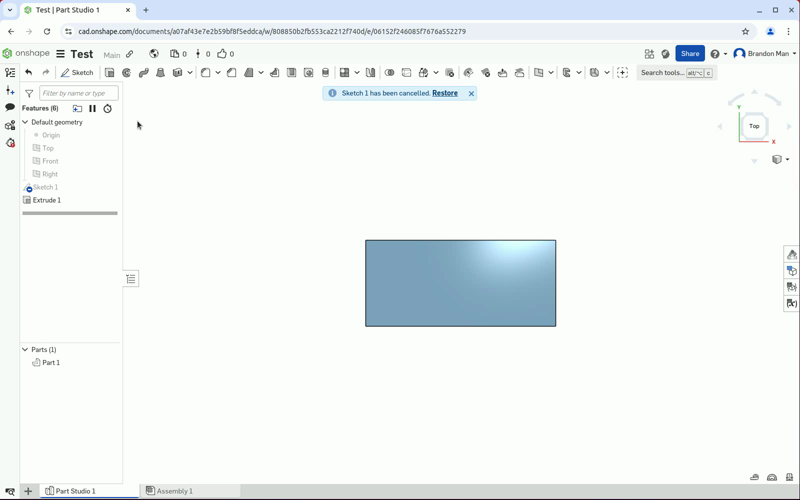
key(shift+h)
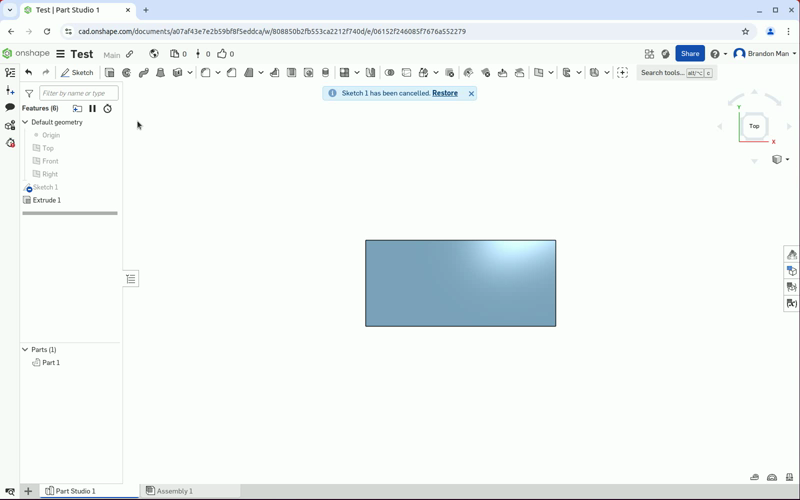
key(shift+h)
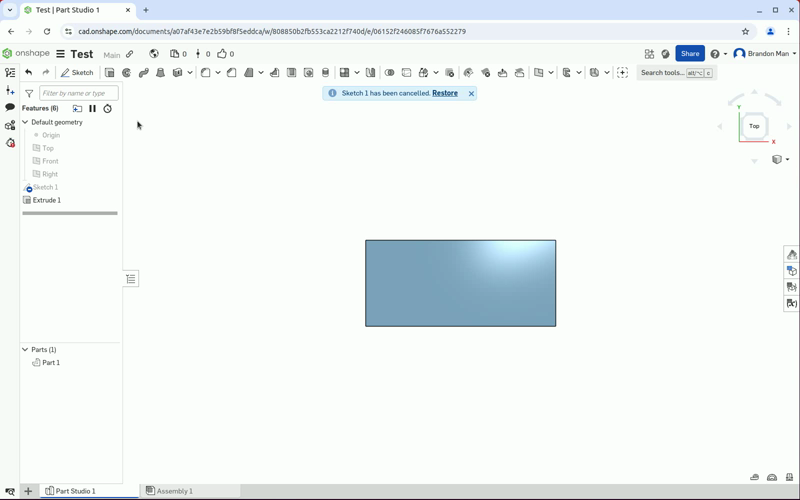
mouse_move(73, 189)
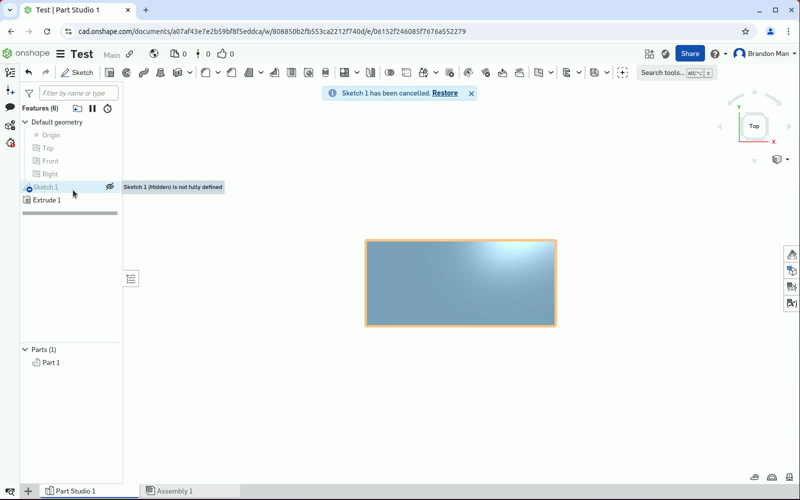
click(73, 189)
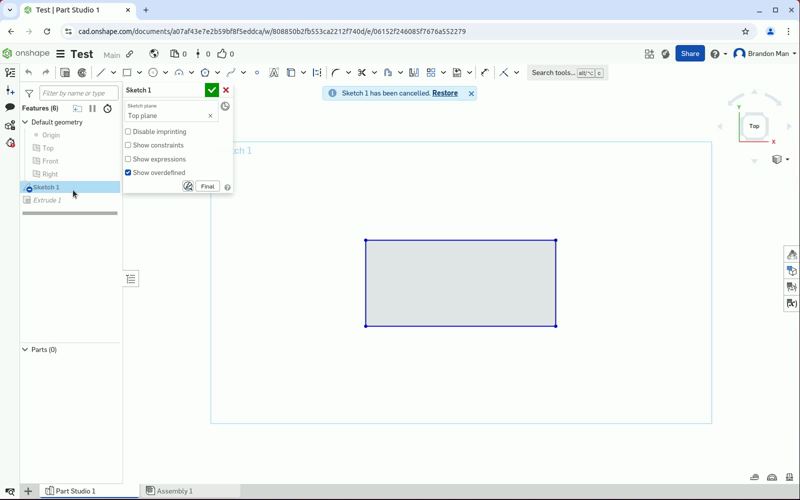
mouse_move(229, 92)
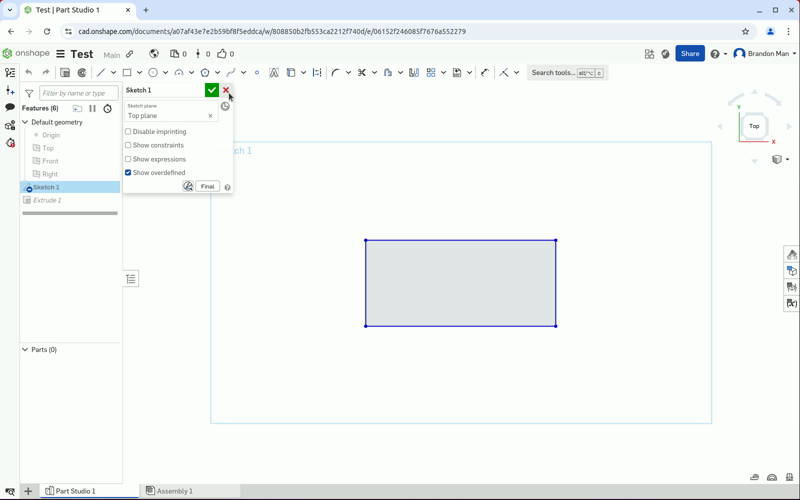
click(229, 92)
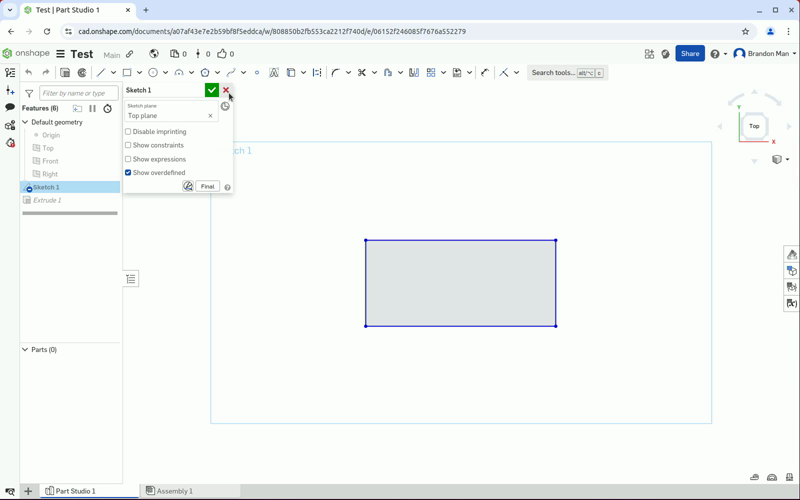
key(shift+s)
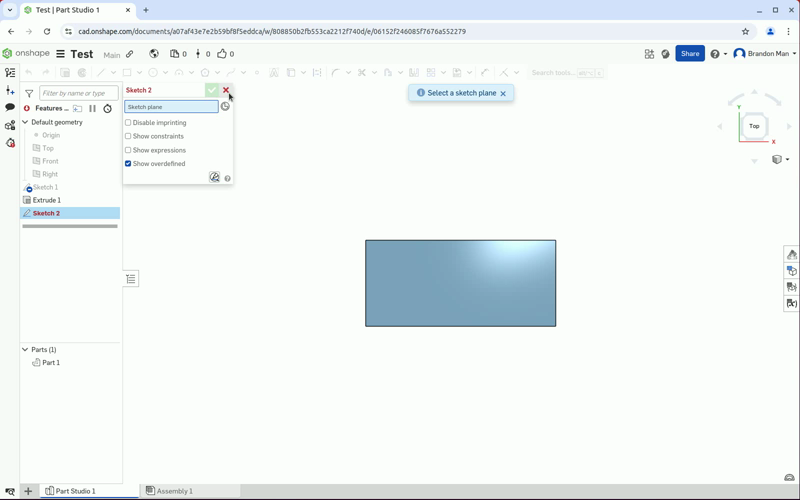
mouse_move(73, 150)
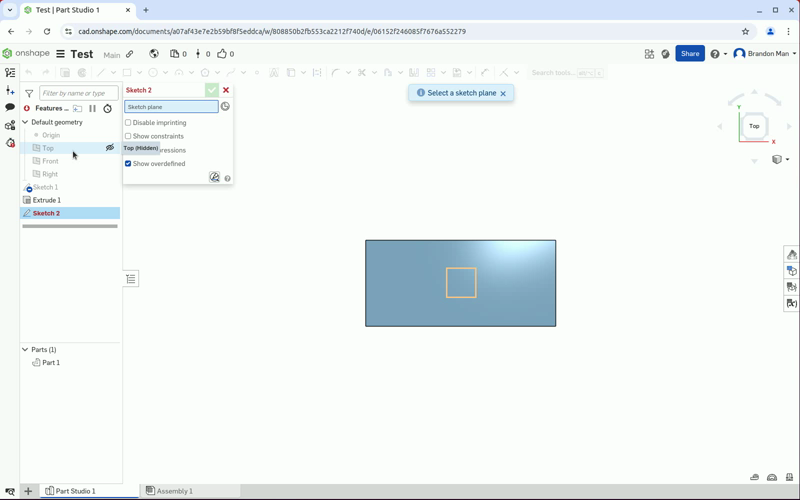
click(73, 150)
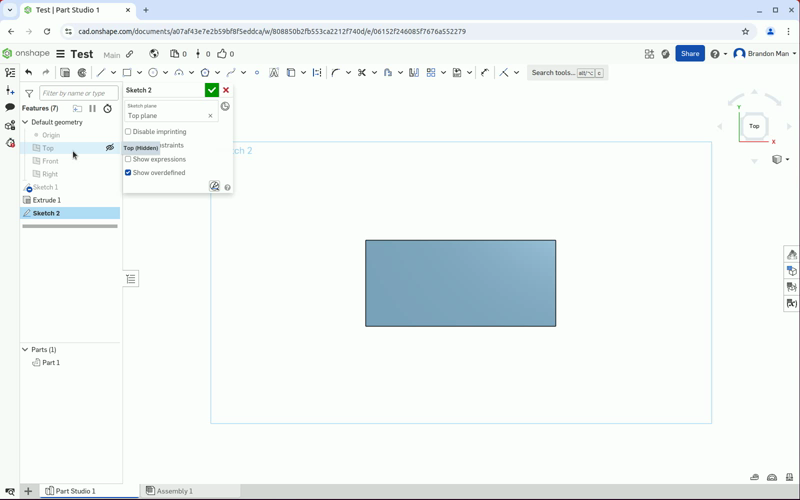
mouse_move(73, 352)
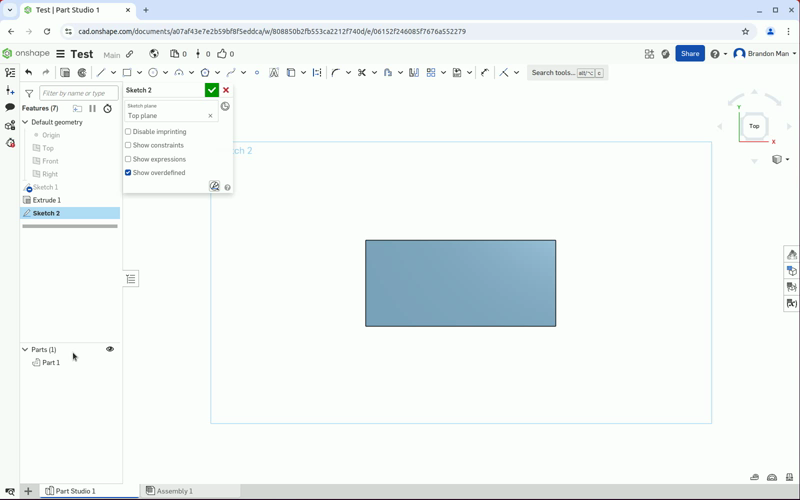
key(y)
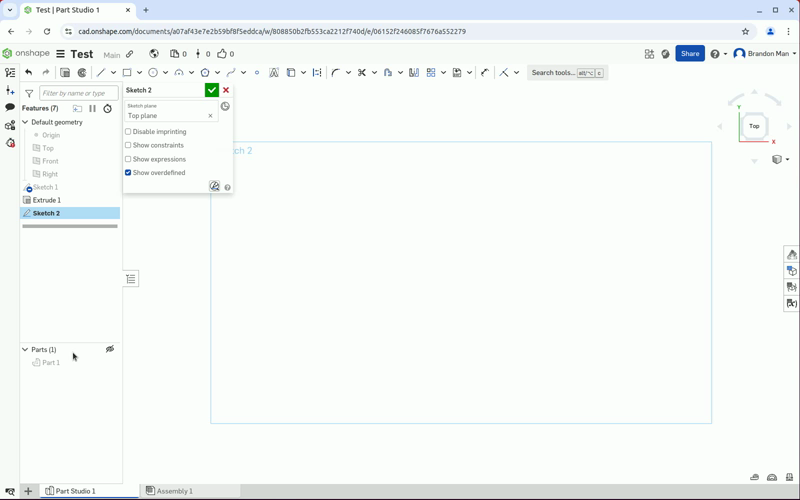
key(l)
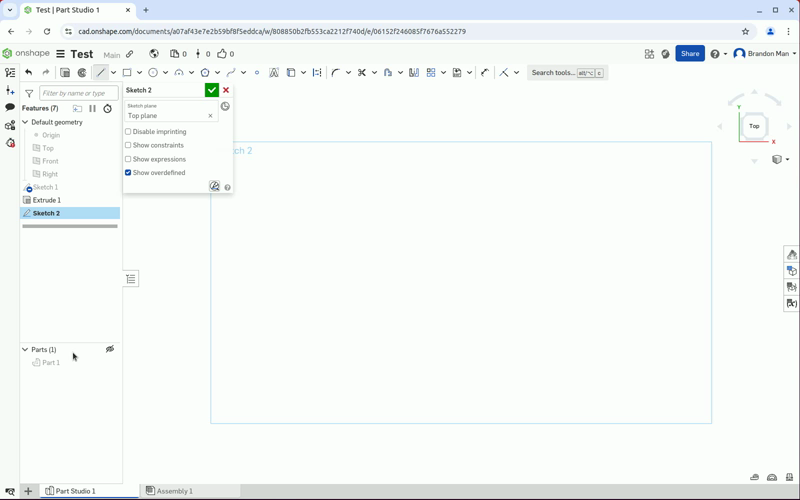
key_down(shift)
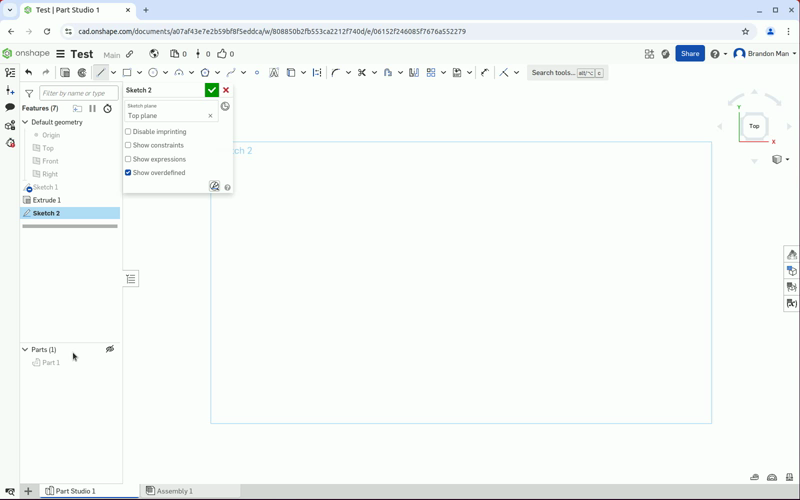
mouse_move(365, 239)
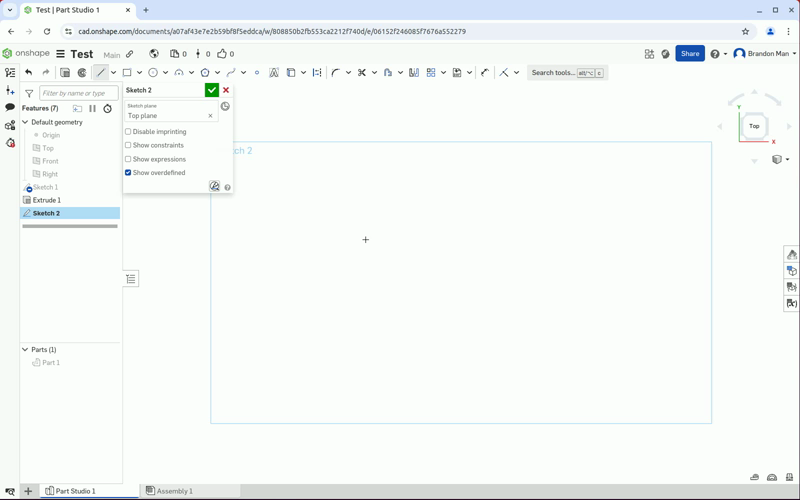
click(365, 239)
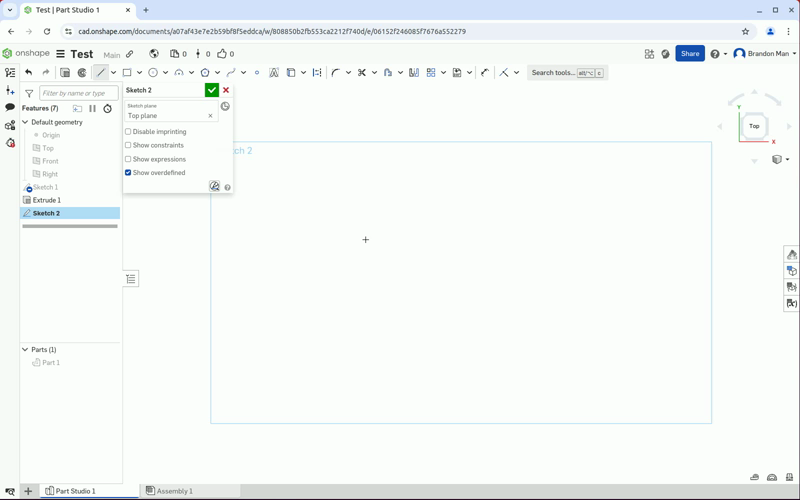
key_up(shift)
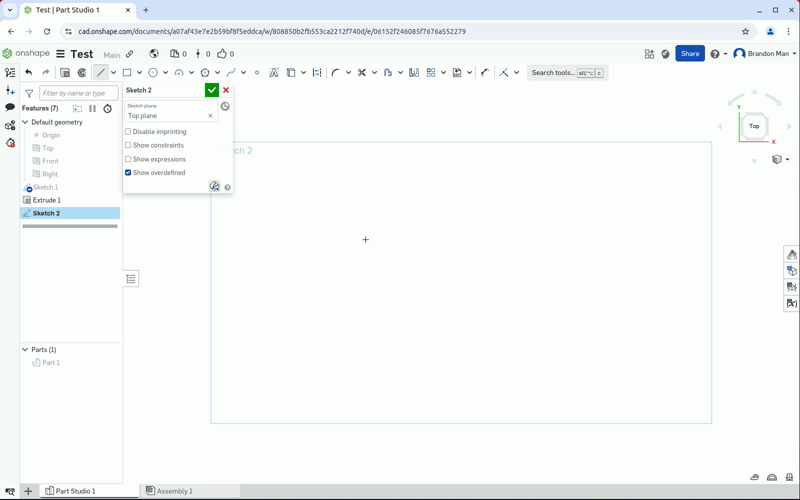
key_down(shift)
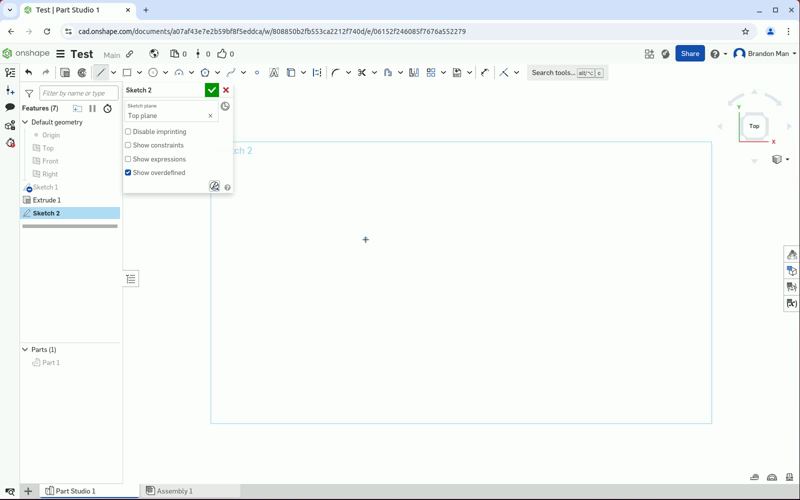
mouse_move(555, 239)
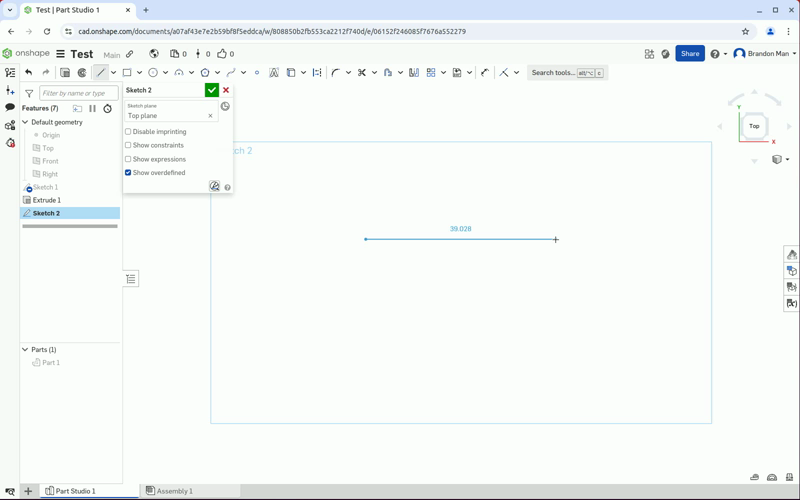
click(555, 239)
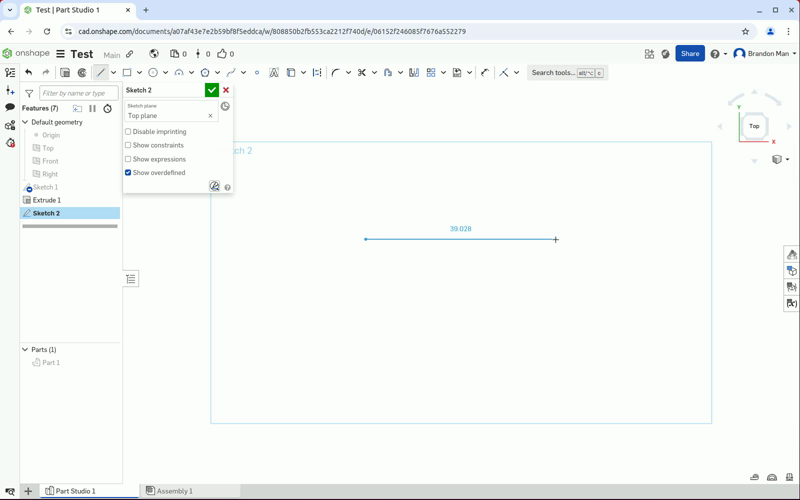
key_up(shift)
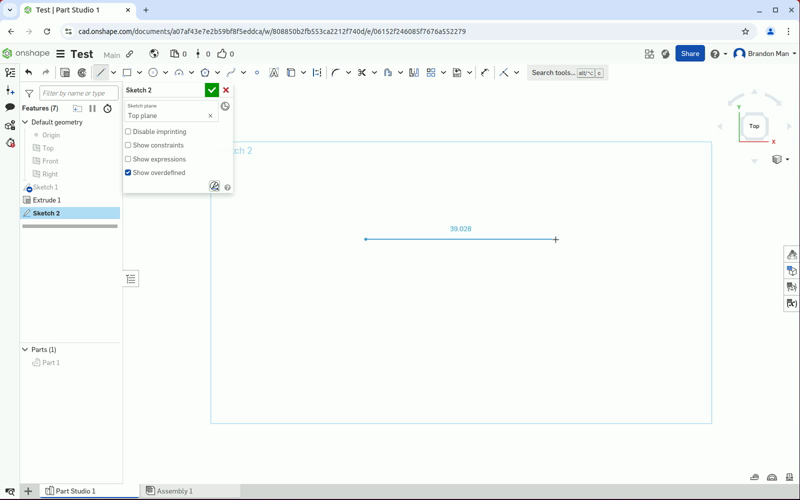
key_down(shift)
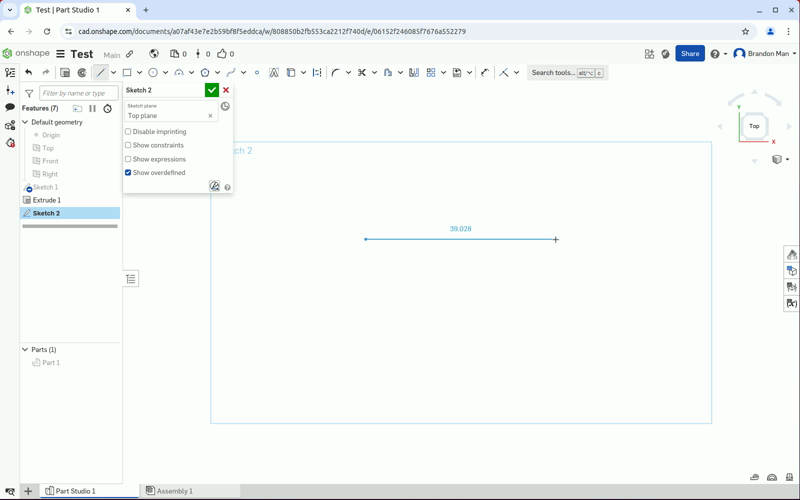
mouse_move(585, 239)
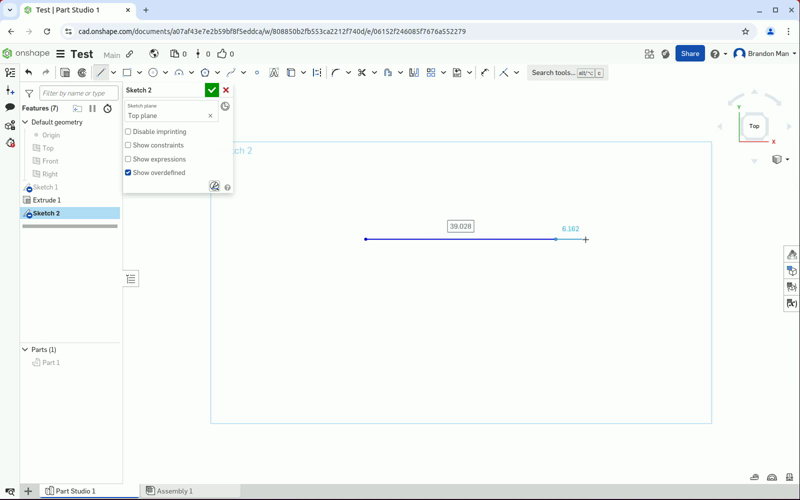
mouse_move(555, 217)
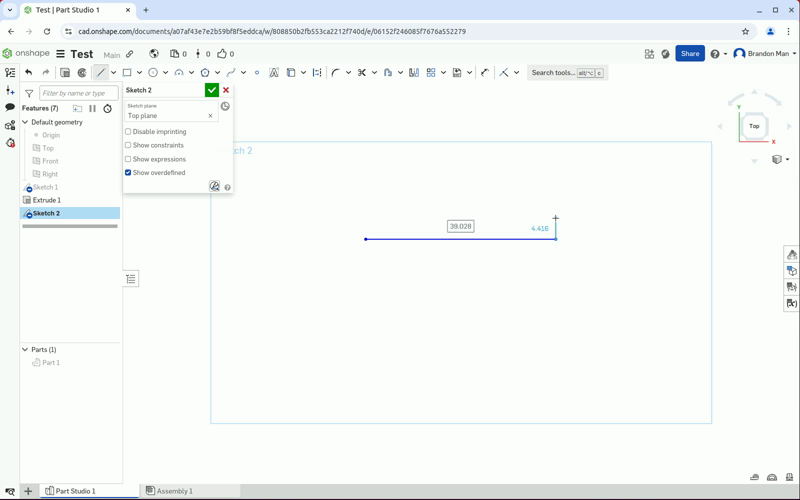
click(555, 217)
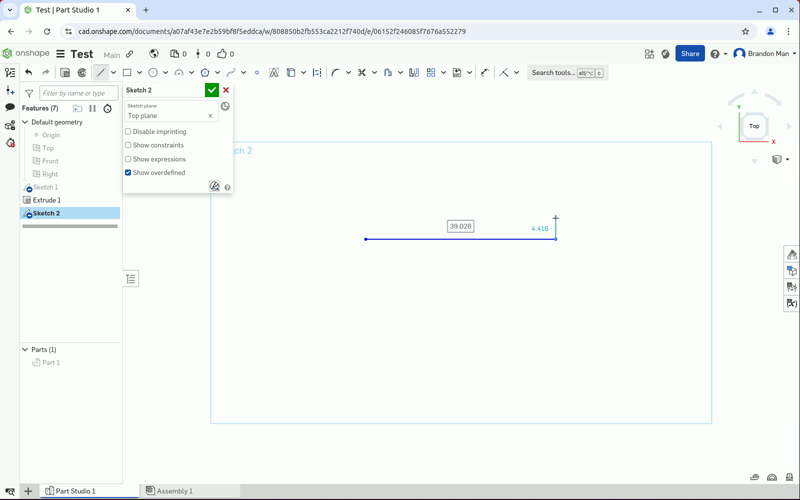
key_up(shift)
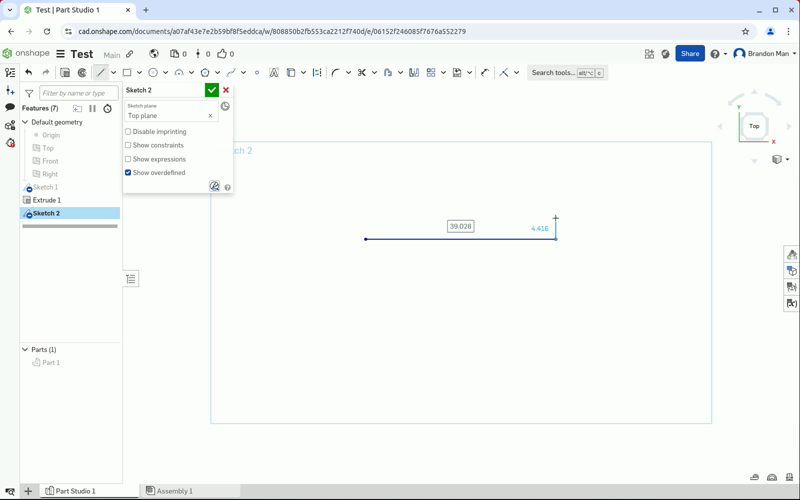
key_down(shift)
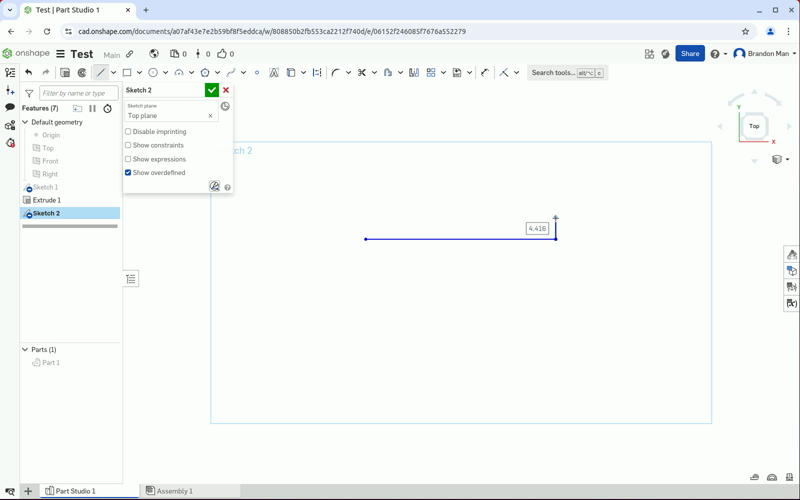
mouse_move(365, 217)
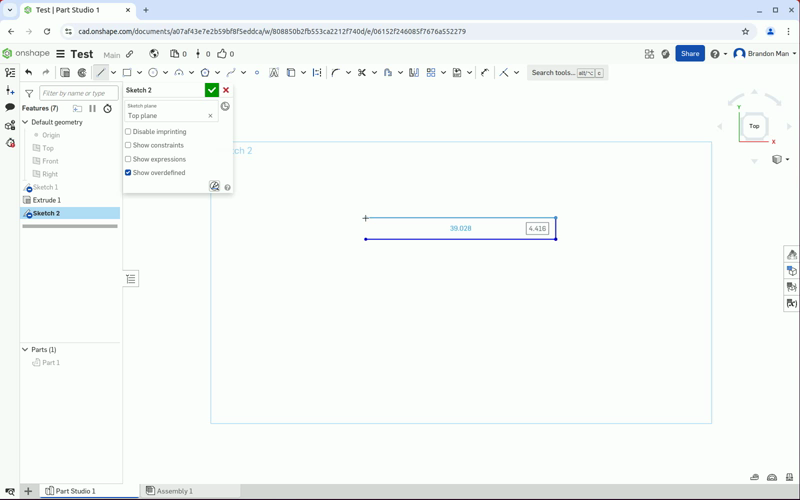
click(365, 217)
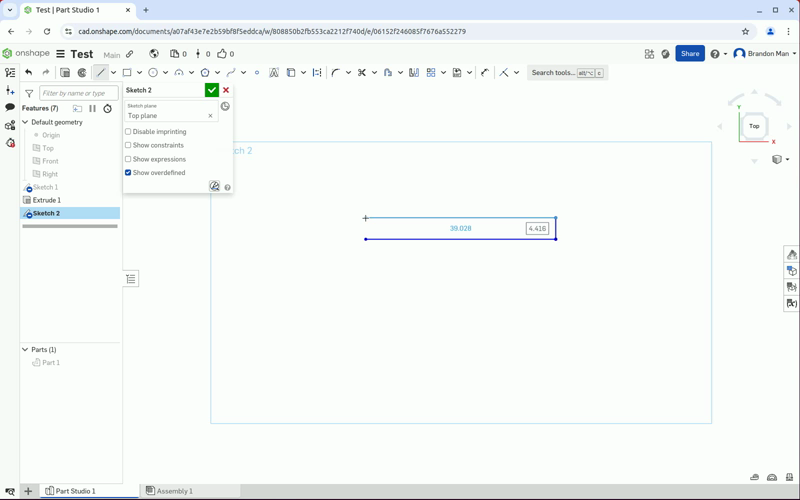
key_up(shift)
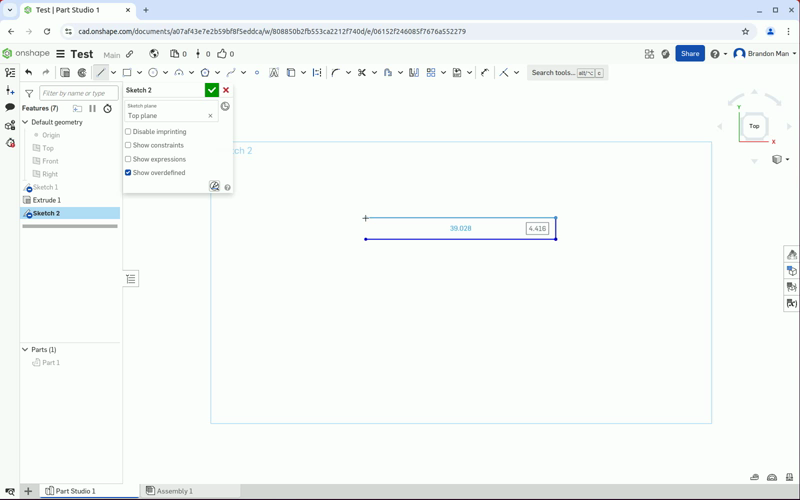
mouse_move(395, 217)
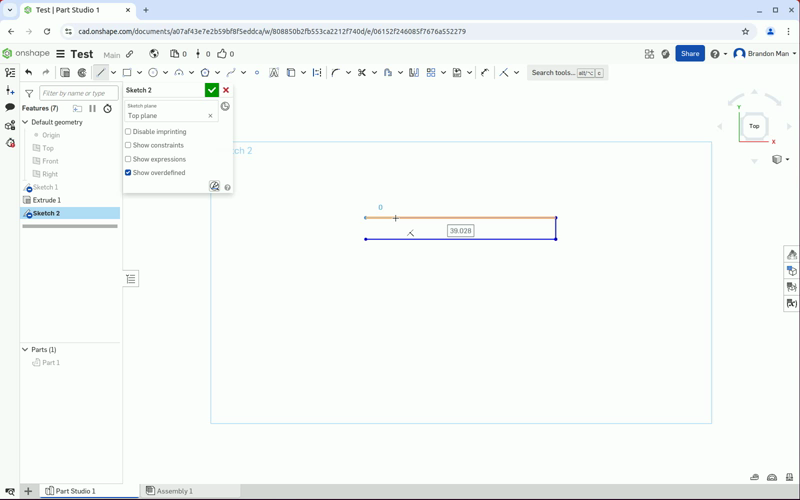
key_down(shift)
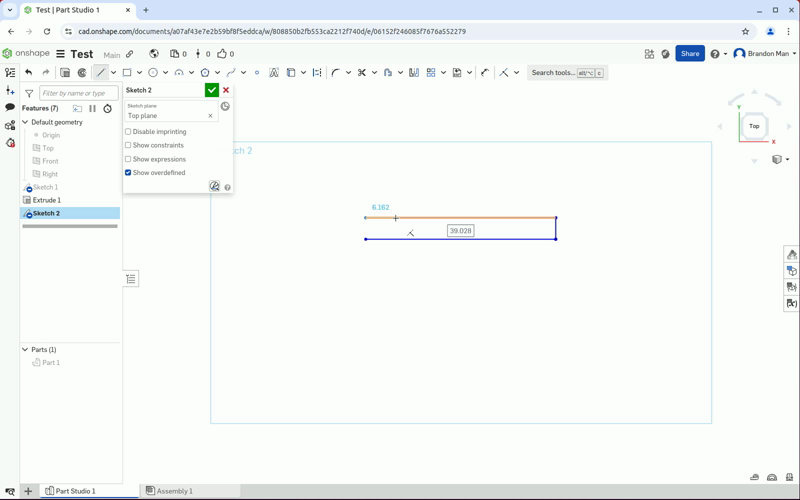
mouse_move(365, 239)
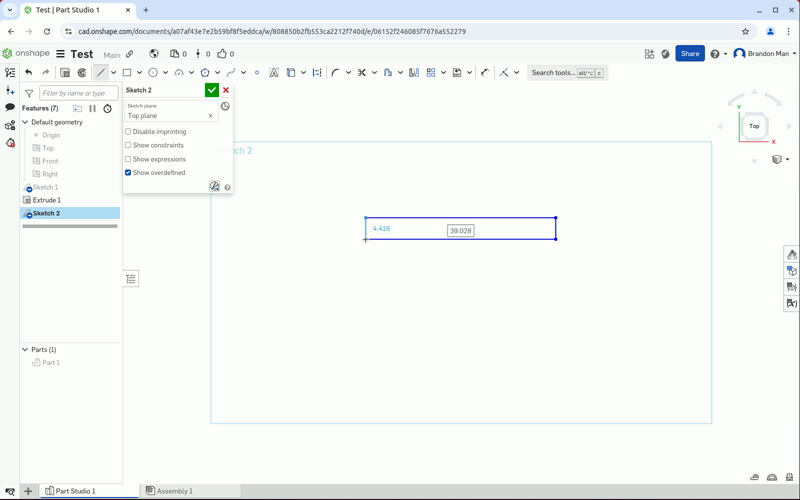
key_up(shift)
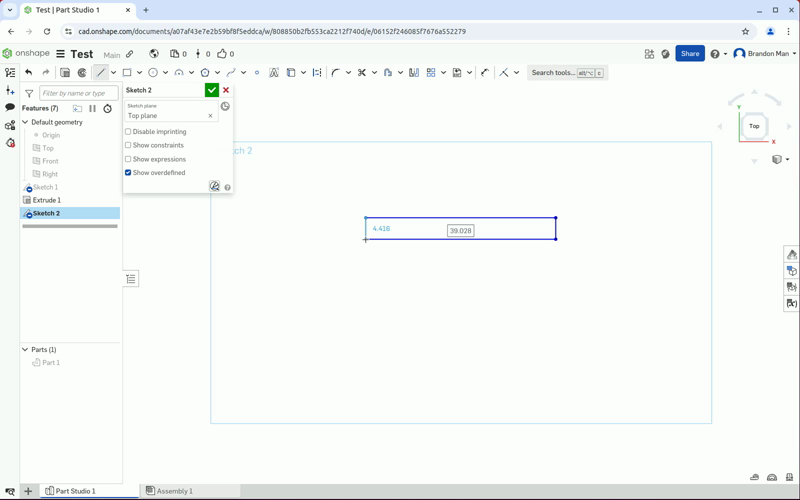
click(365, 239)
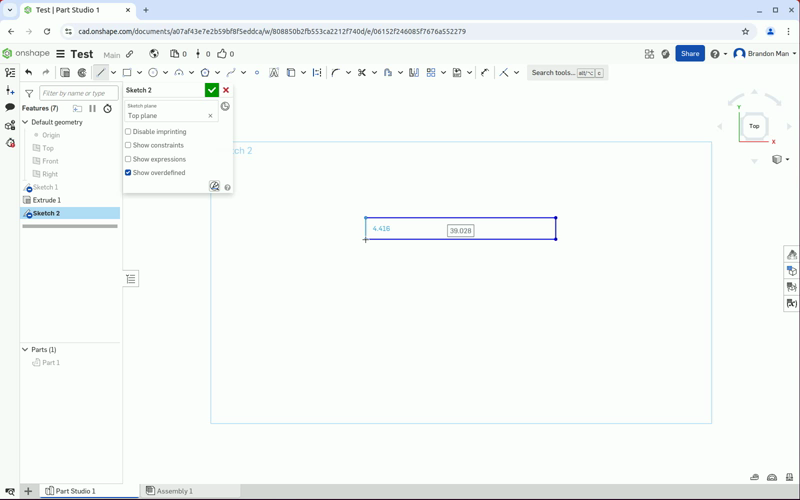
key(esc)
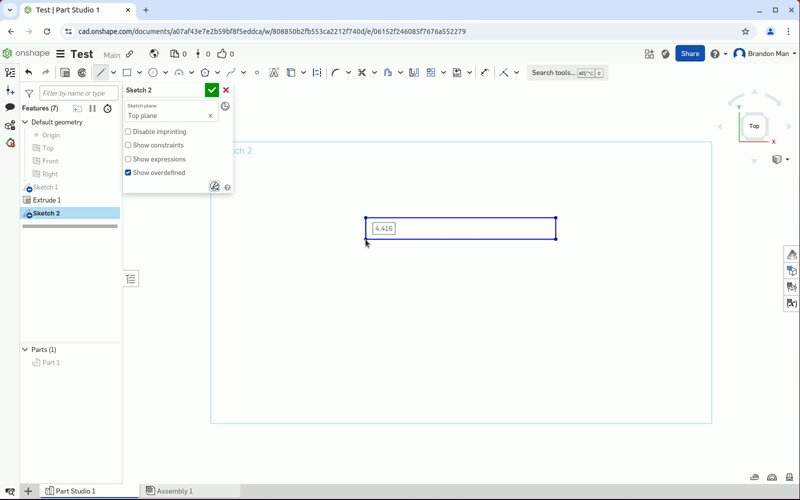
mouse_move(536, 229)
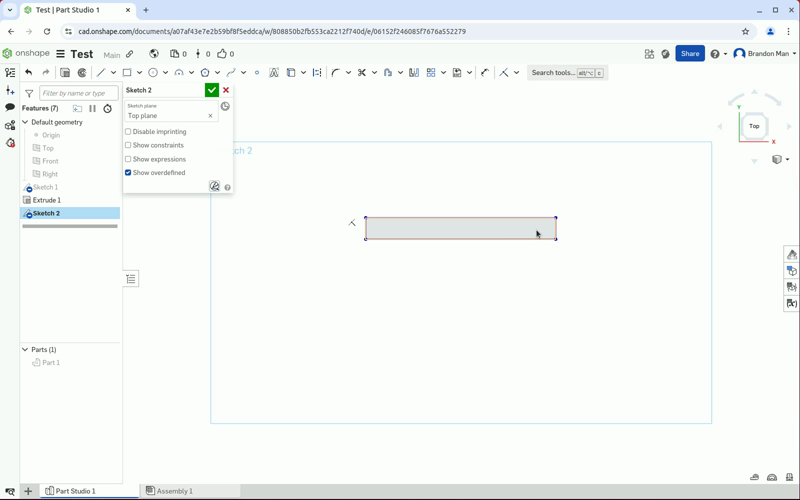
click(536, 229)
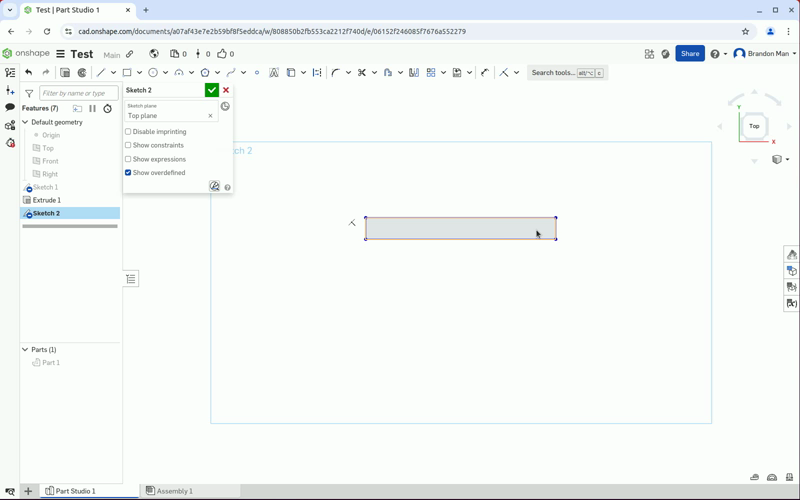
mouse_move(73, 352)
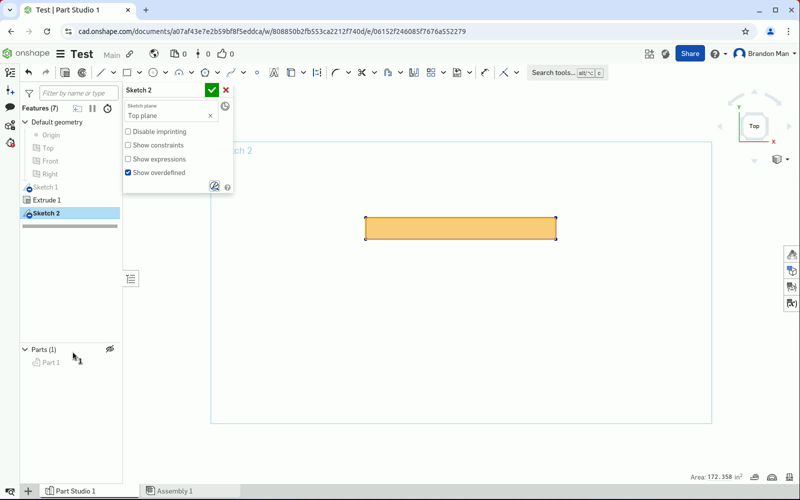
key(shift+y)
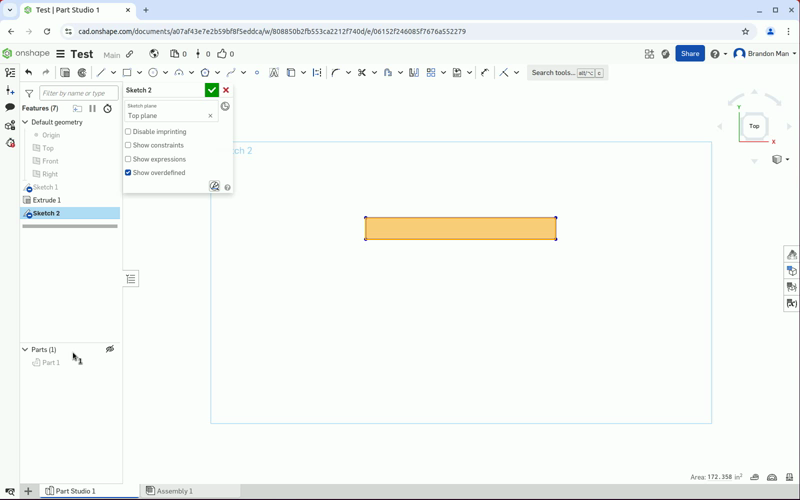
key(shift+e)
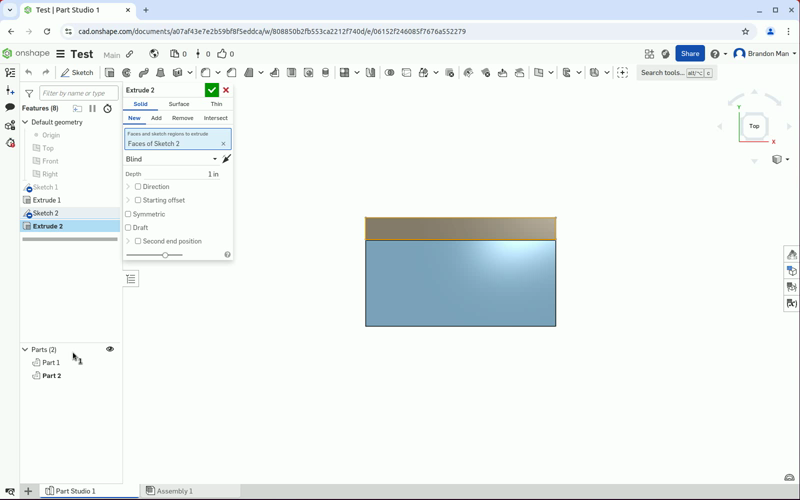
mouse_move(143, 106)
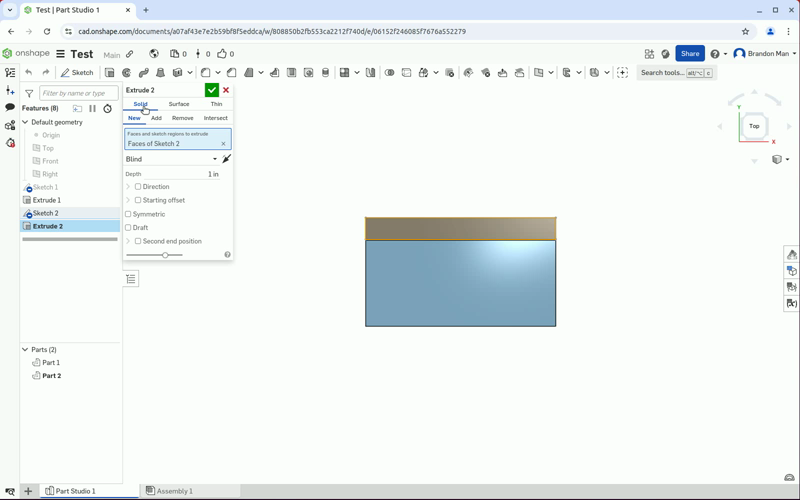
click(143, 106)
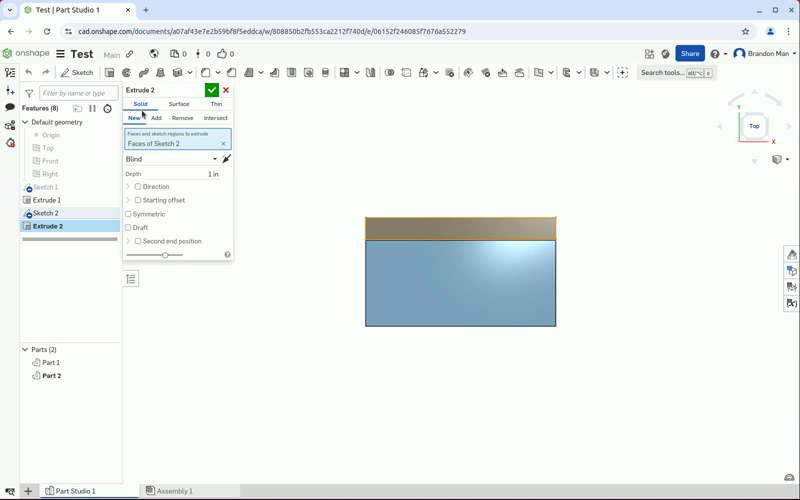
mouse_move(137, 120)
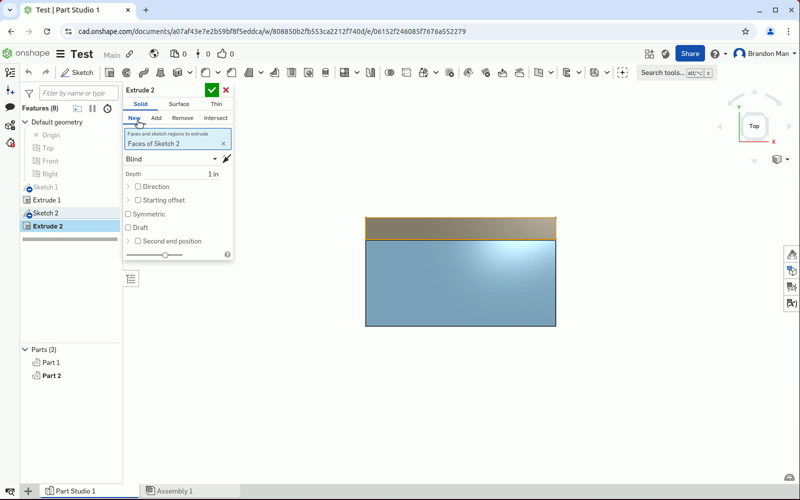
click(137, 120)
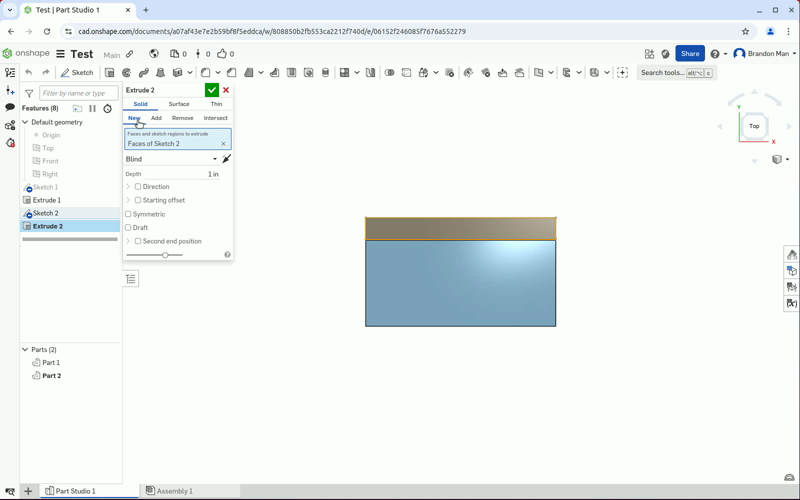
key(tab, 4)
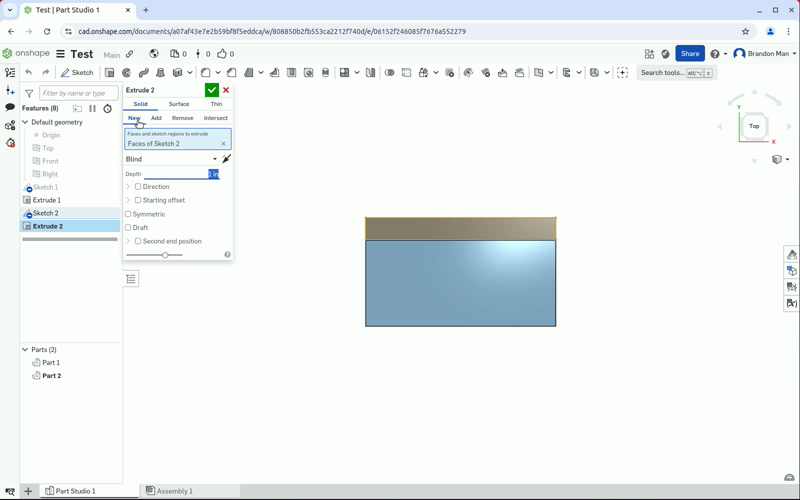
text(19.498)
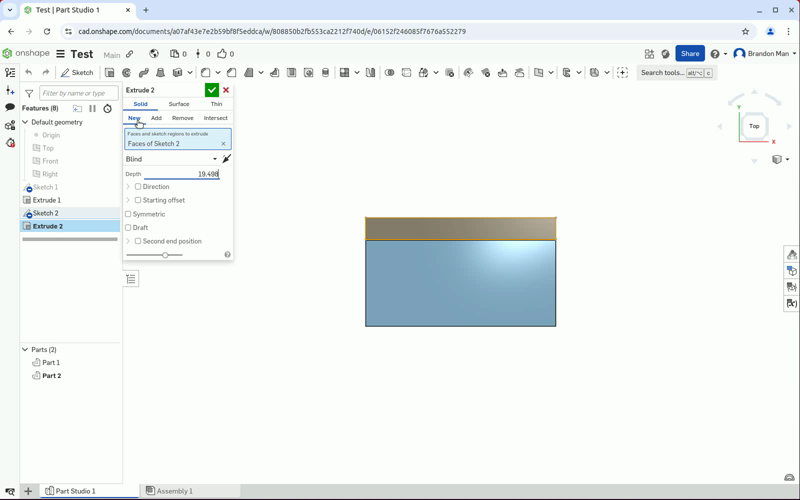
key(enter)
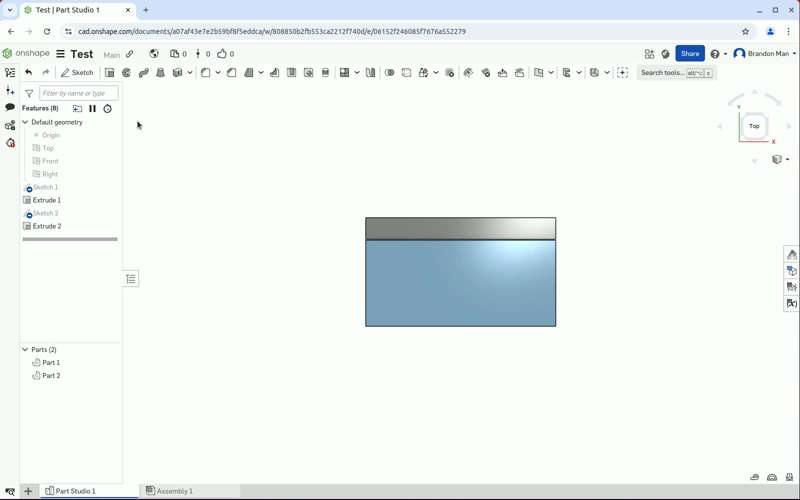
key(shift+h)
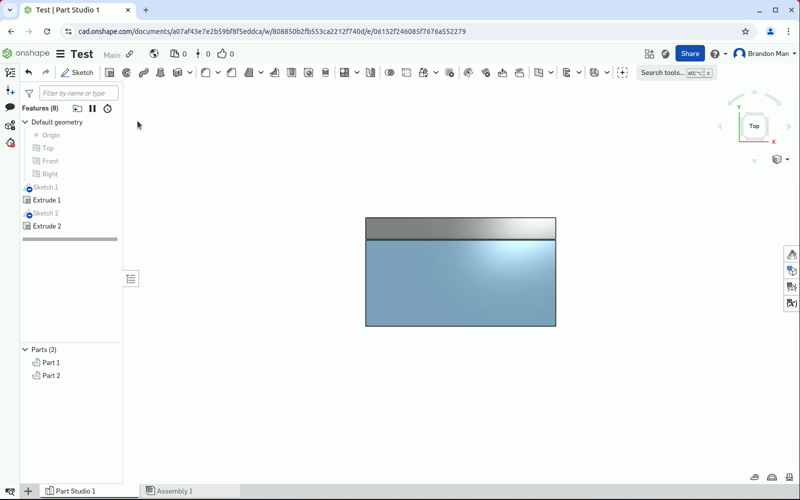
key(shift+h)
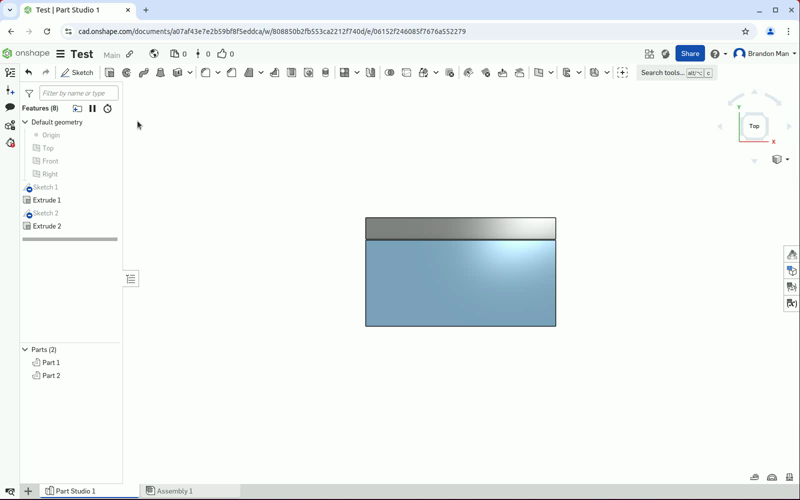
mouse_move(73, 189)
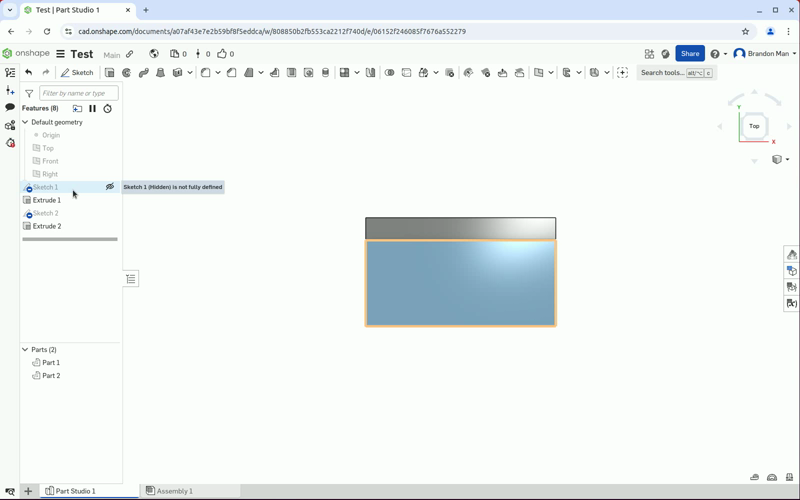
click(73, 189)
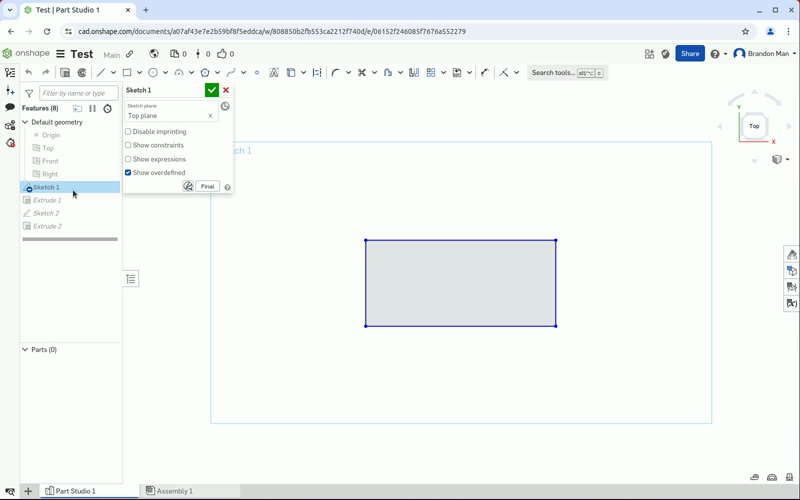
mouse_move(229, 92)
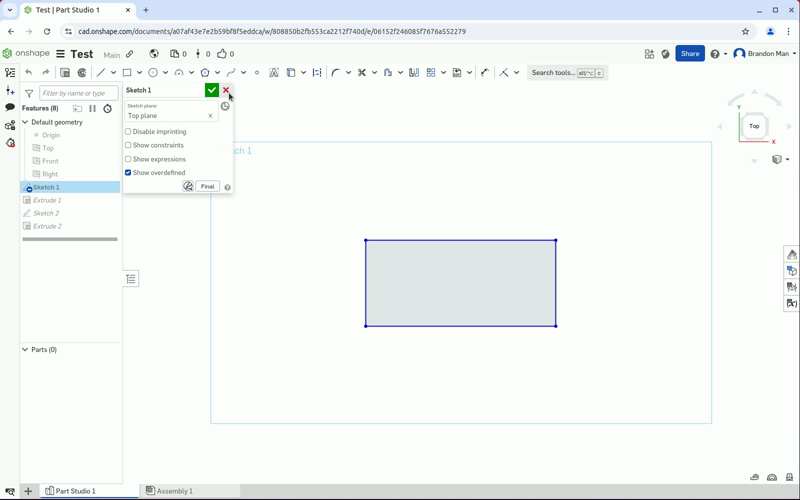
click(229, 92)
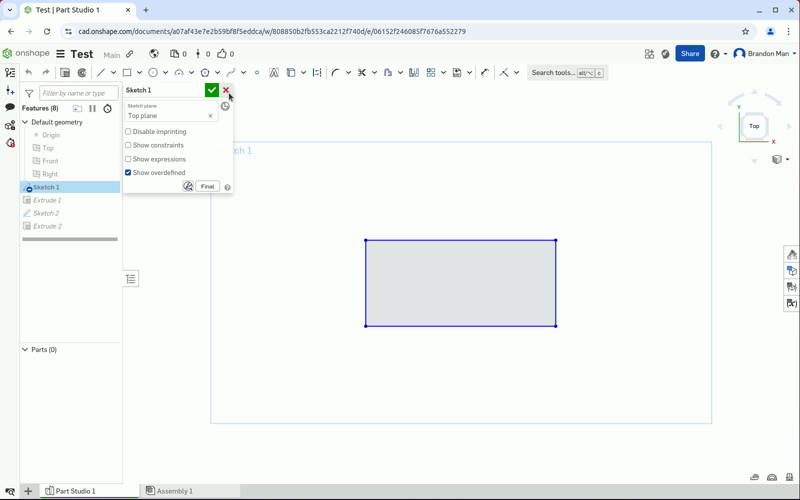
key(shift+s)
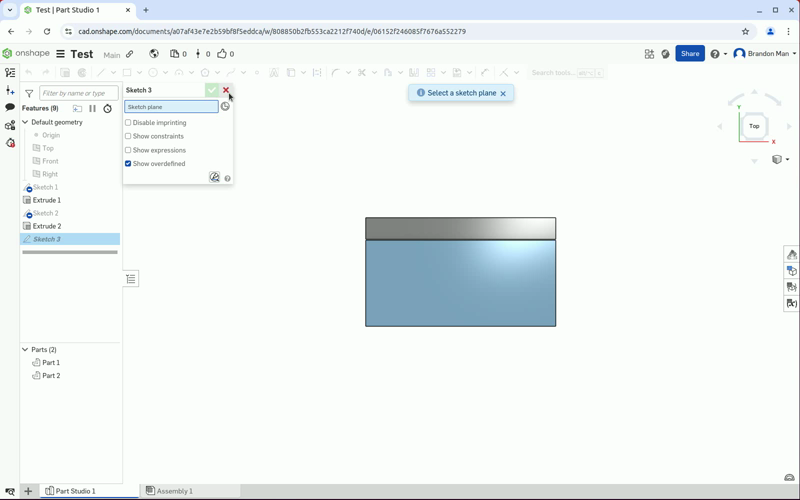
mouse_move(73, 150)
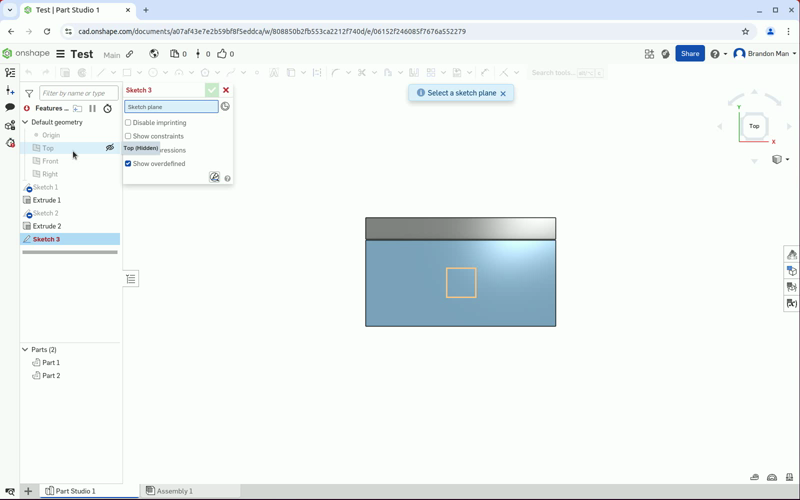
click(73, 150)
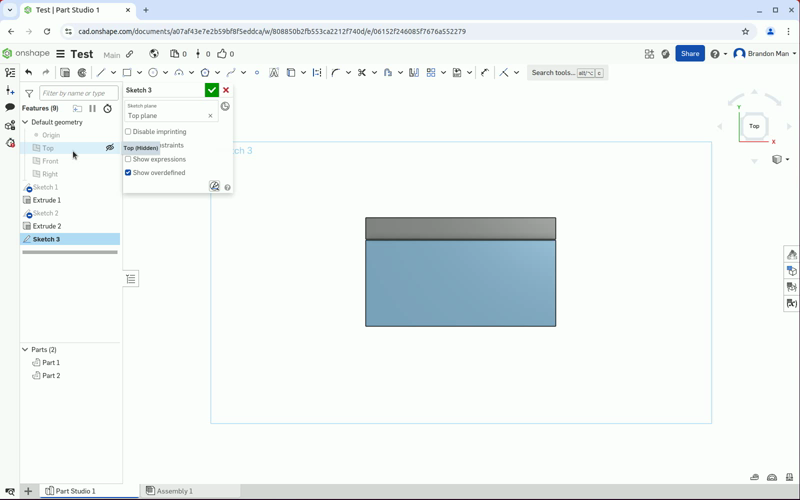
mouse_move(73, 352)
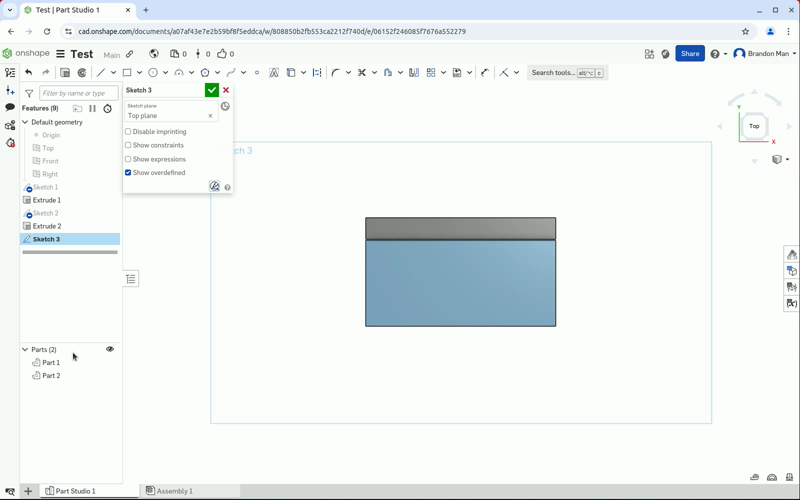
key(y)
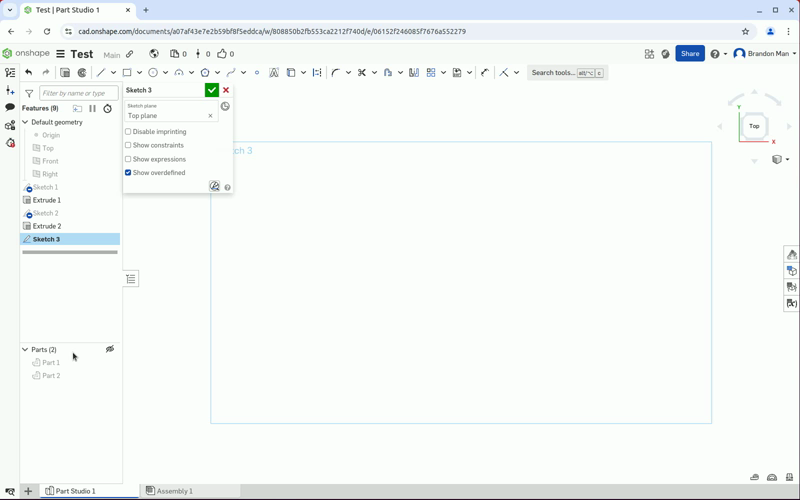
key(l)
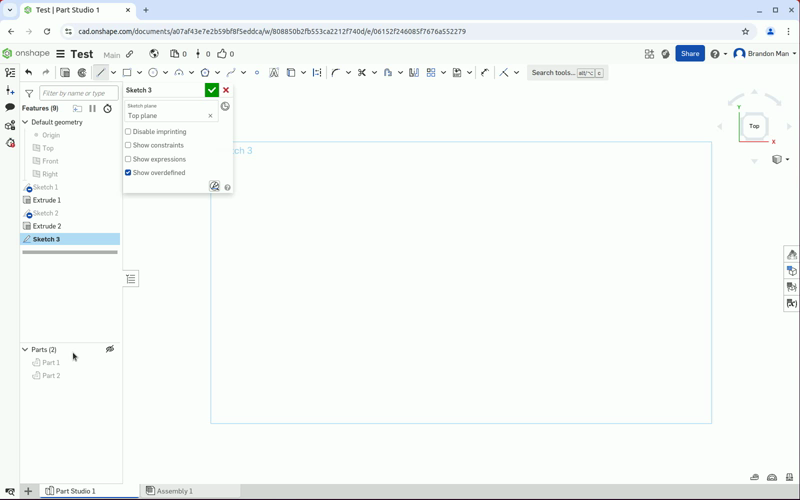
key_down(shift)
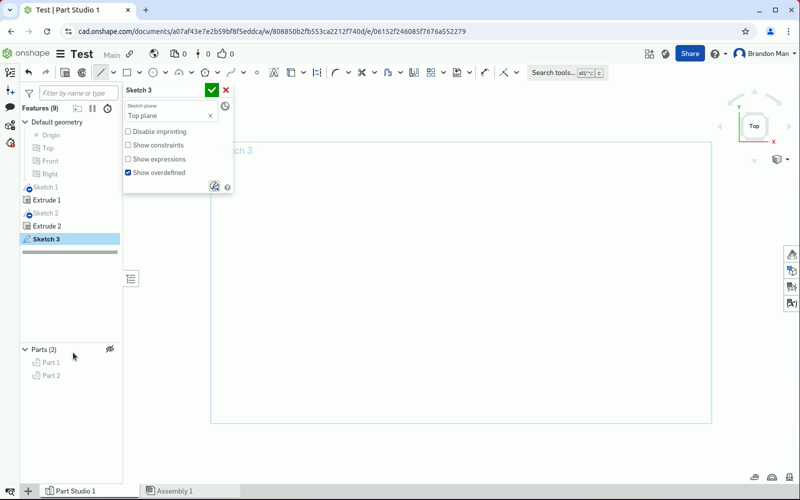
mouse_move(365, 347)
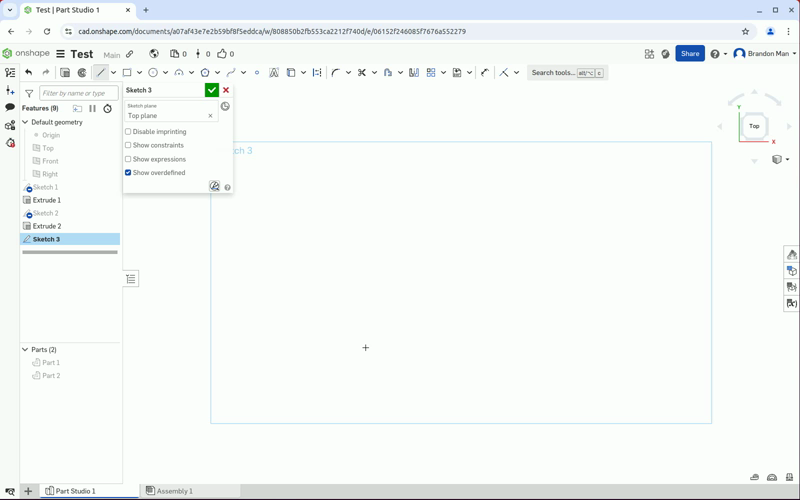
click(365, 347)
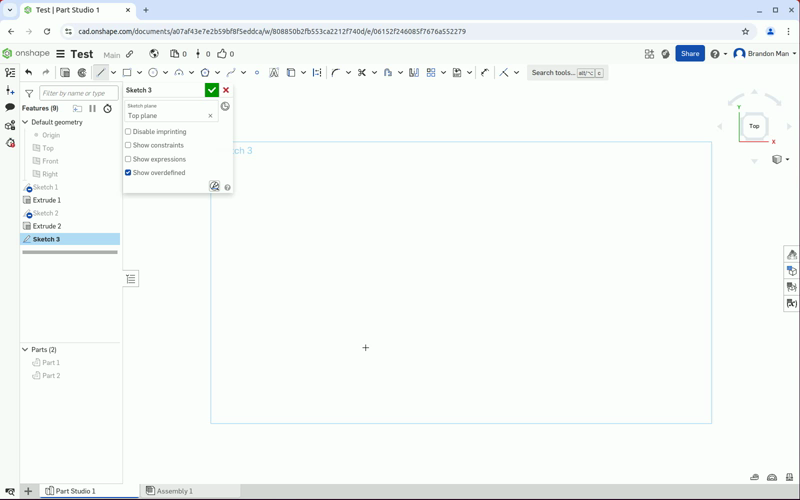
key_up(shift)
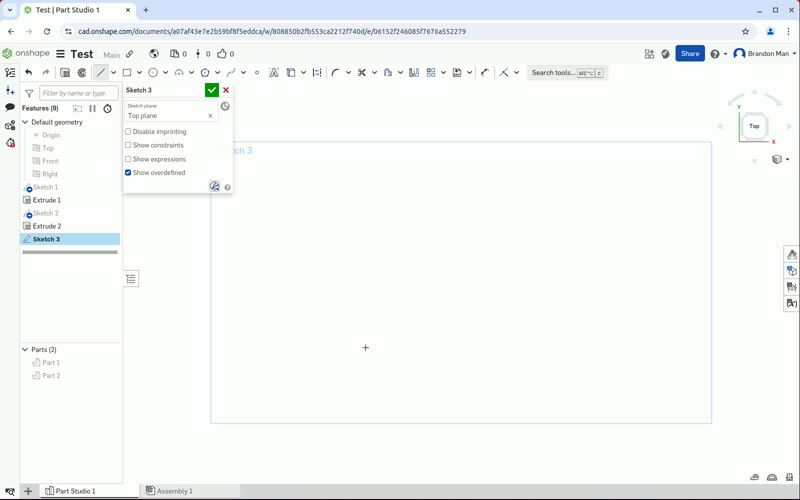
key_down(shift)
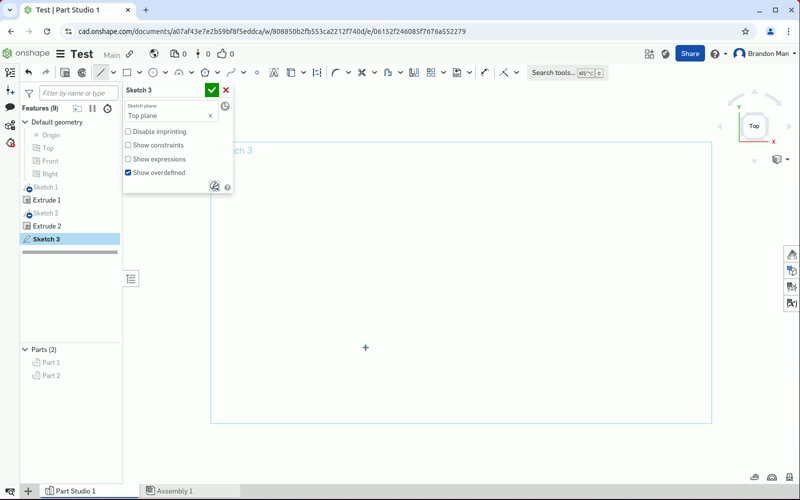
mouse_move(555, 347)
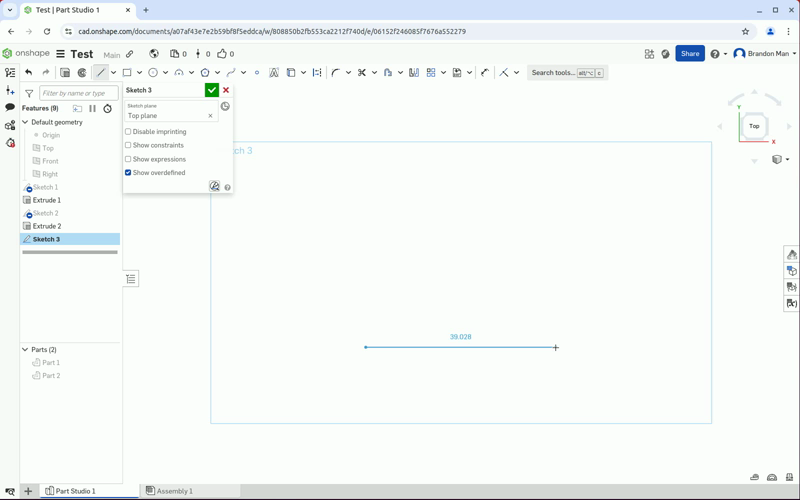
click(555, 347)
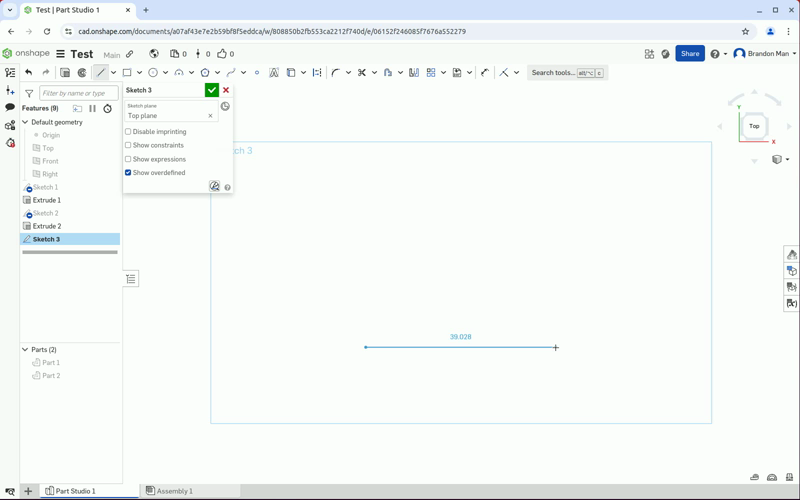
key_up(shift)
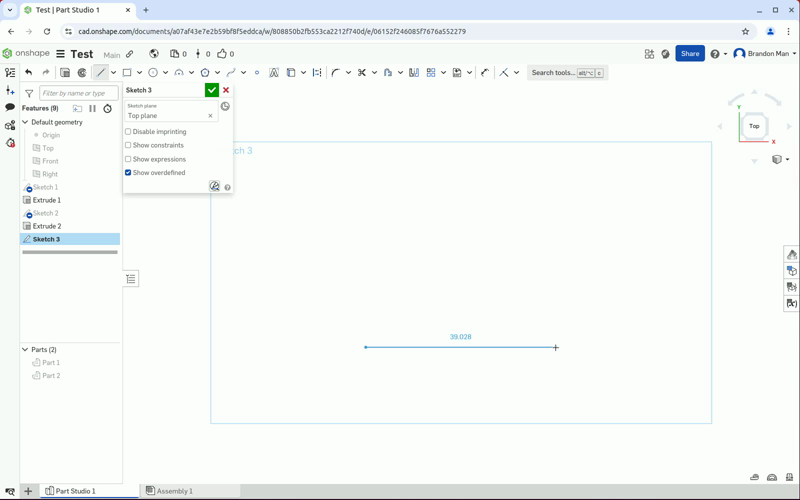
key_down(shift)
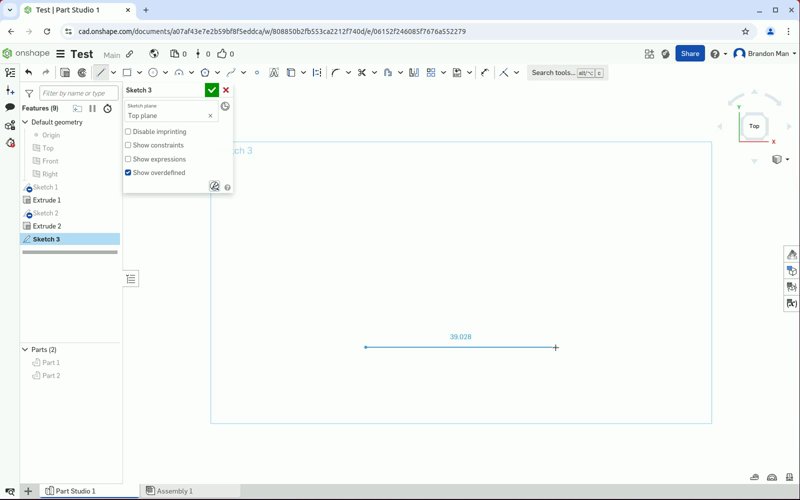
mouse_move(585, 347)
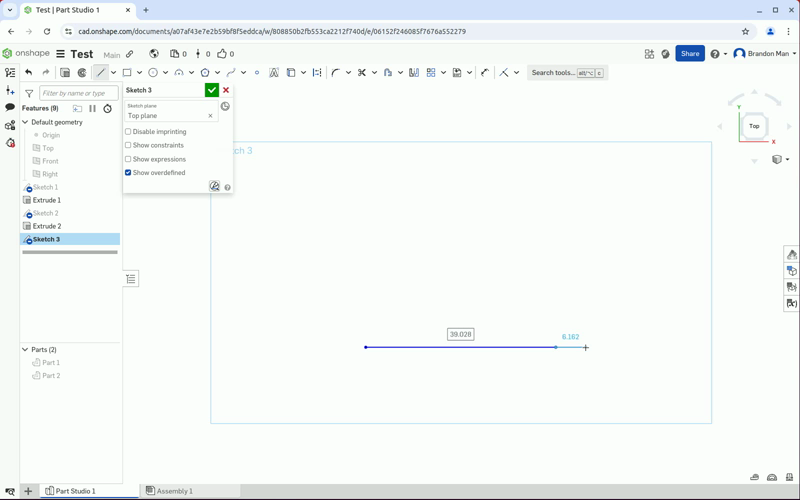
mouse_move(555, 325)
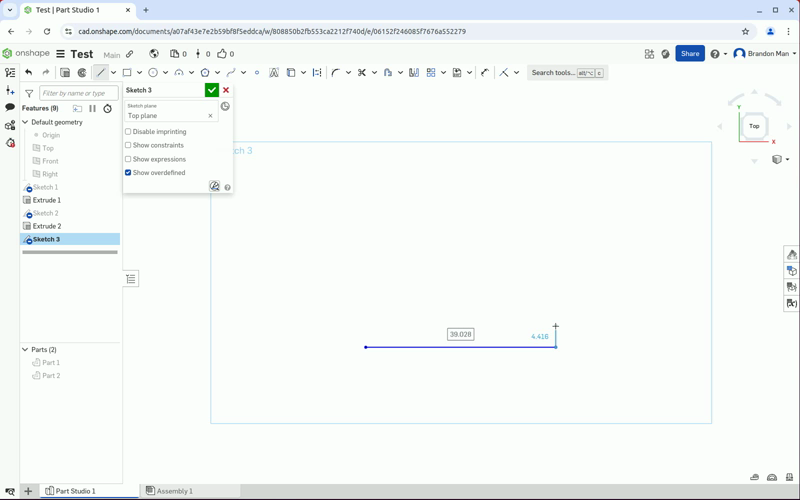
click(555, 325)
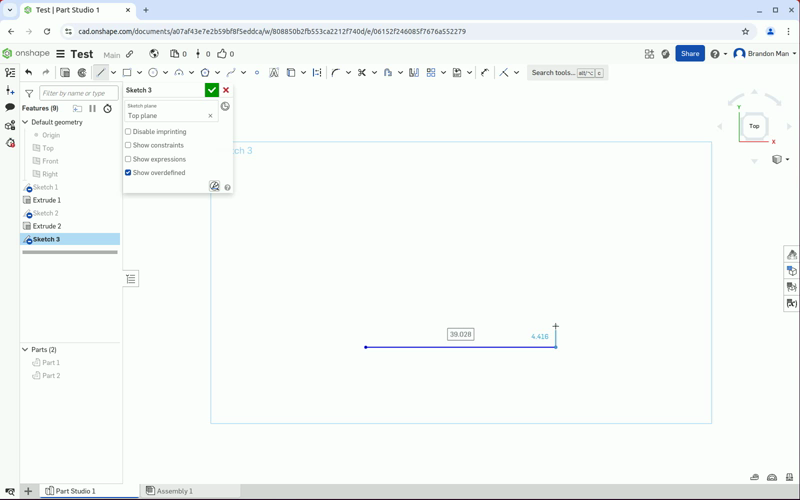
key_up(shift)
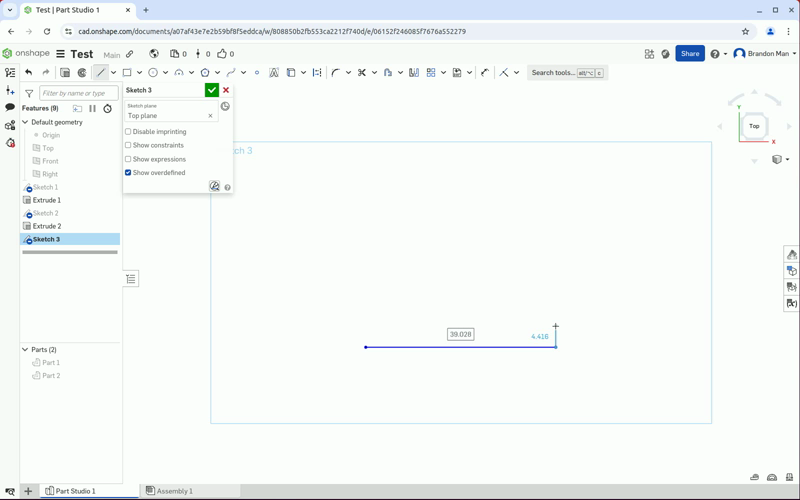
key_down(shift)
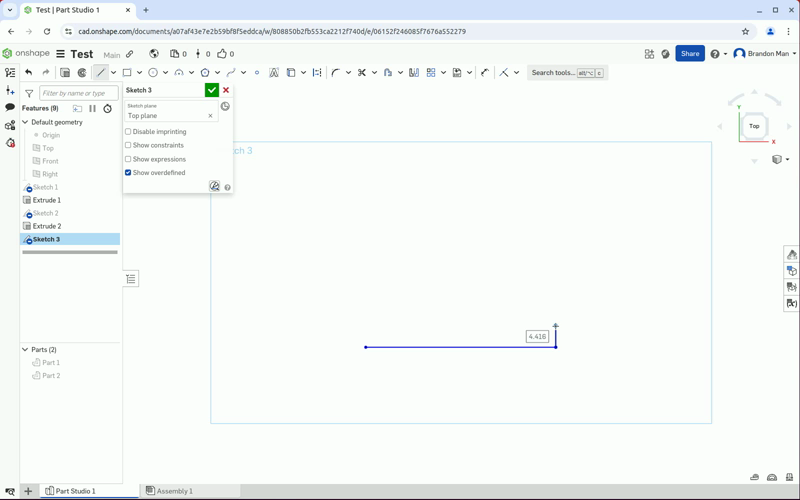
mouse_move(365, 325)
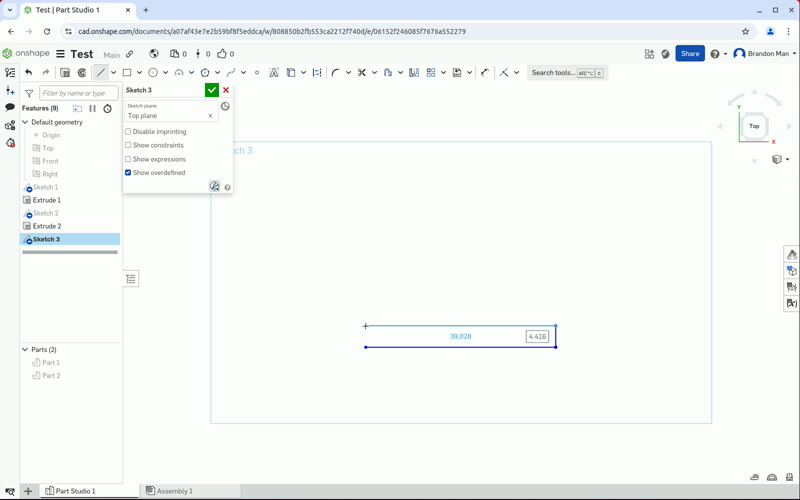
click(365, 325)
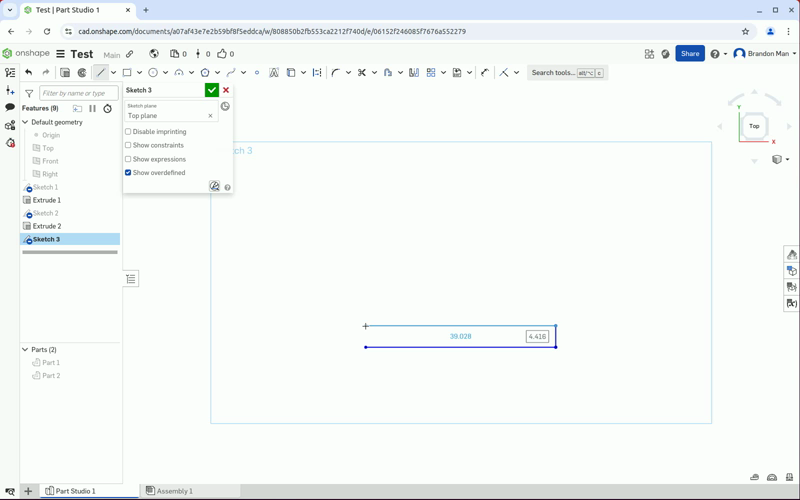
key_up(shift)
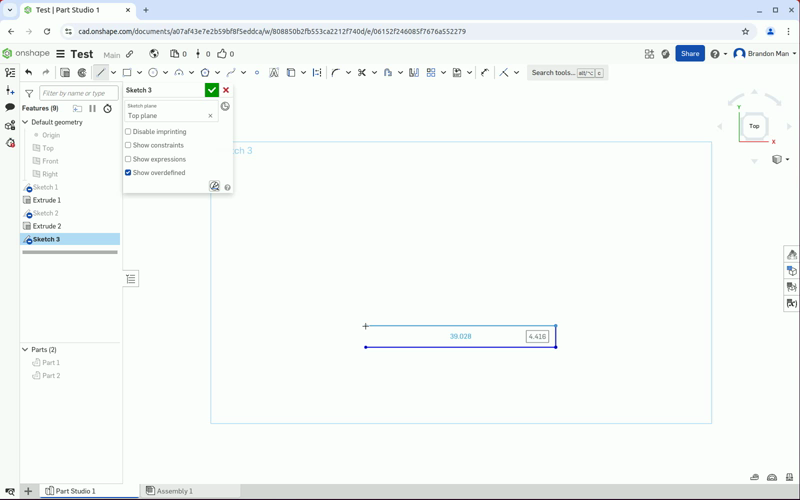
mouse_move(395, 325)
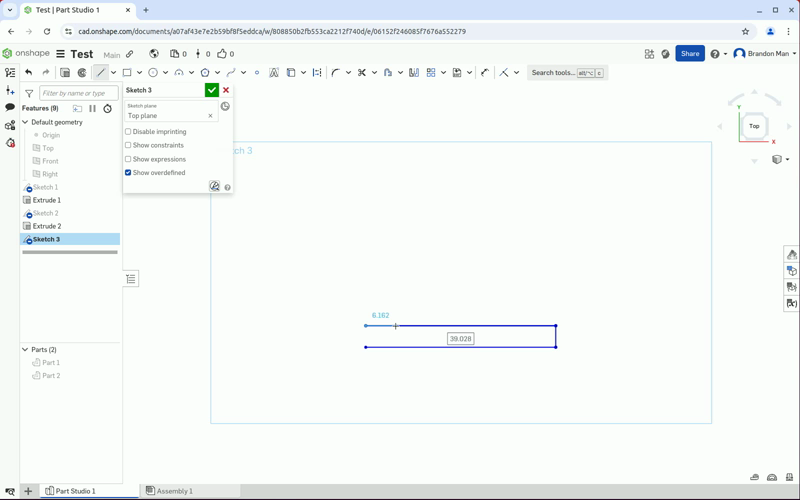
key_down(shift)
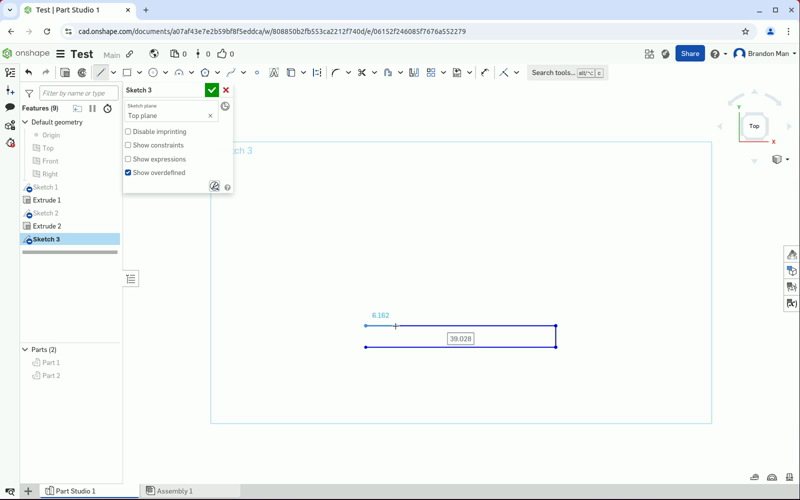
mouse_move(365, 347)
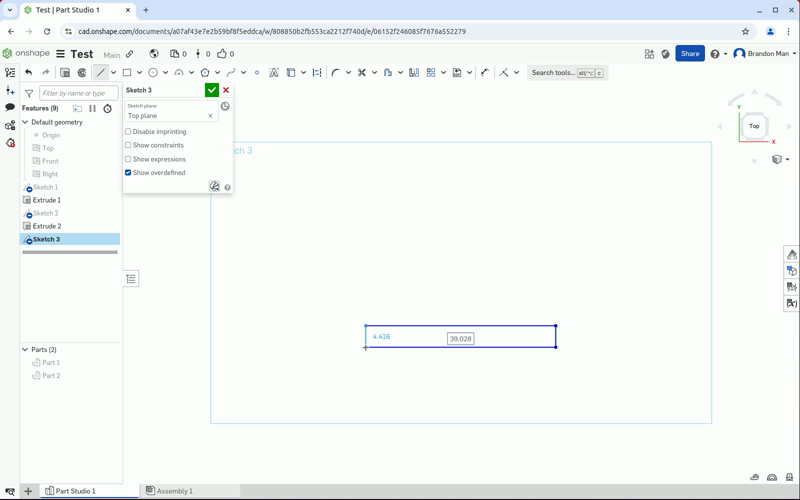
key_up(shift)
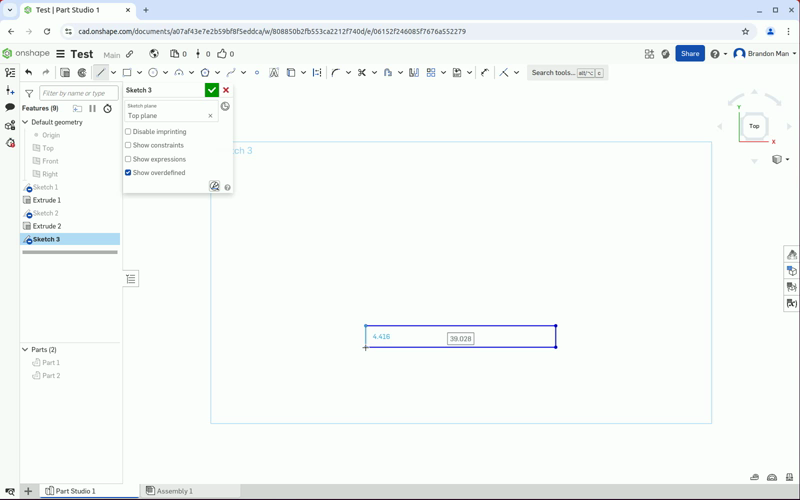
click(365, 347)
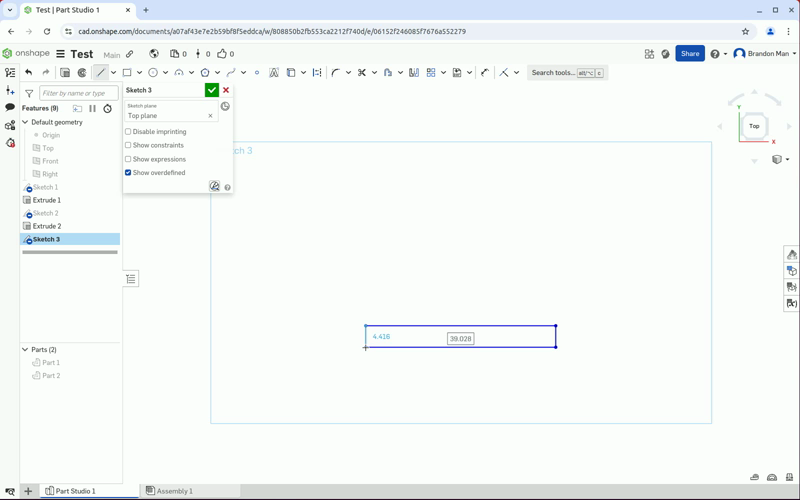
key(esc)
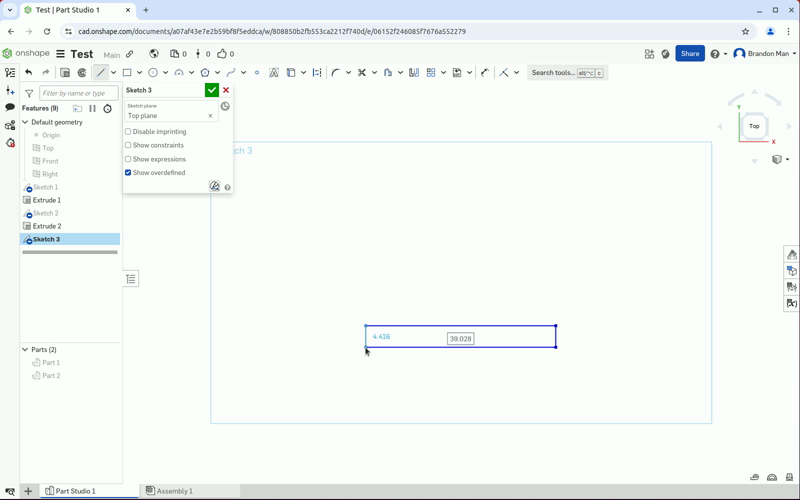
mouse_move(376, 338)
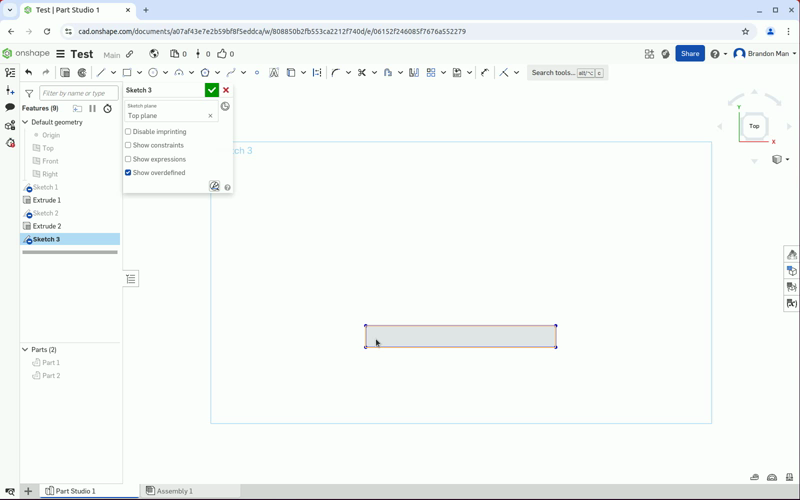
click(376, 338)
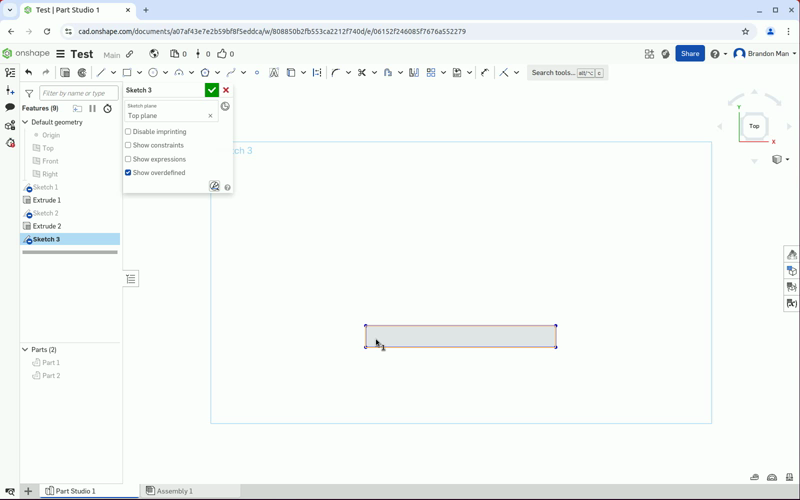
mouse_move(73, 352)
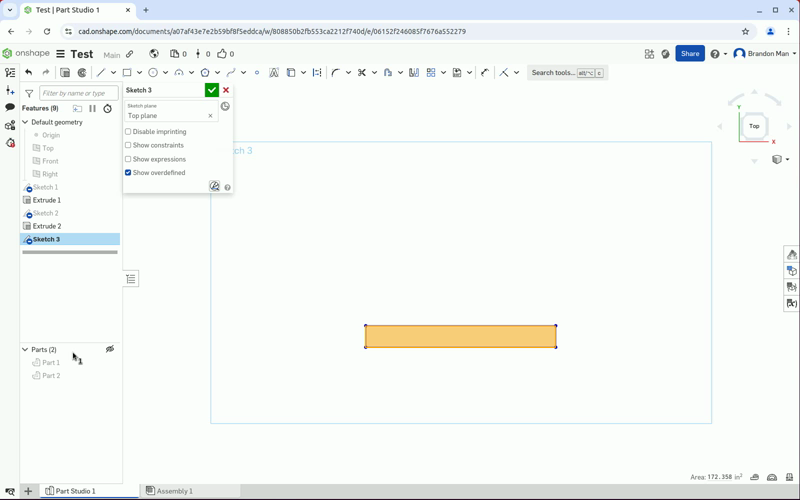
key(shift+y)
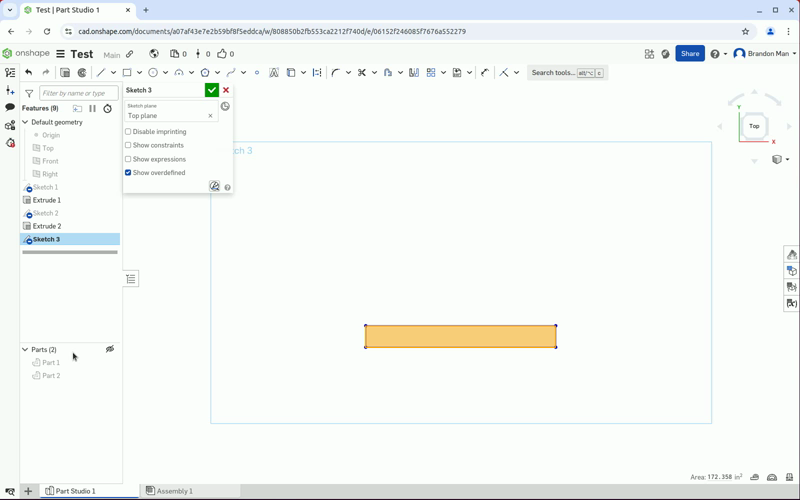
key(shift+e)
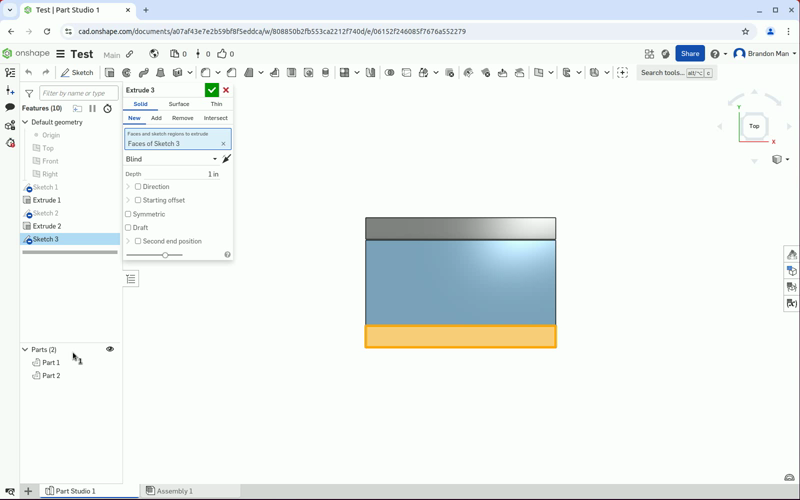
mouse_move(143, 106)
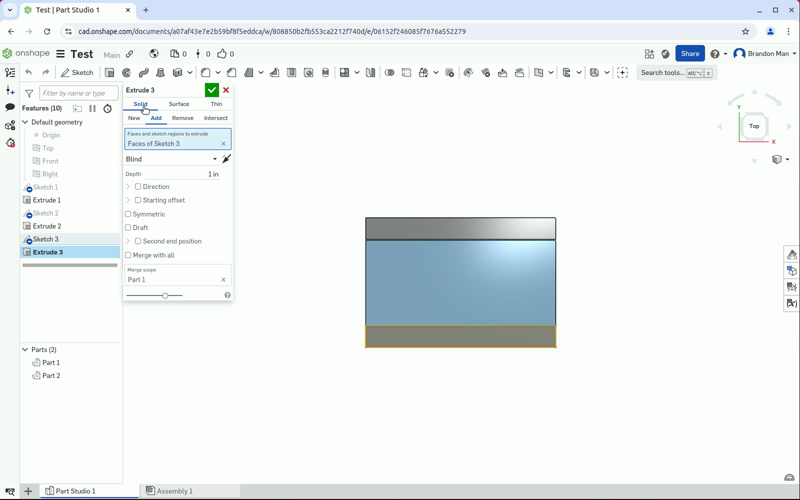
click(143, 106)
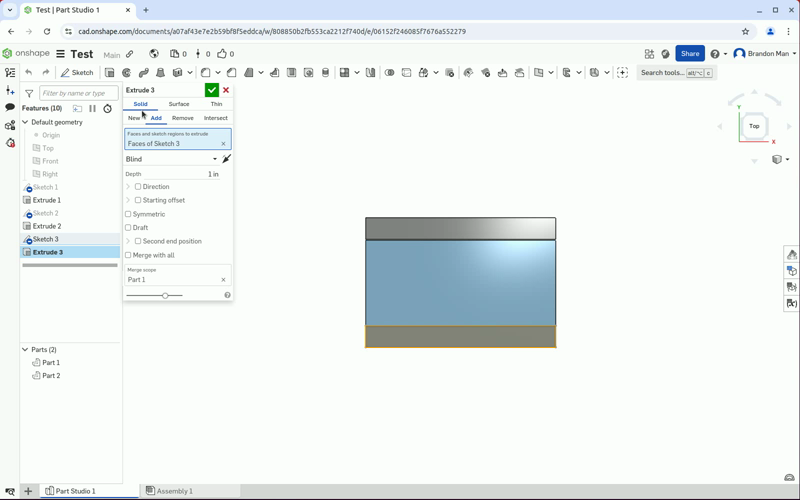
mouse_move(137, 120)
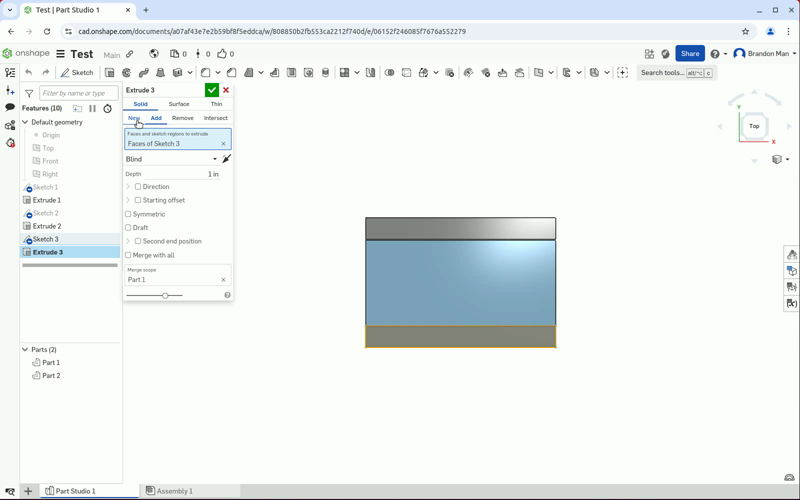
click(137, 120)
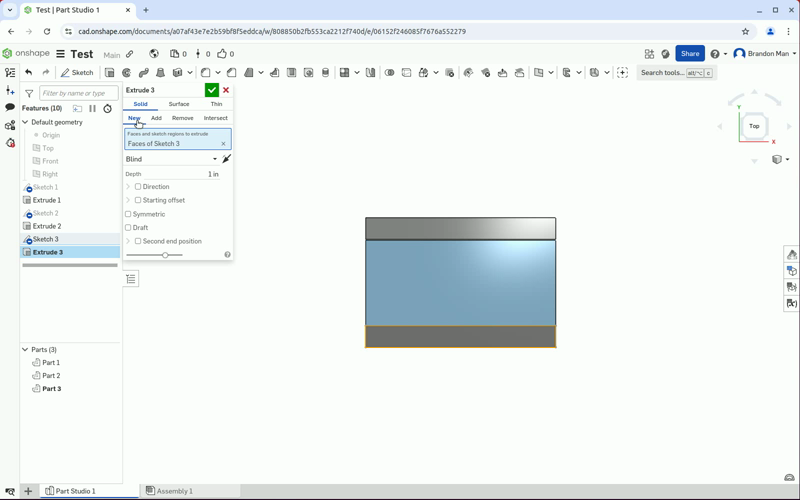
key(tab, 4)
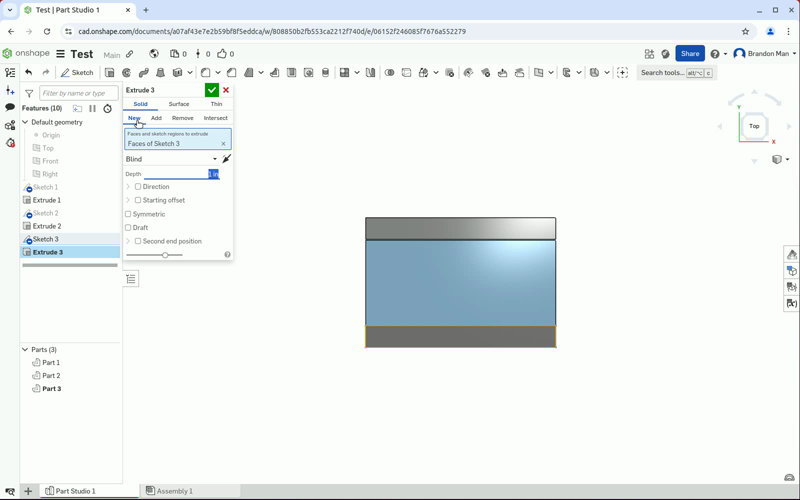
text(19.498)
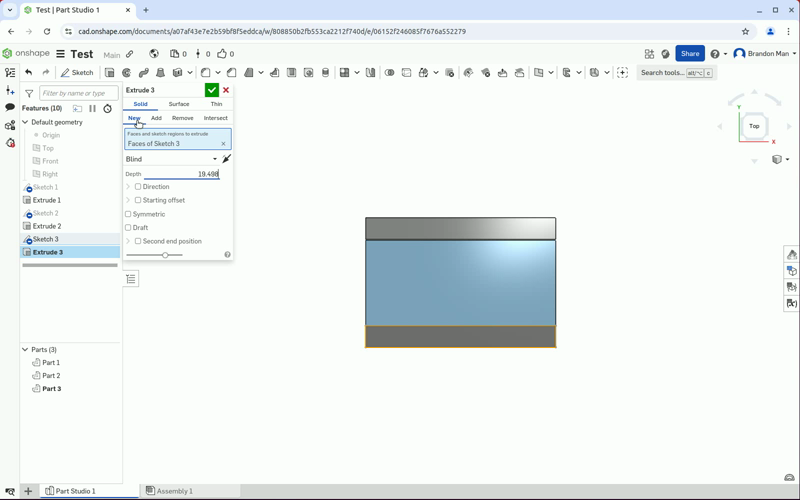
key(enter)
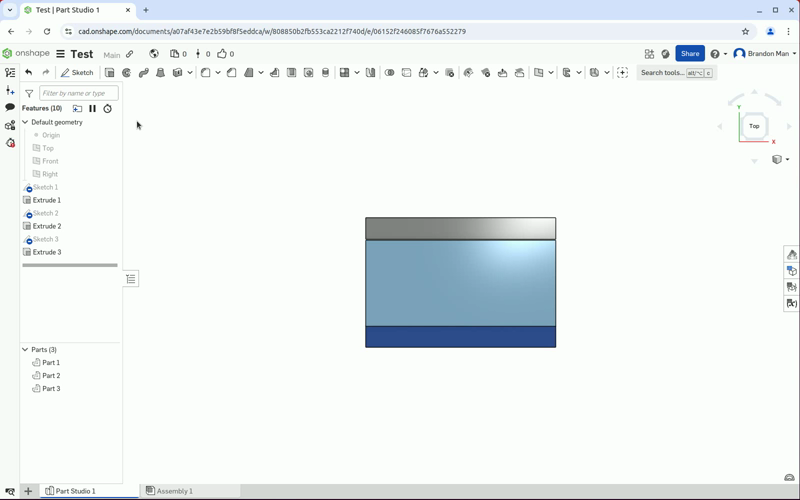
key(shift+h)
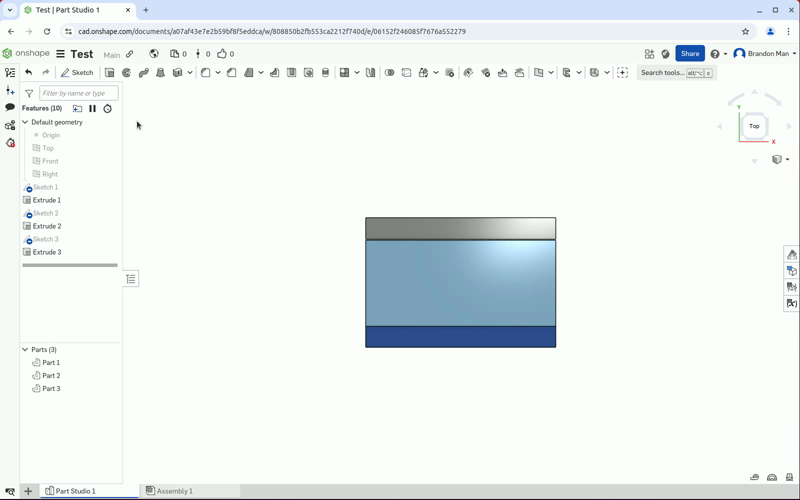
key(shift+h)
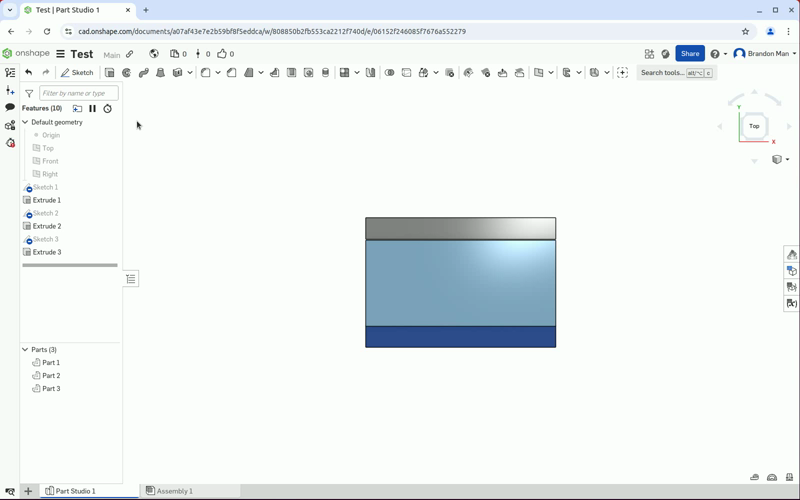
mouse_move(73, 189)
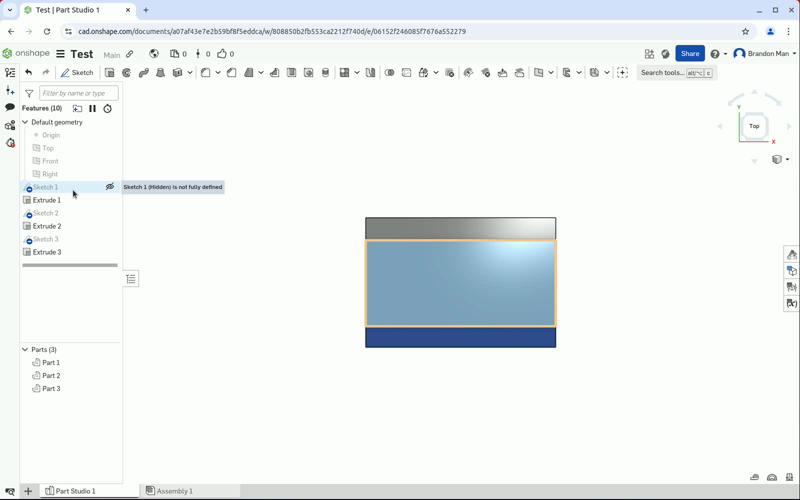
click(73, 189)
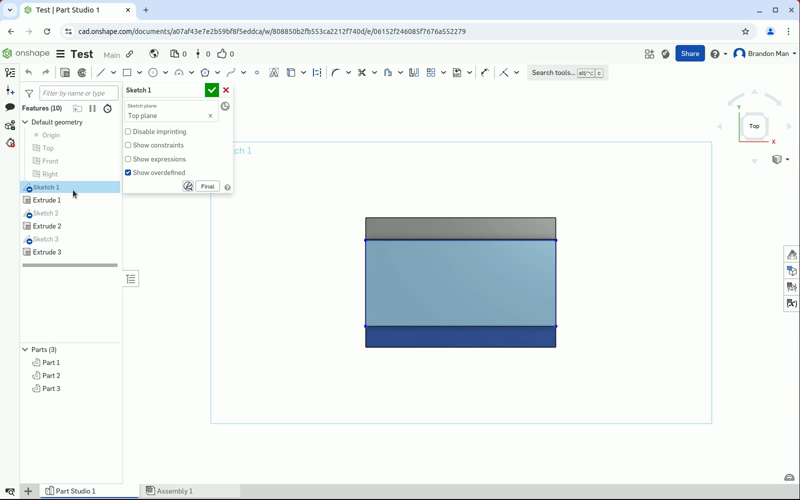
mouse_move(229, 92)
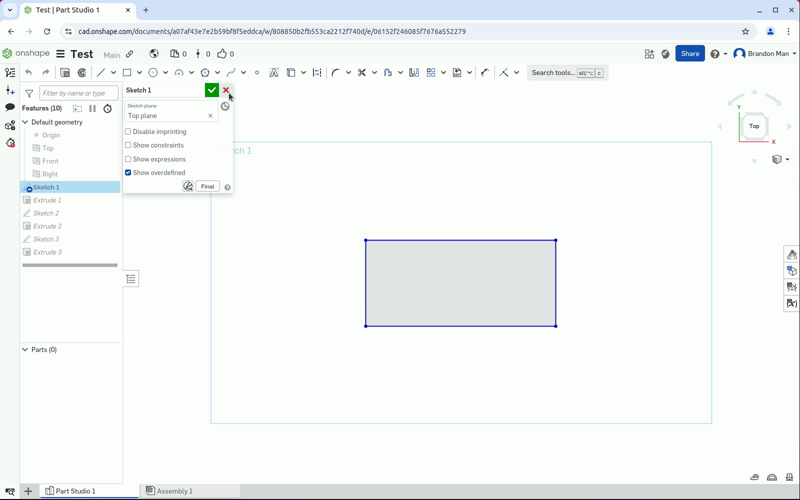
click(229, 92)
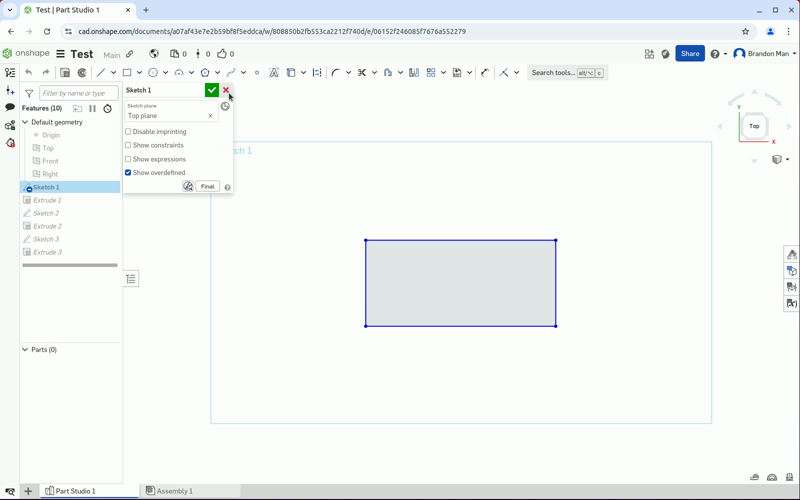
key(shift+s)
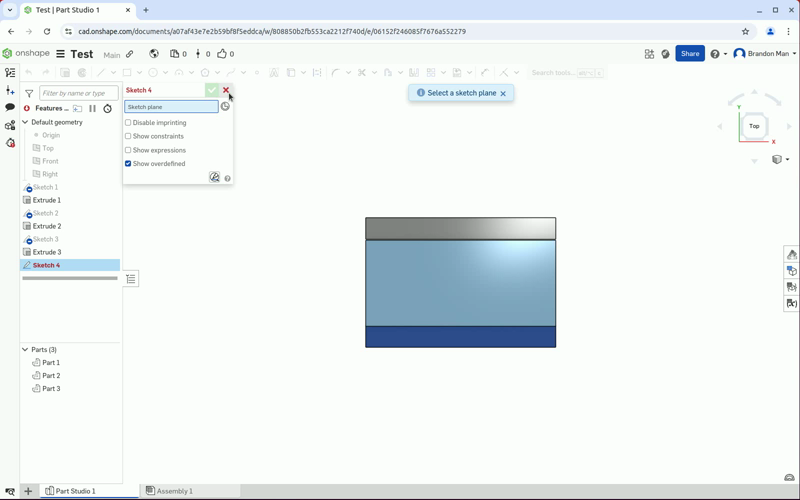
mouse_move(73, 150)
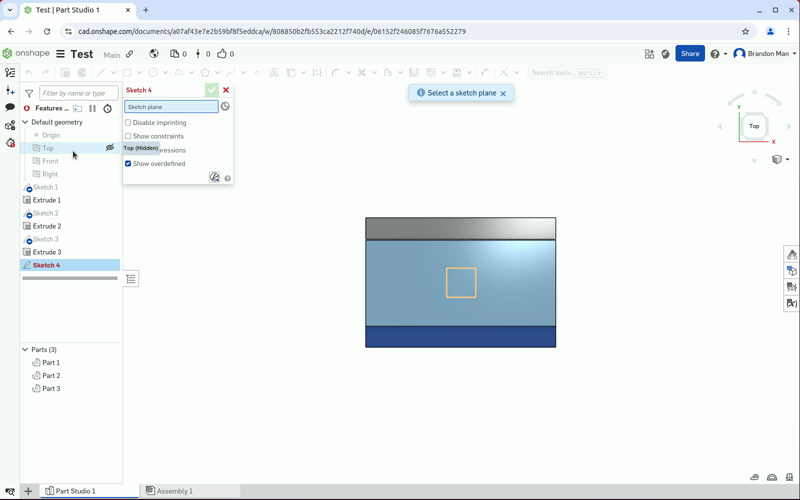
click(73, 150)
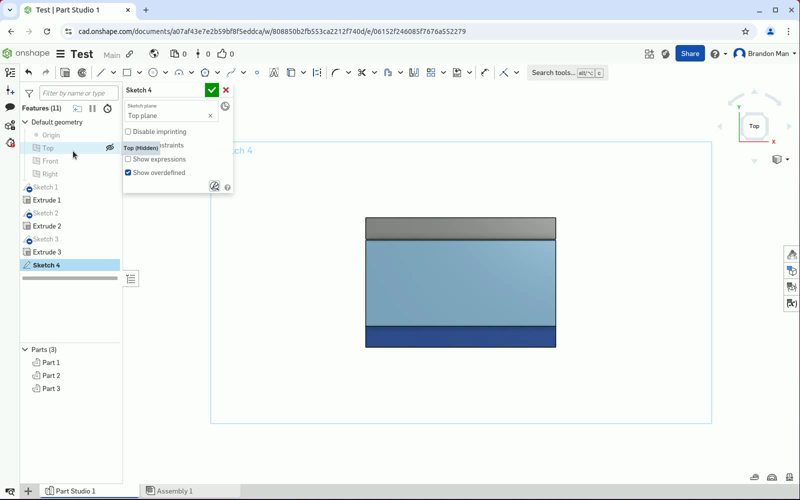
mouse_move(73, 352)
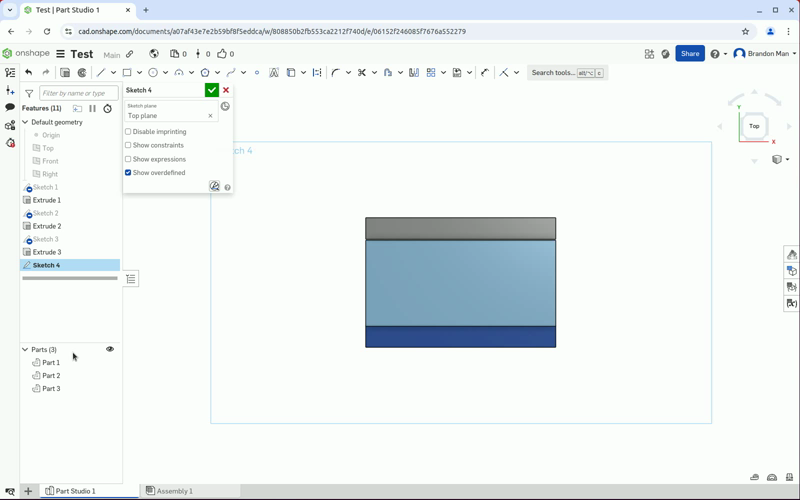
key(y)
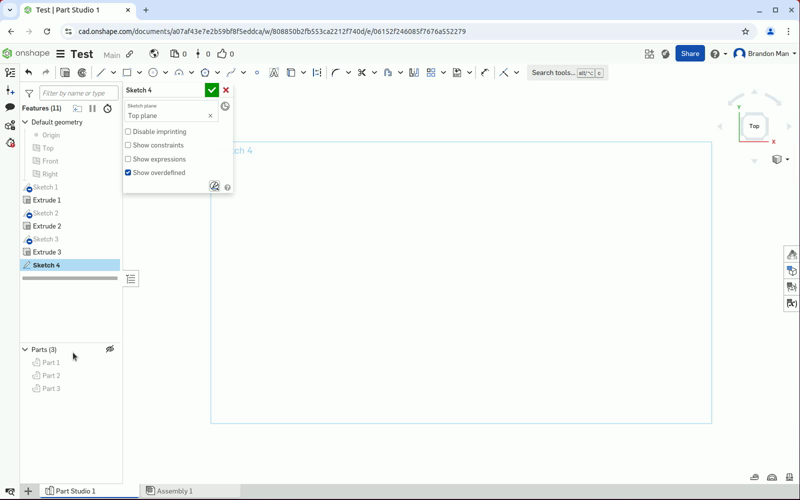
key(l)
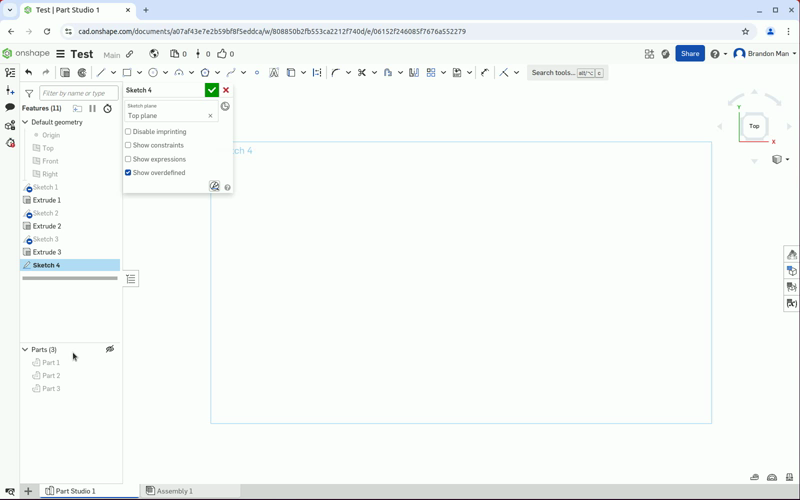
key_down(shift)
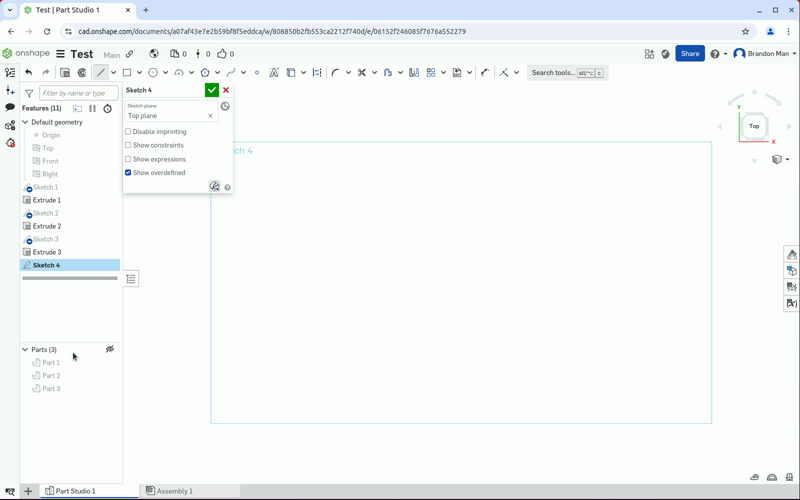
mouse_move(365, 218)
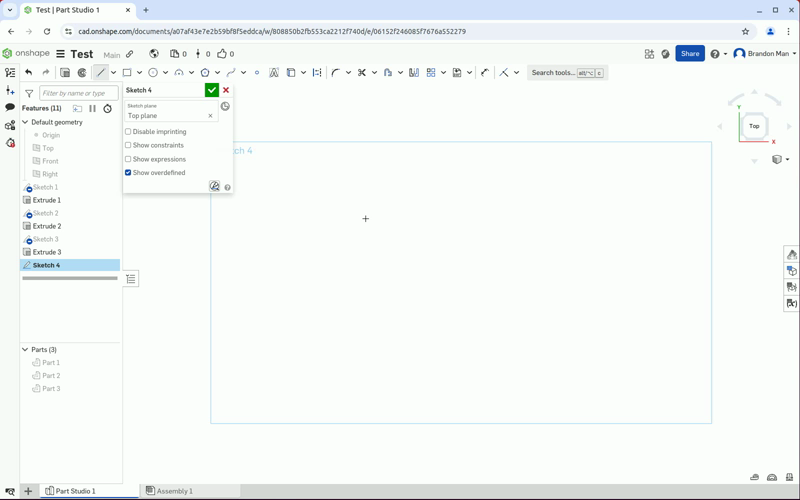
click(365, 218)
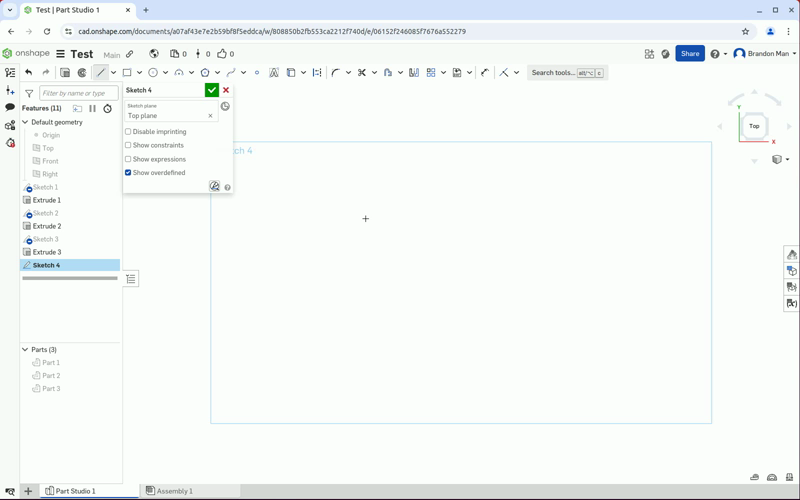
key_up(shift)
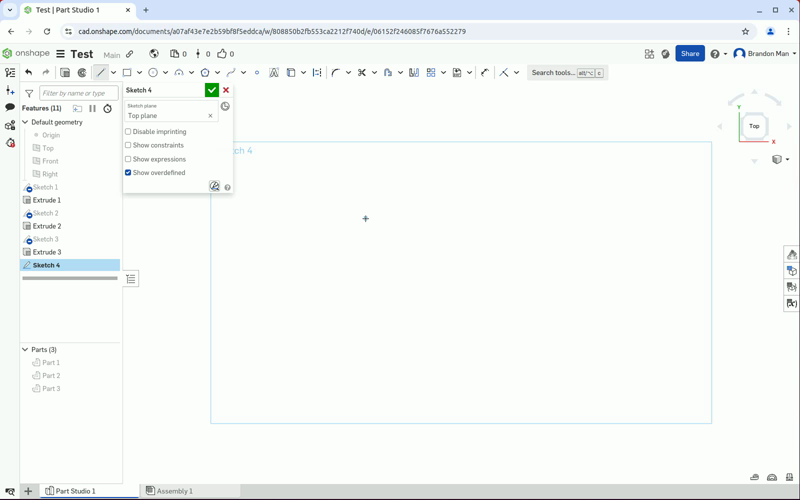
key_down(shift)
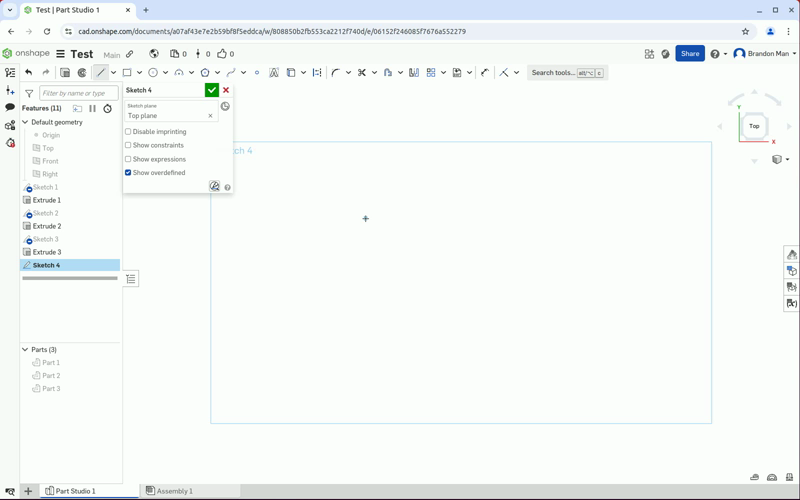
mouse_move(555, 218)
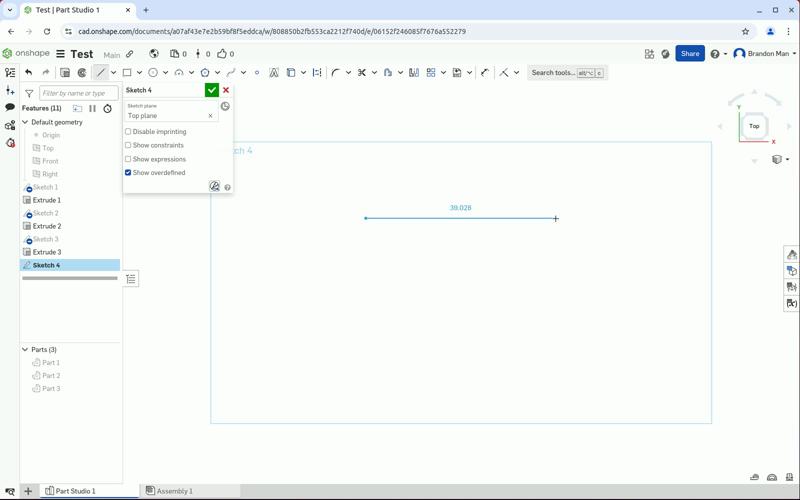
click(555, 218)
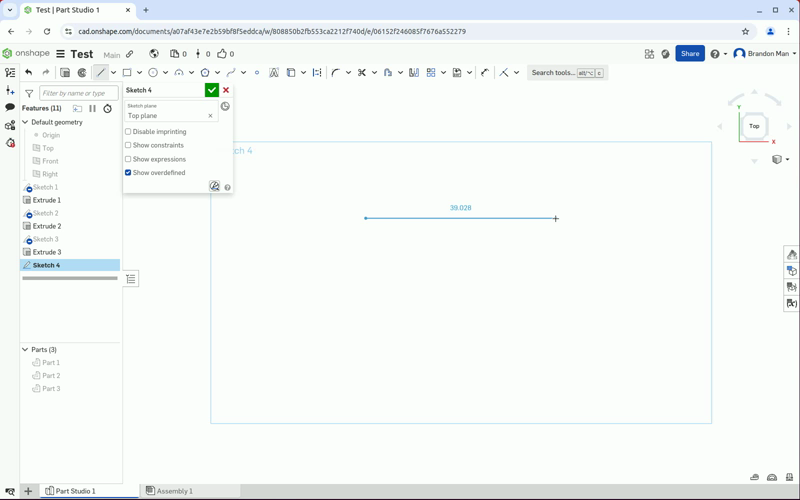
key_up(shift)
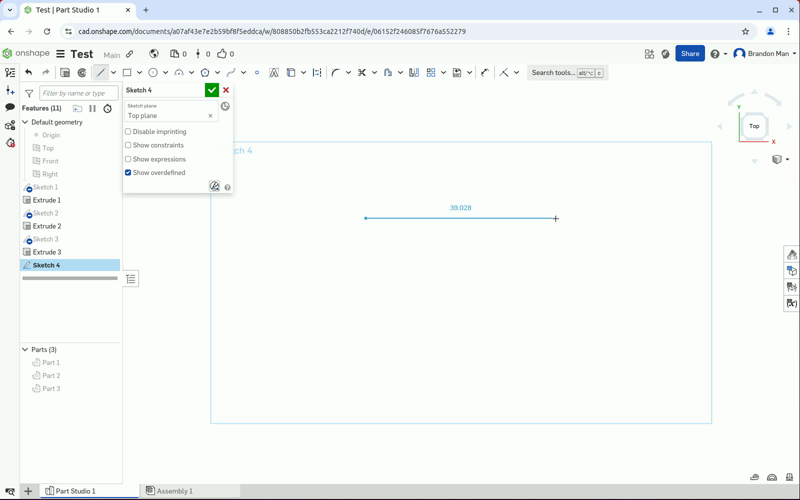
key_down(shift)
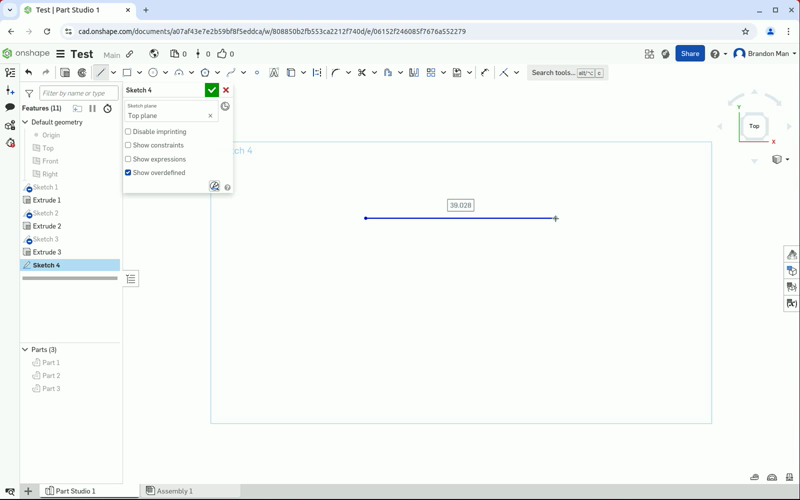
mouse_move(585, 218)
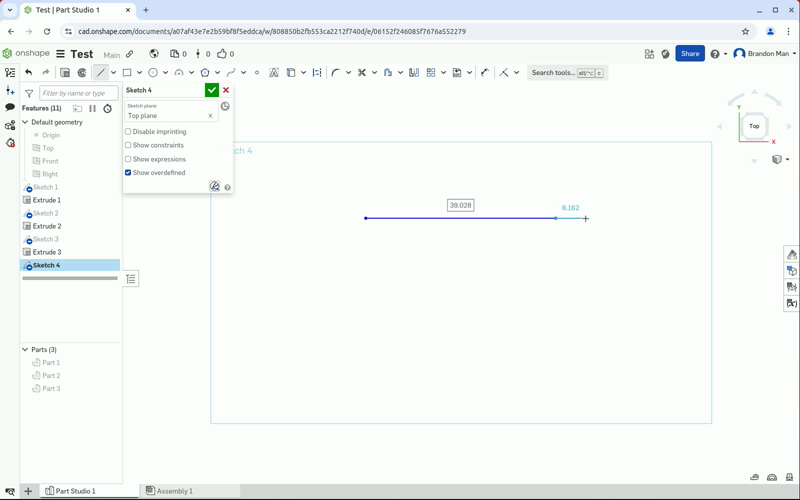
mouse_move(555, 194)
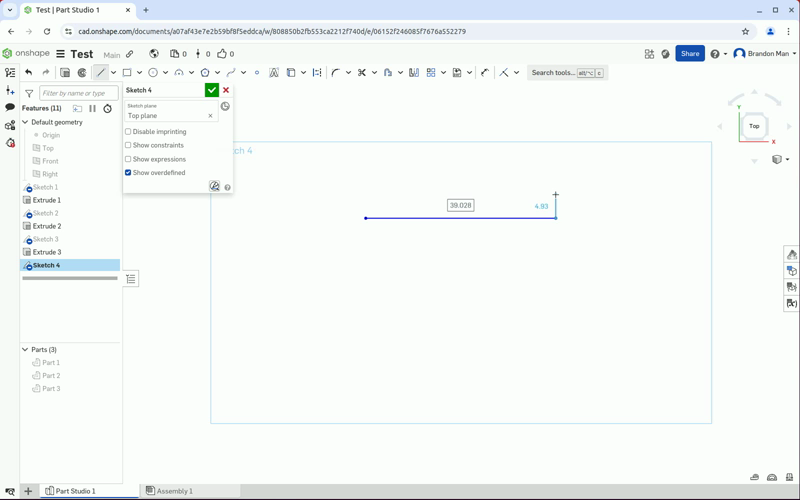
click(555, 194)
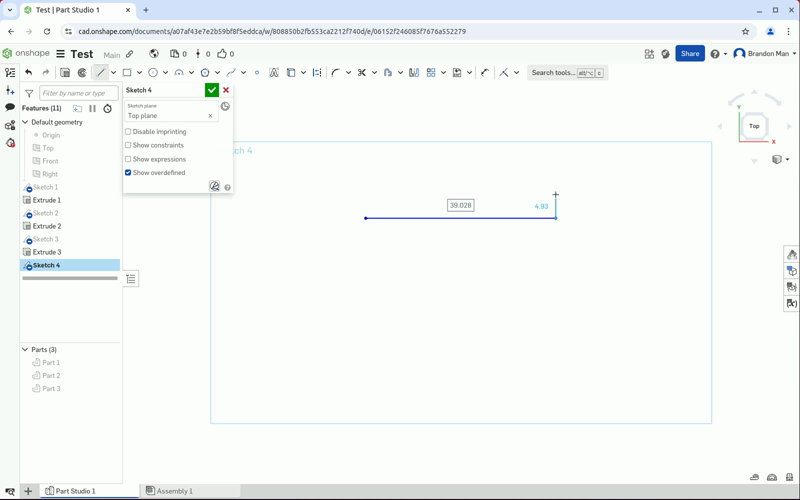
key_up(shift)
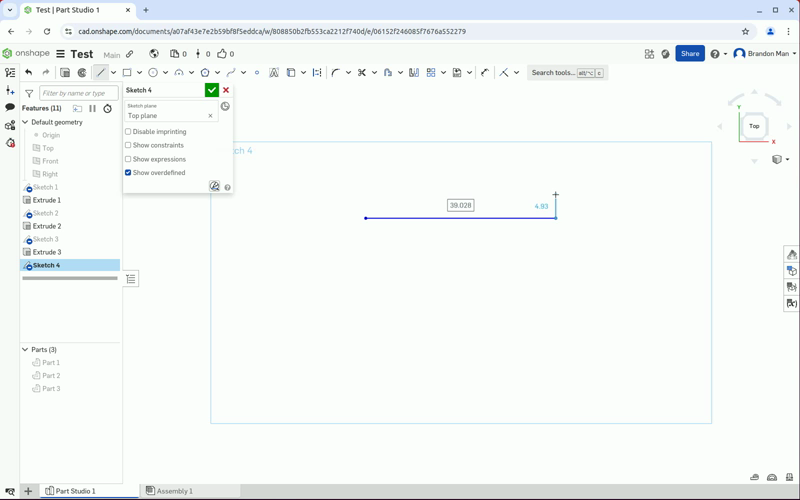
key_down(shift)
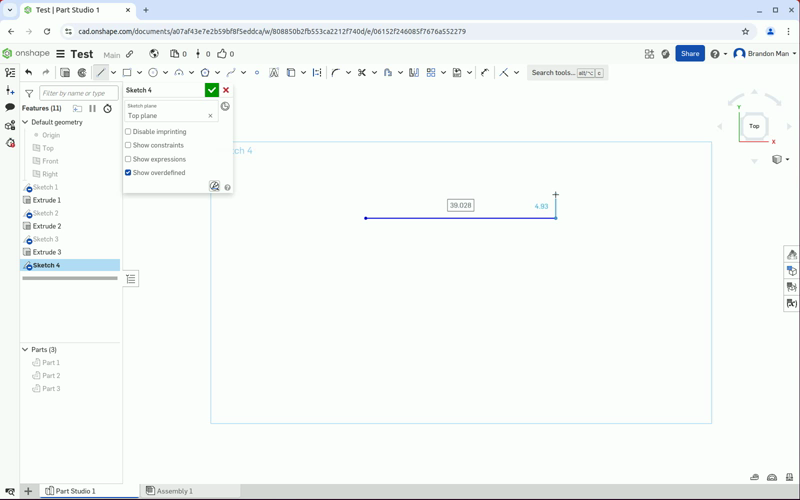
mouse_move(365, 194)
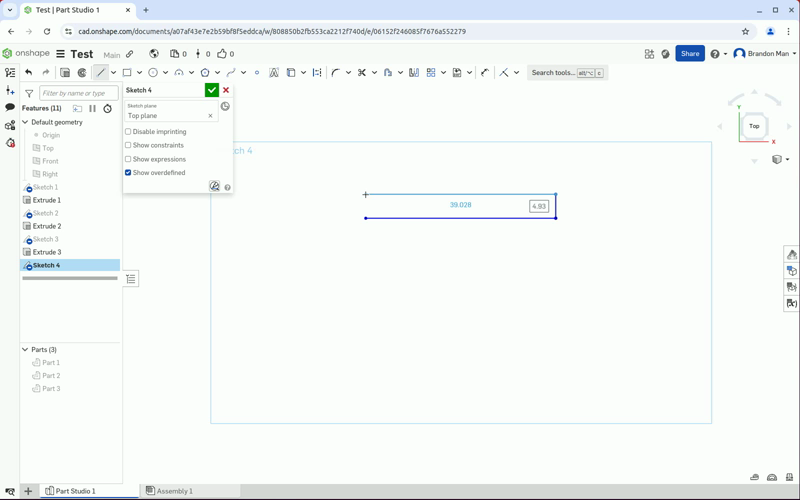
click(365, 194)
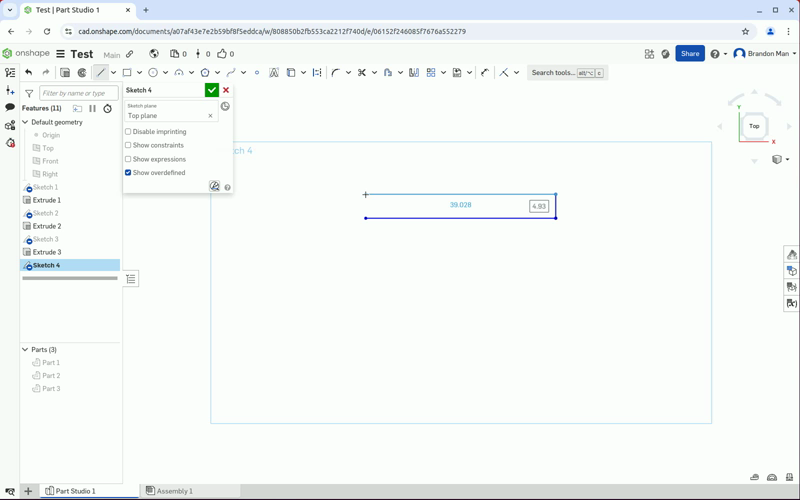
key_up(shift)
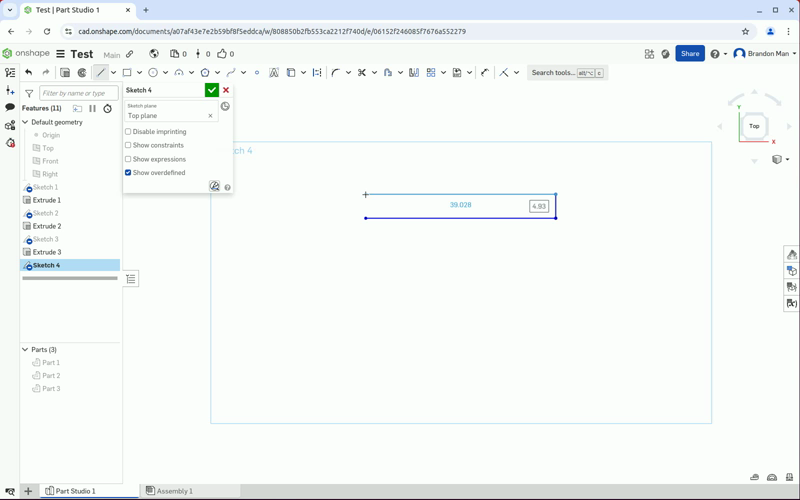
mouse_move(395, 194)
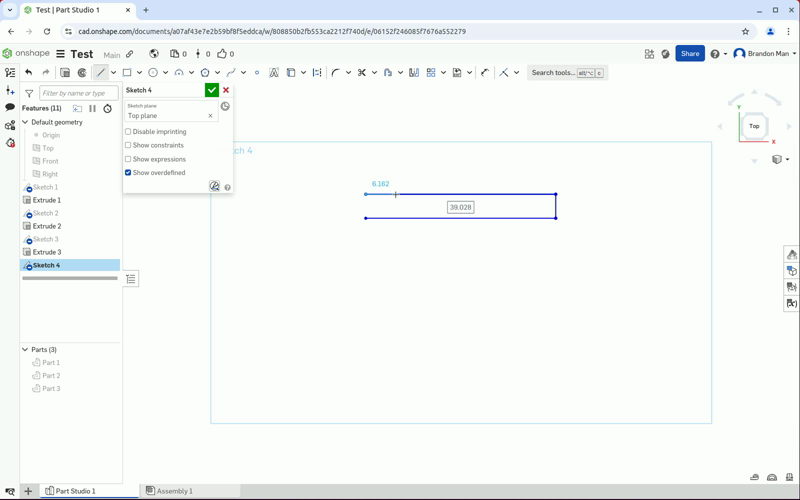
key_down(shift)
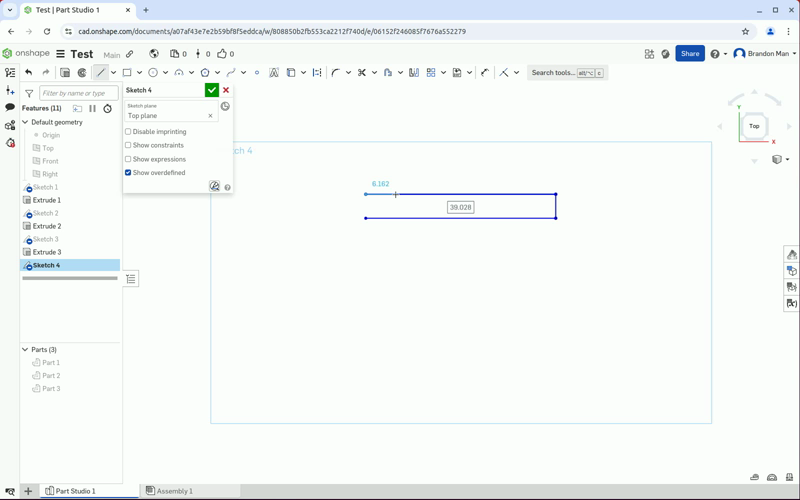
mouse_move(365, 218)
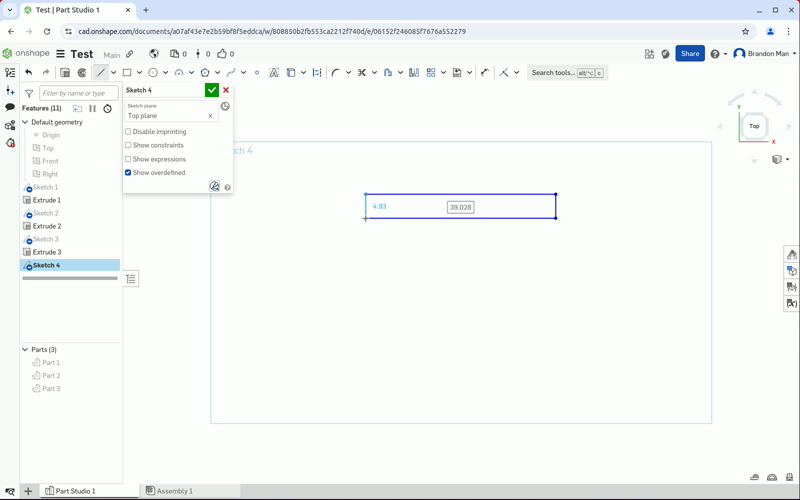
key_up(shift)
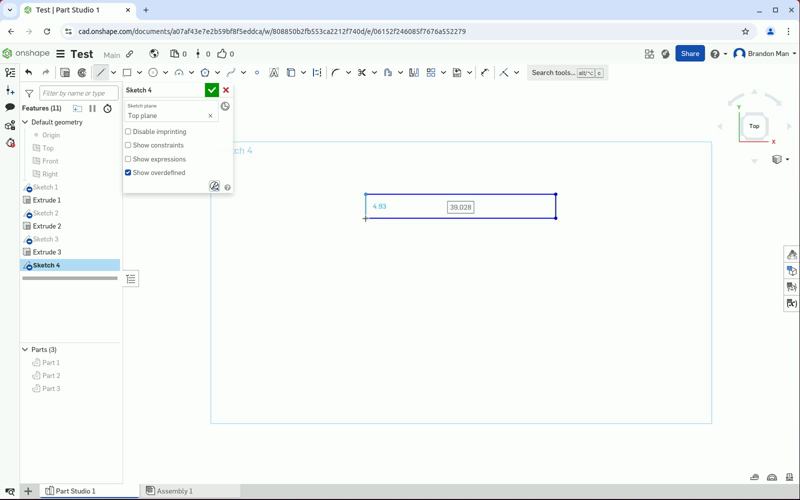
click(365, 218)
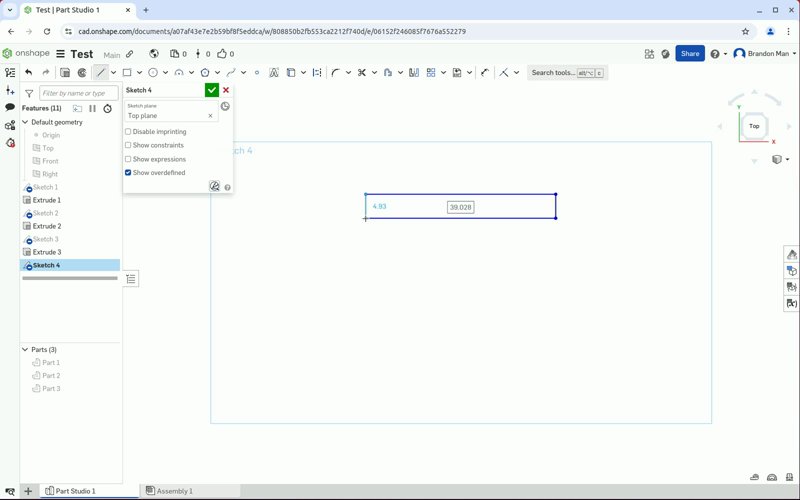
key(esc)
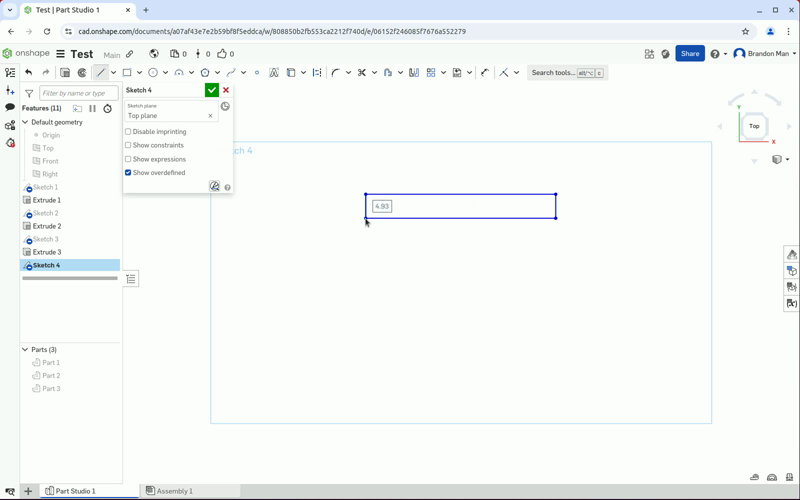
mouse_move(476, 206)
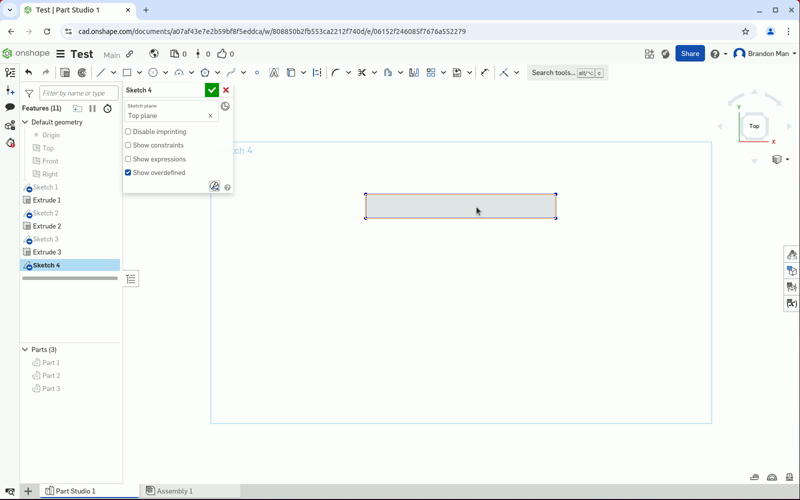
click(476, 206)
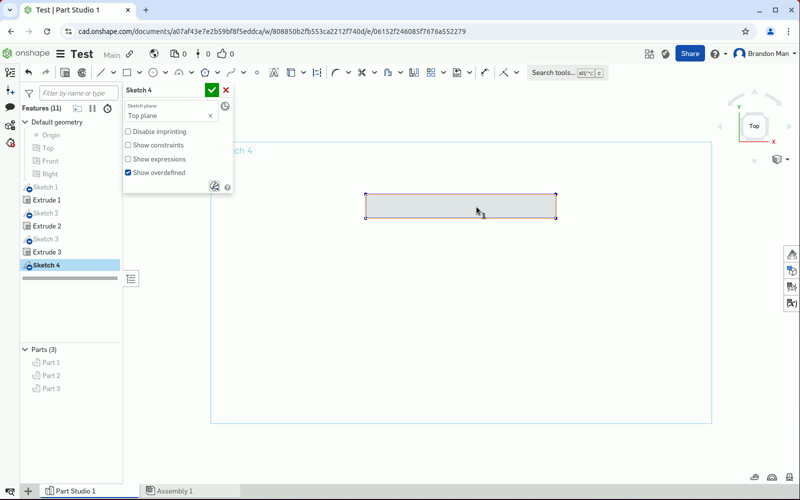
mouse_move(73, 352)
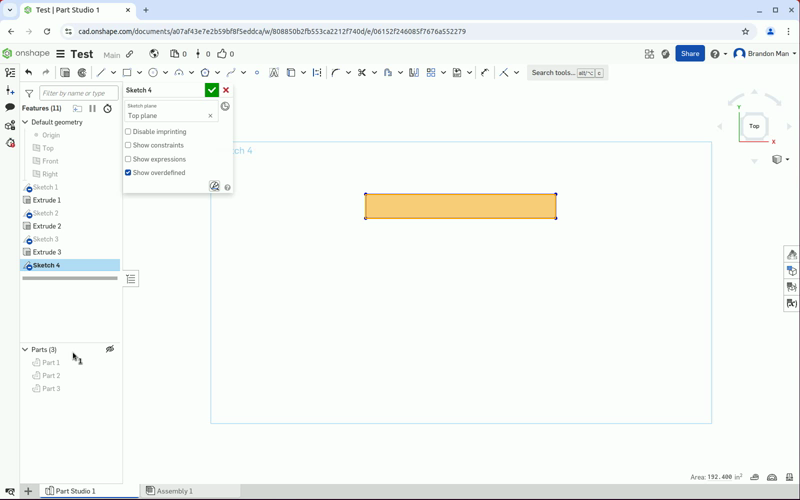
key(shift+y)
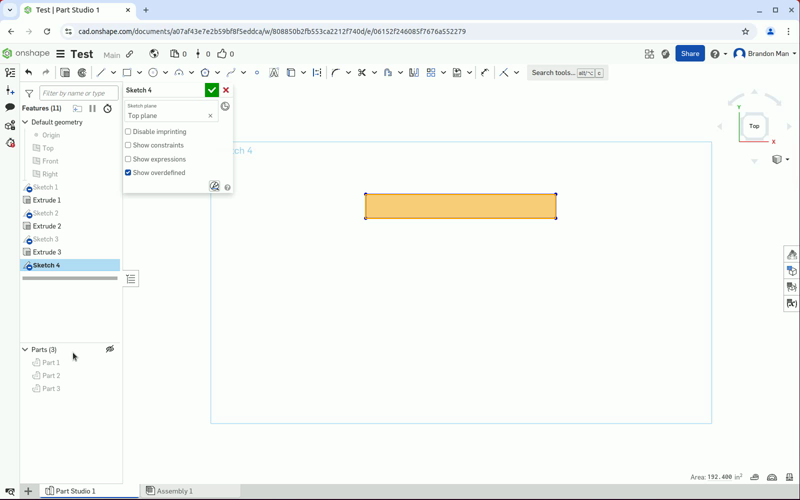
key(shift+e)
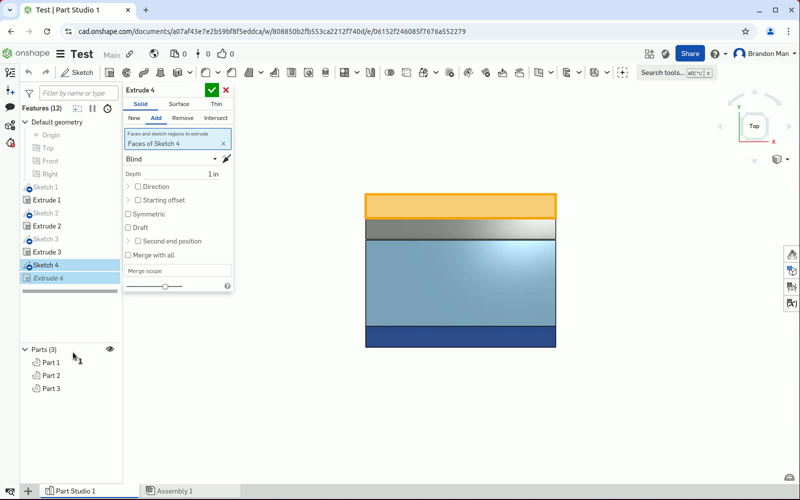
mouse_move(143, 106)
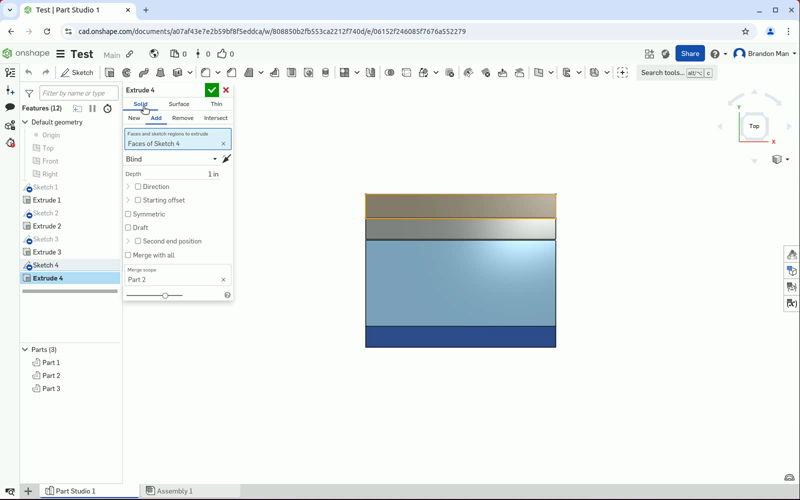
click(143, 106)
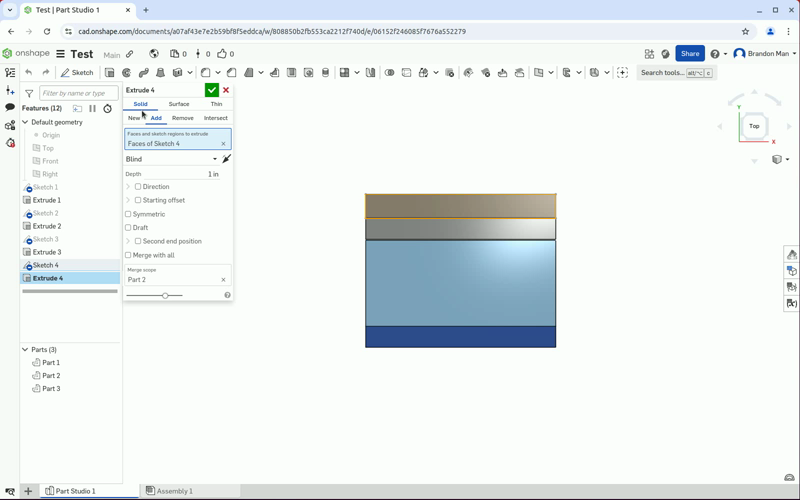
mouse_move(137, 120)
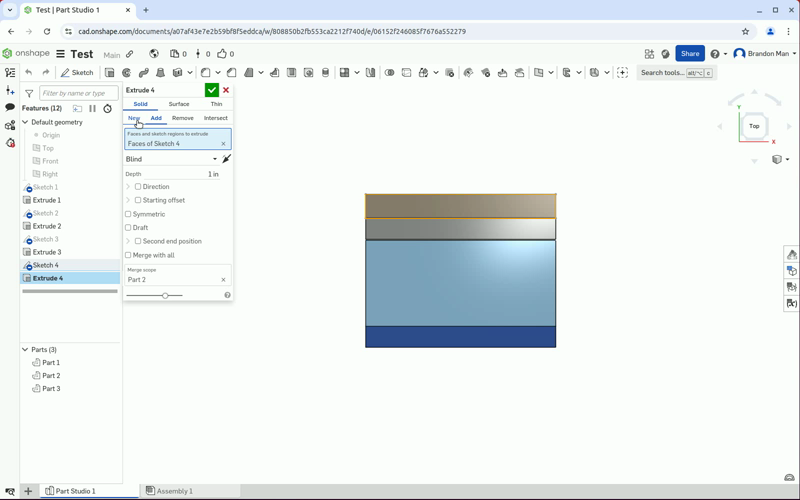
click(137, 120)
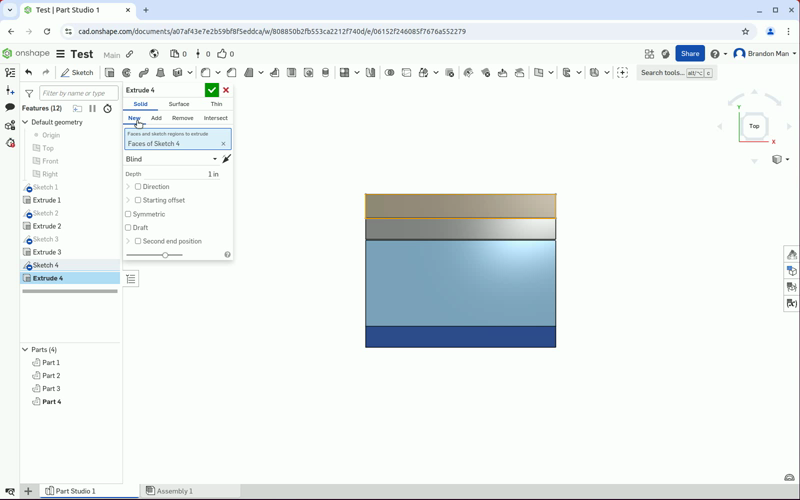
key(tab, 4)
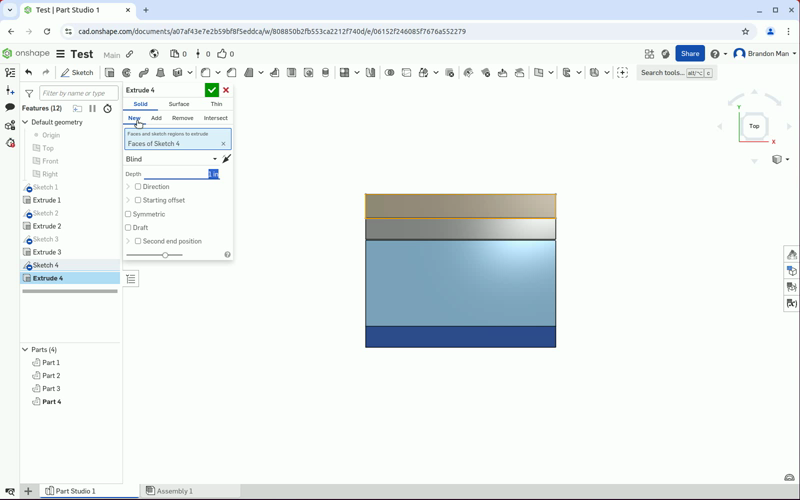
text(11.795)
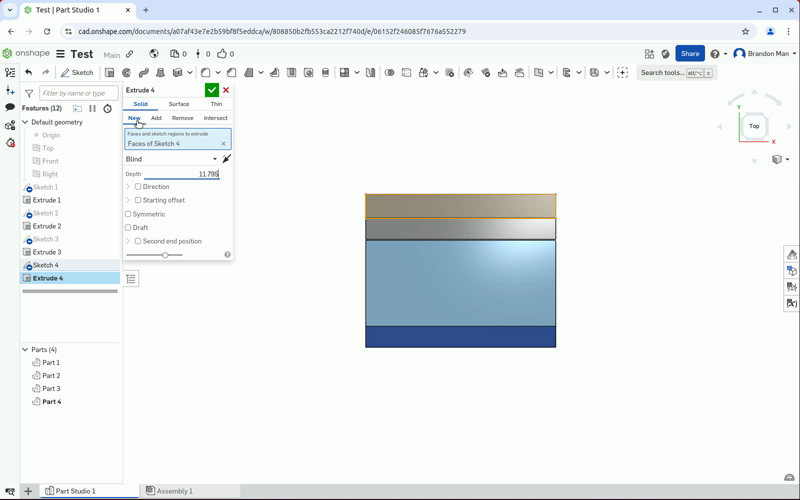
key(enter)
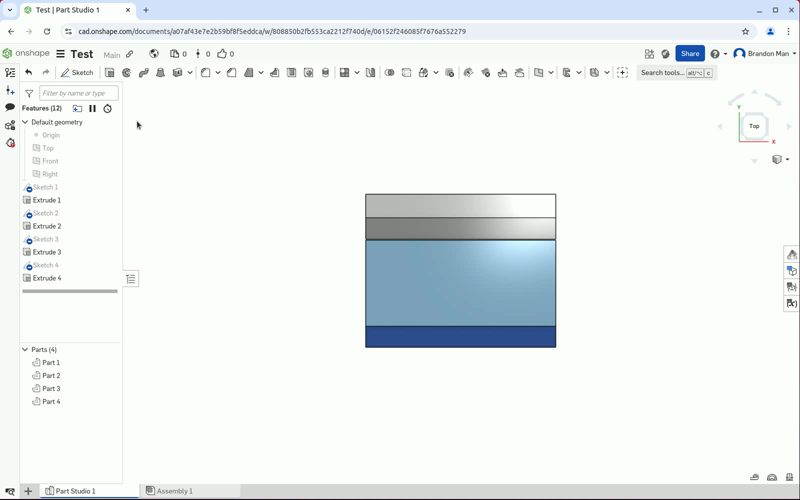
key(shift+h)
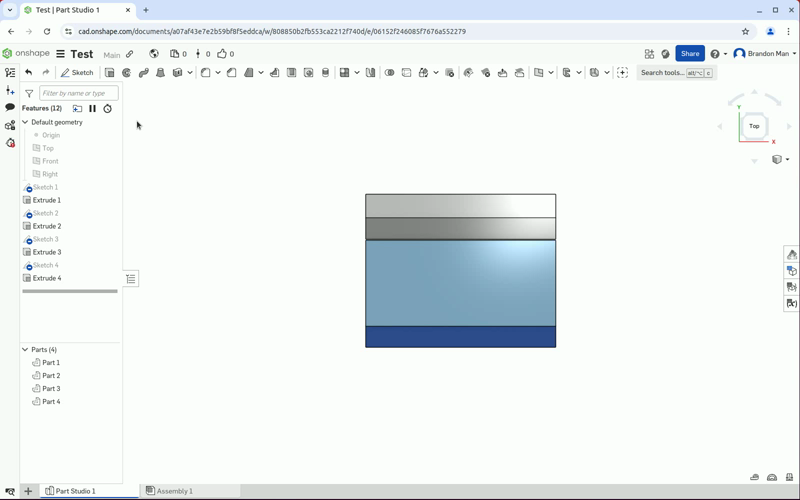
key(shift+h)
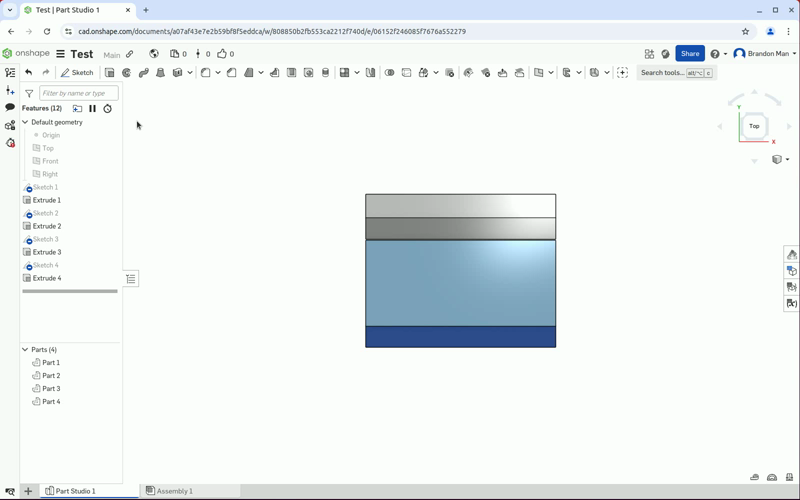
mouse_move(73, 189)
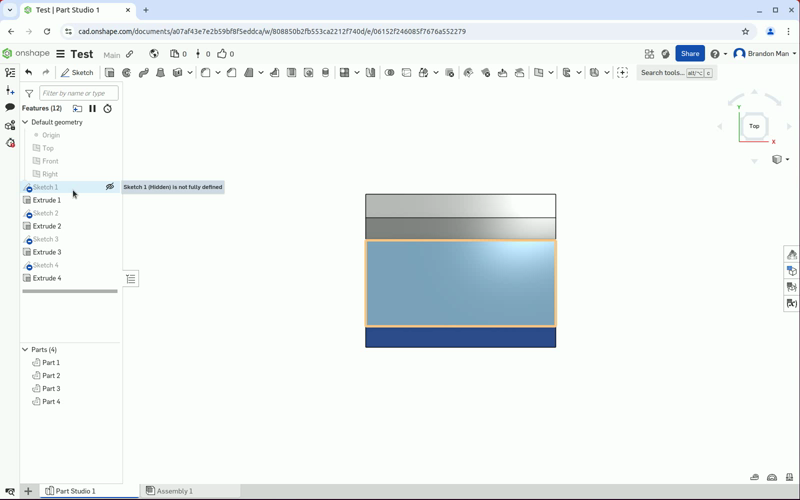
click(73, 189)
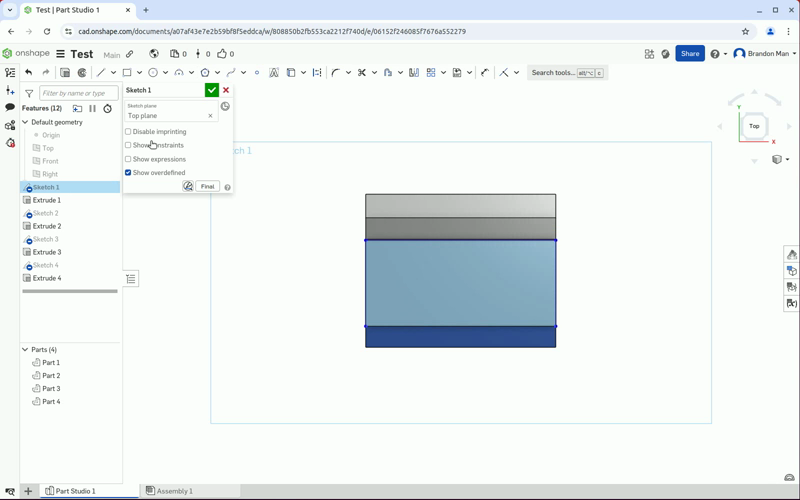
mouse_move(229, 92)
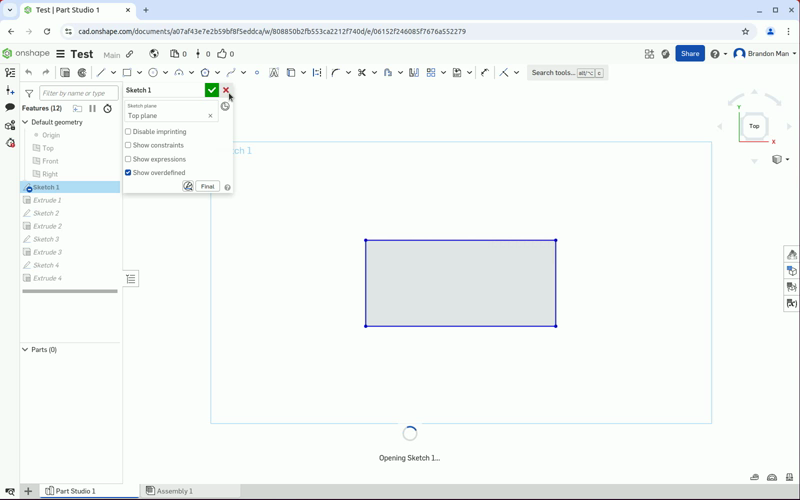
click(229, 92)
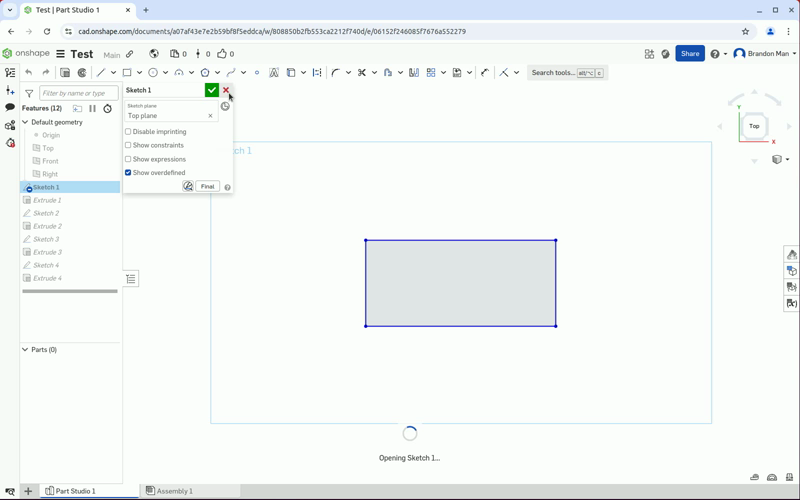
key(shift+s)
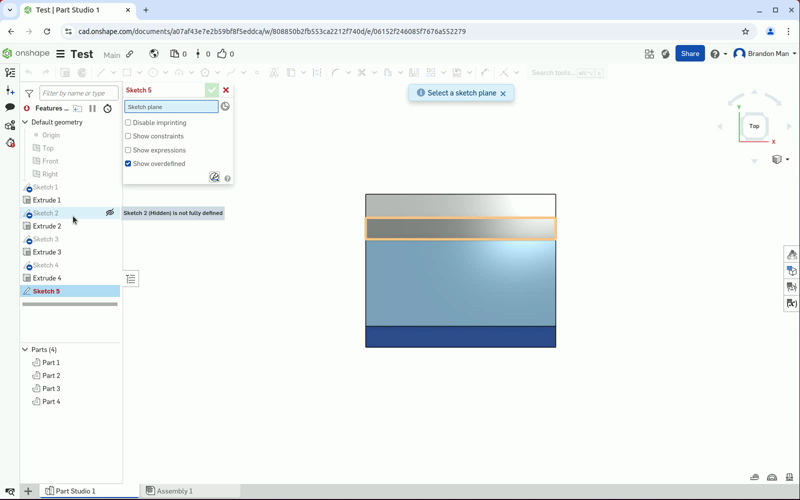
scroll(3)
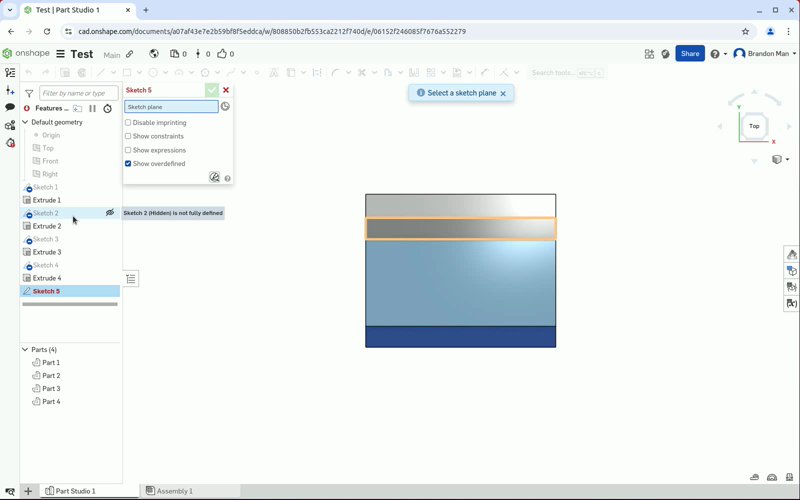
mouse_move(73, 150)
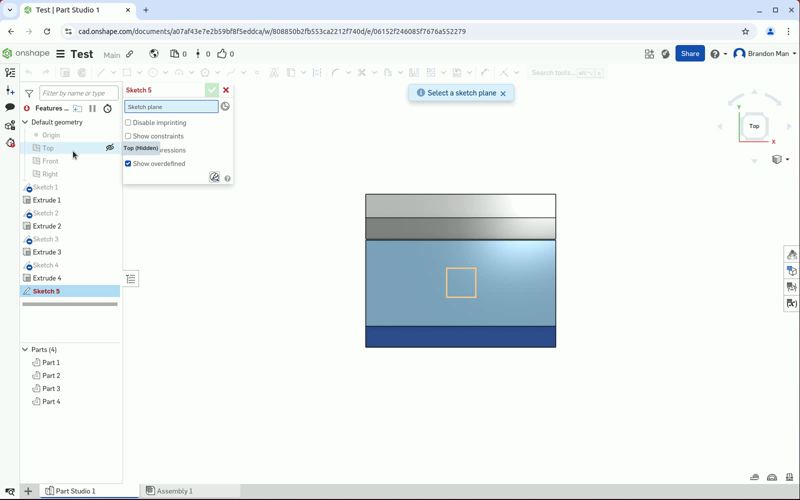
click(73, 150)
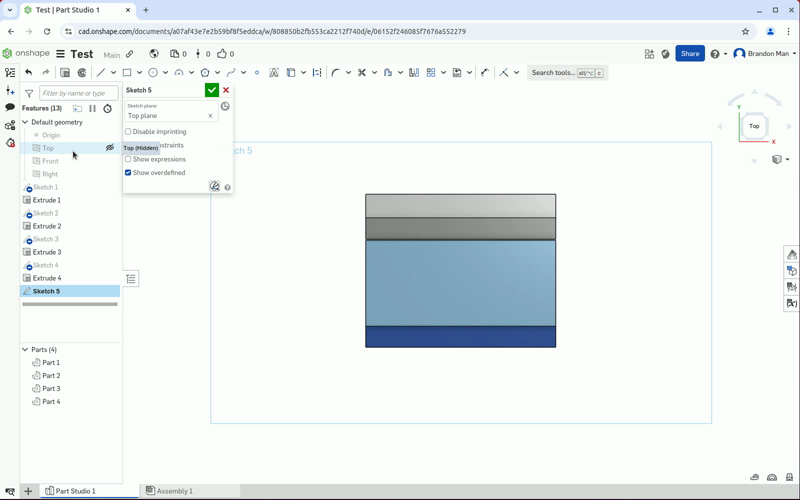
mouse_move(73, 352)
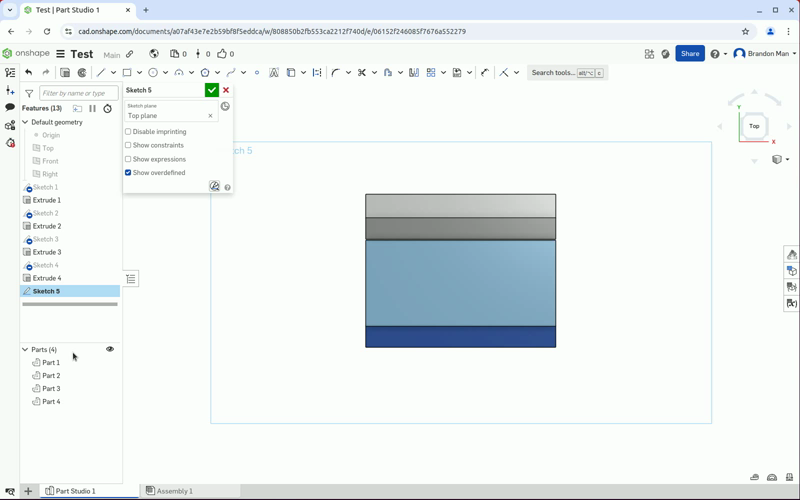
key(y)
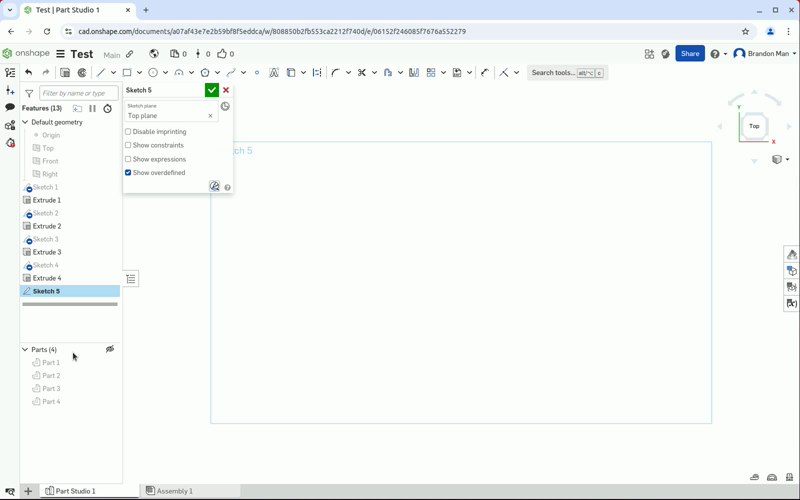
key(l)
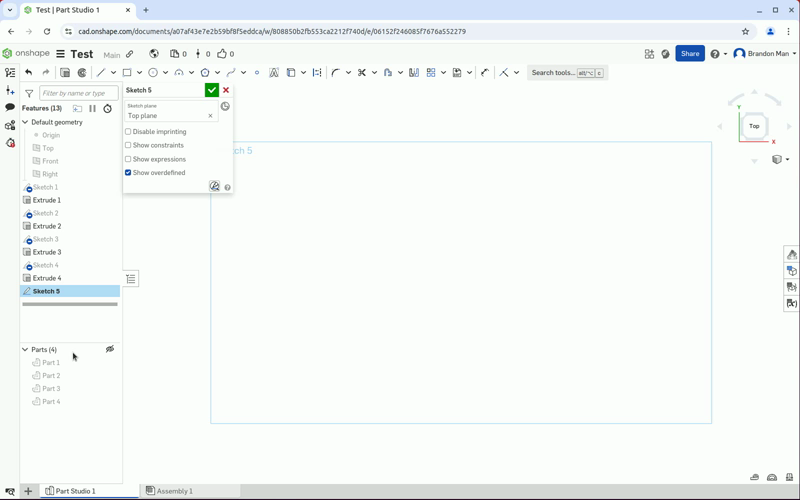
key_down(shift)
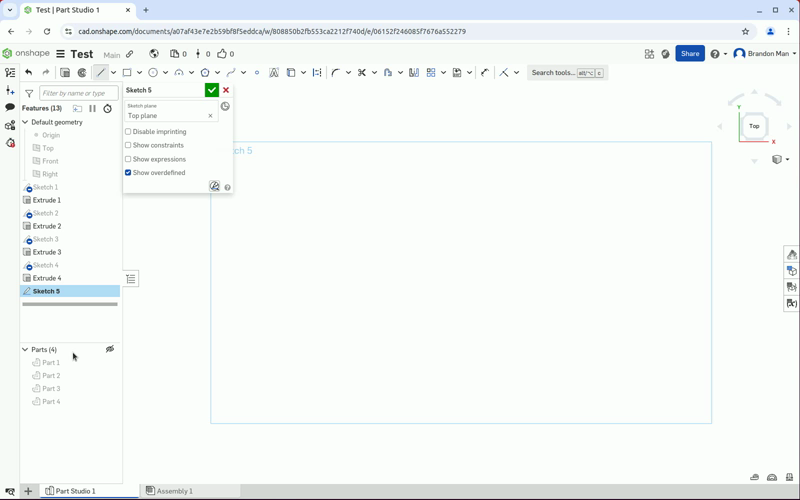
mouse_move(365, 372)
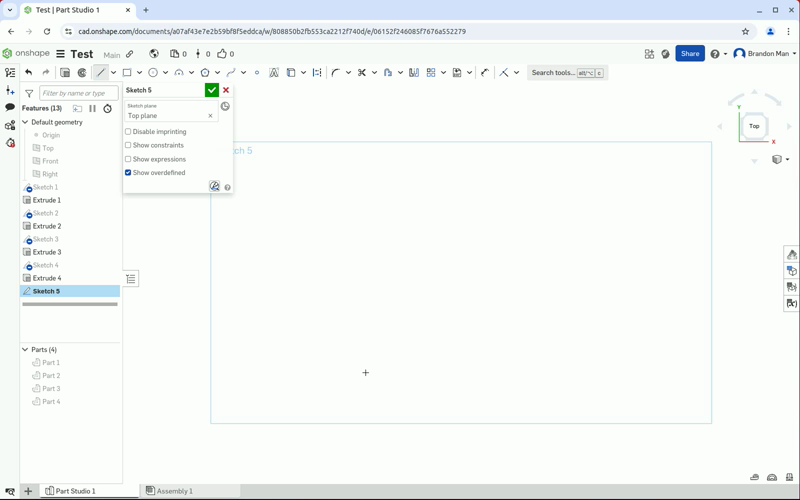
click(365, 372)
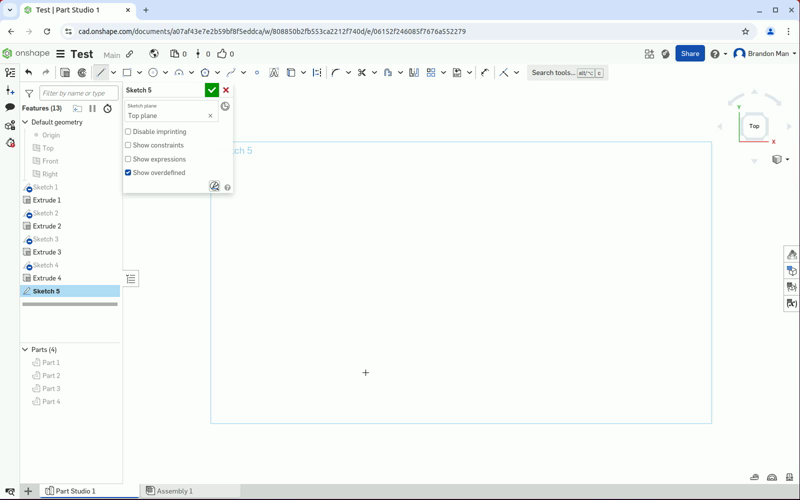
key_up(shift)
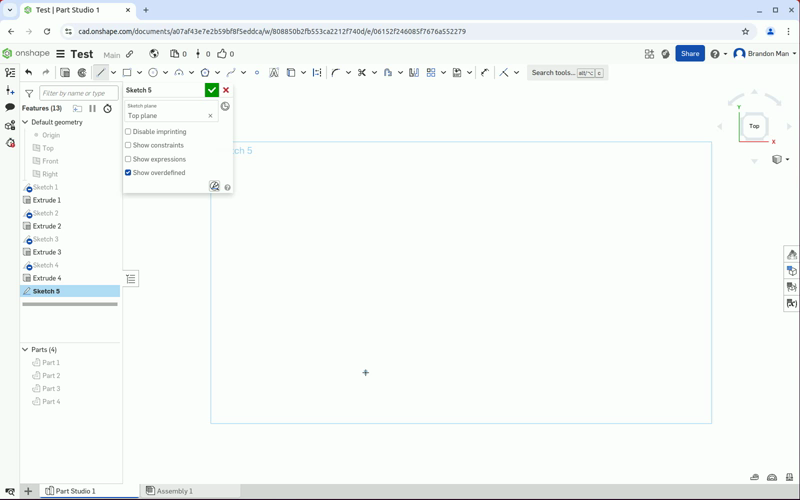
key_down(shift)
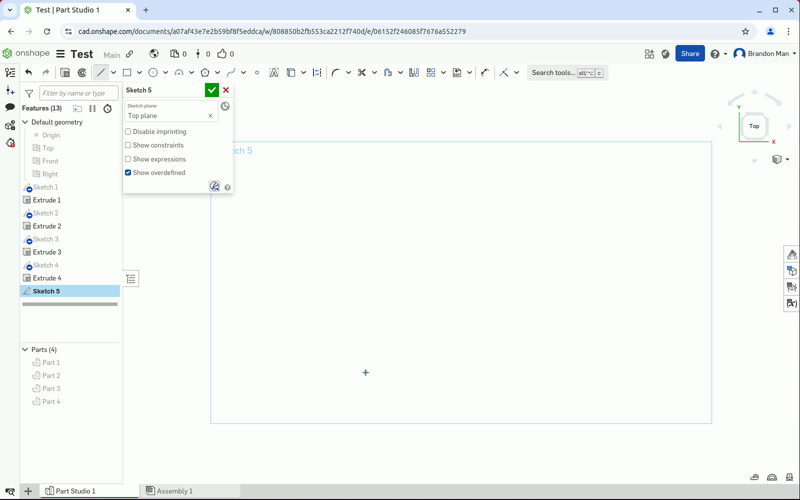
mouse_move(555, 372)
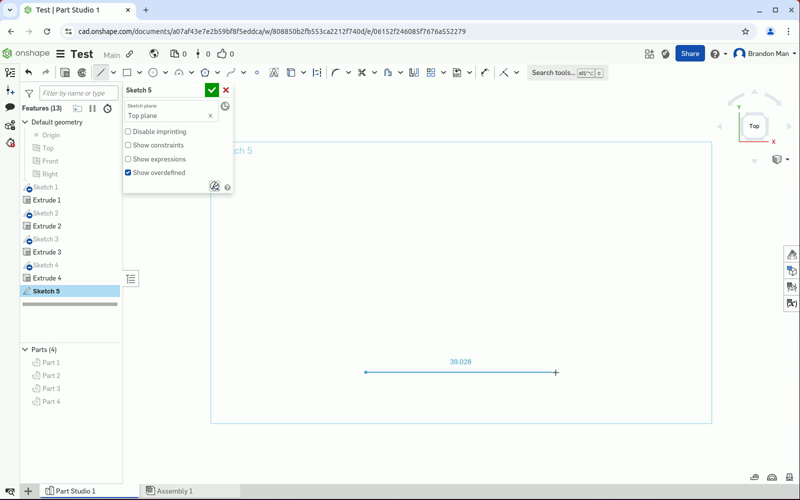
click(555, 372)
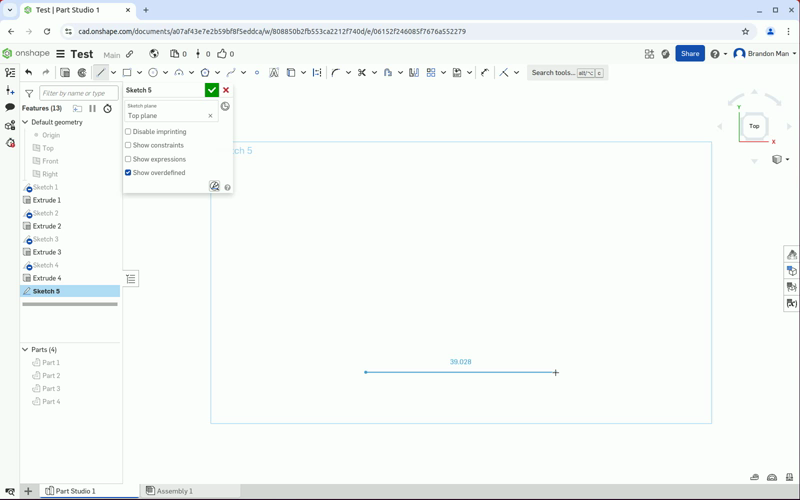
key_up(shift)
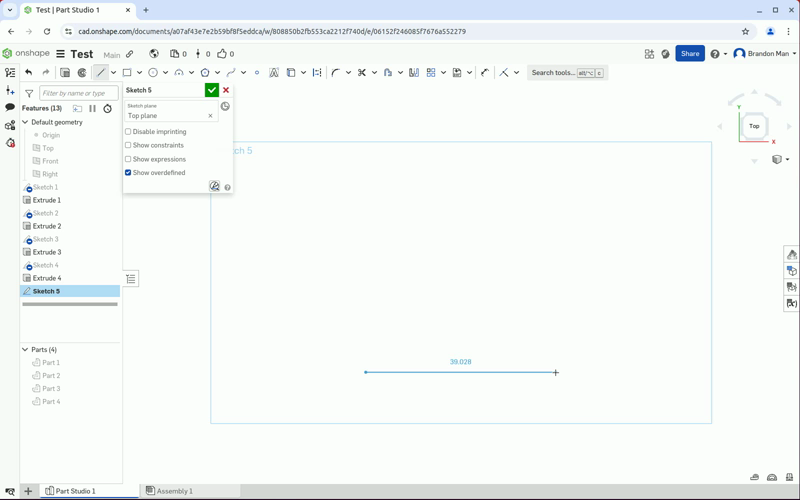
key_down(shift)
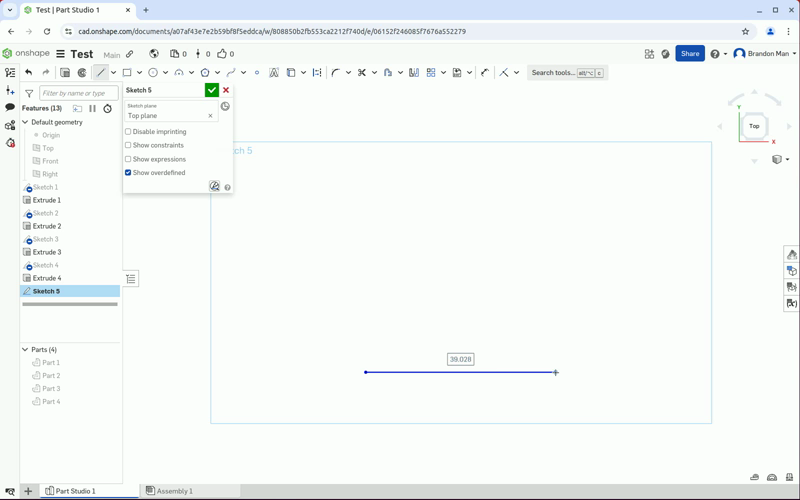
mouse_move(585, 372)
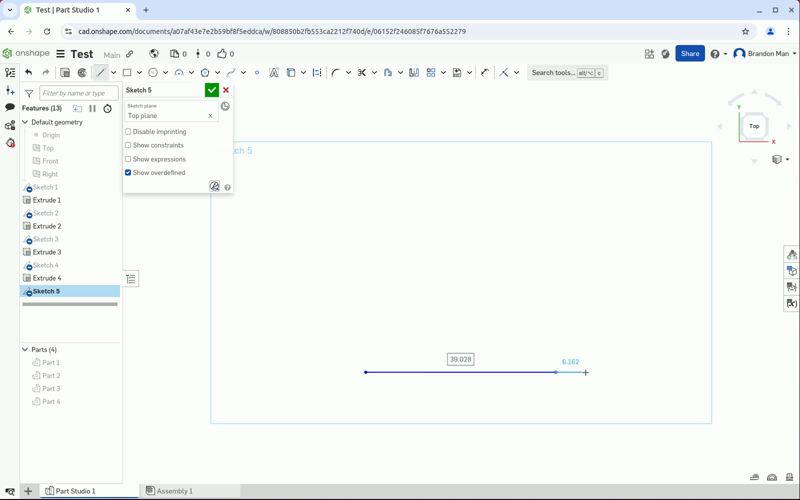
mouse_move(555, 348)
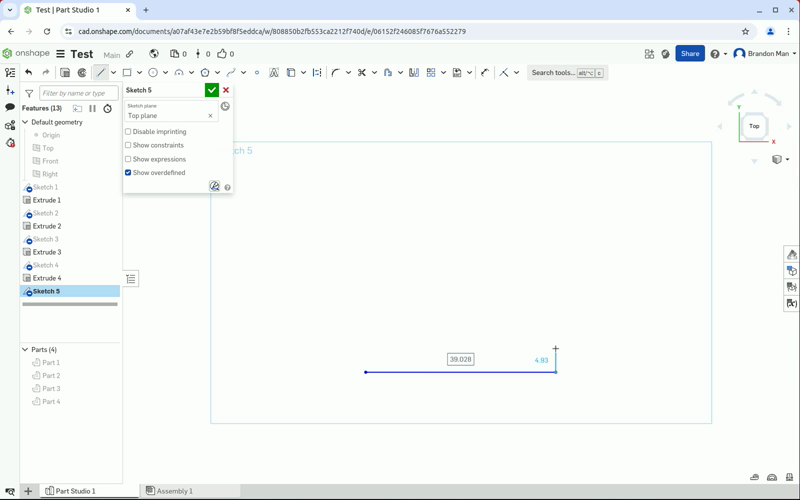
click(555, 348)
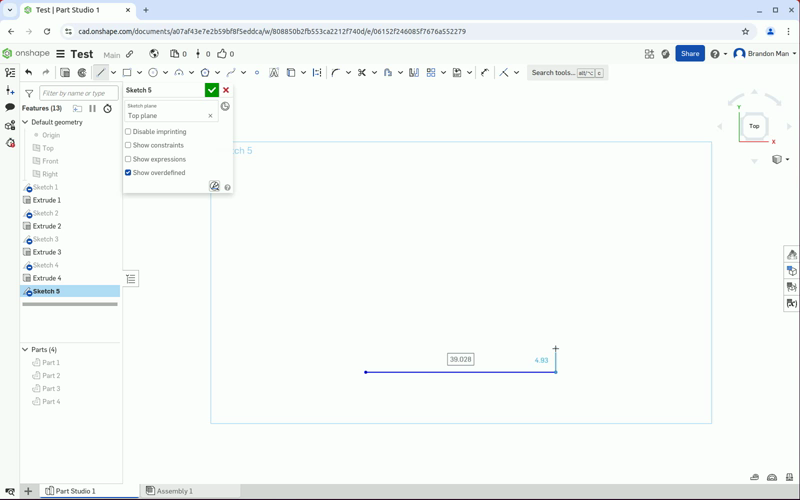
key_up(shift)
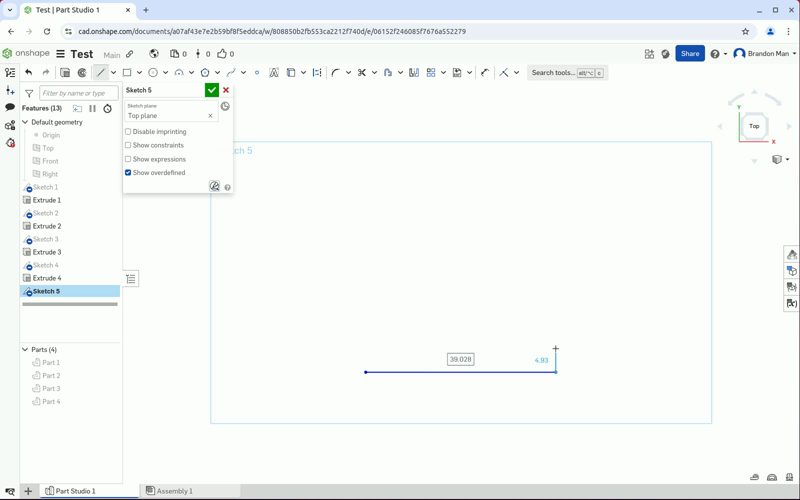
key_down(shift)
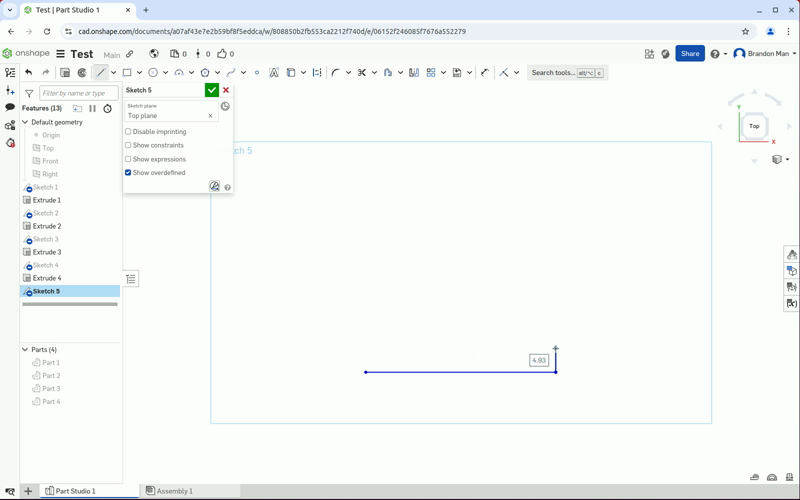
mouse_move(365, 348)
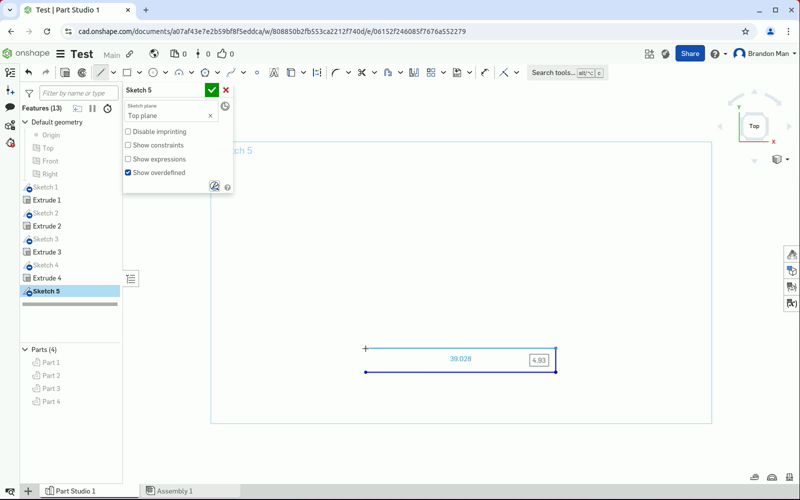
click(365, 348)
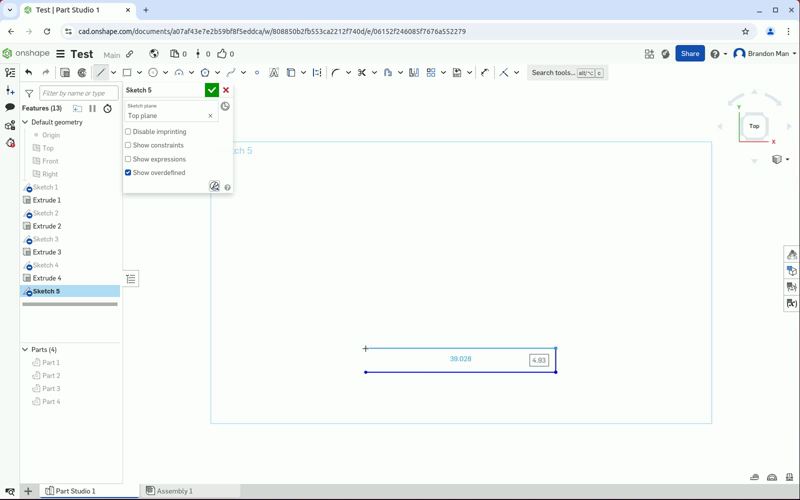
key_up(shift)
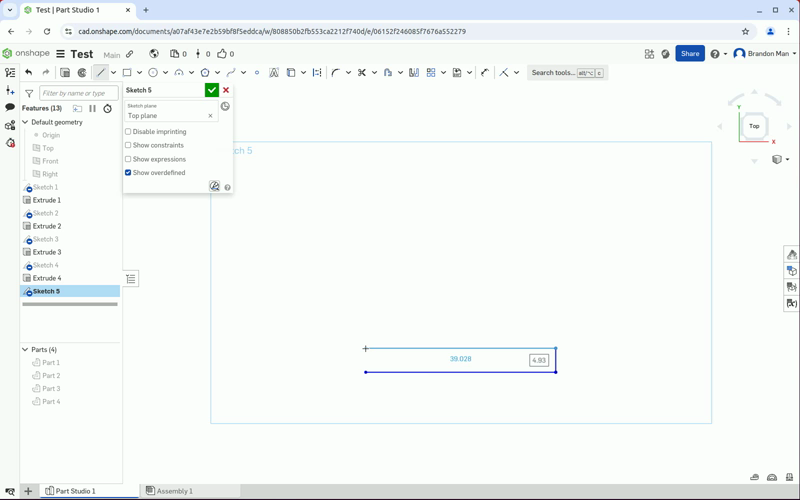
mouse_move(395, 348)
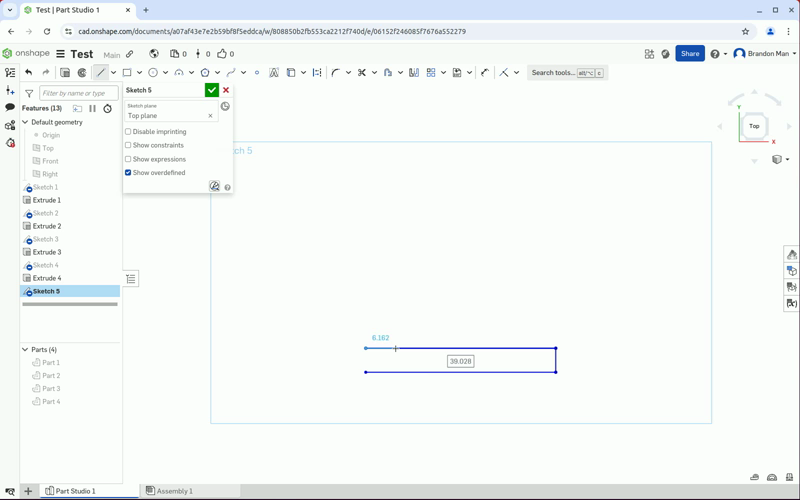
key_down(shift)
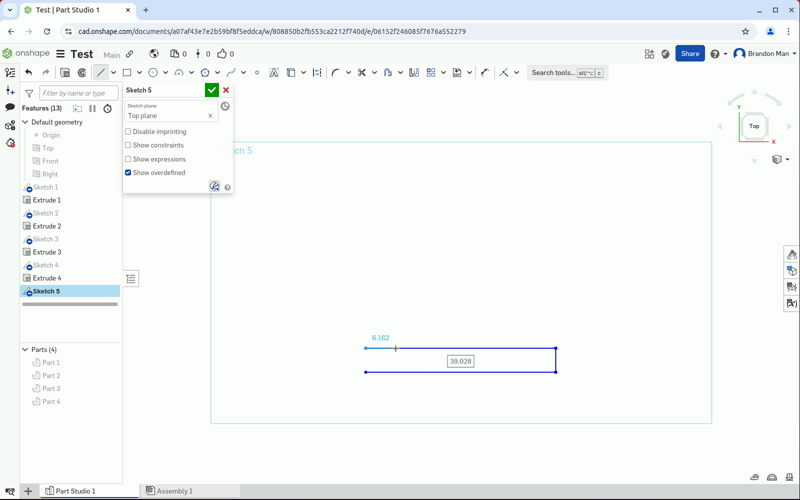
mouse_move(365, 372)
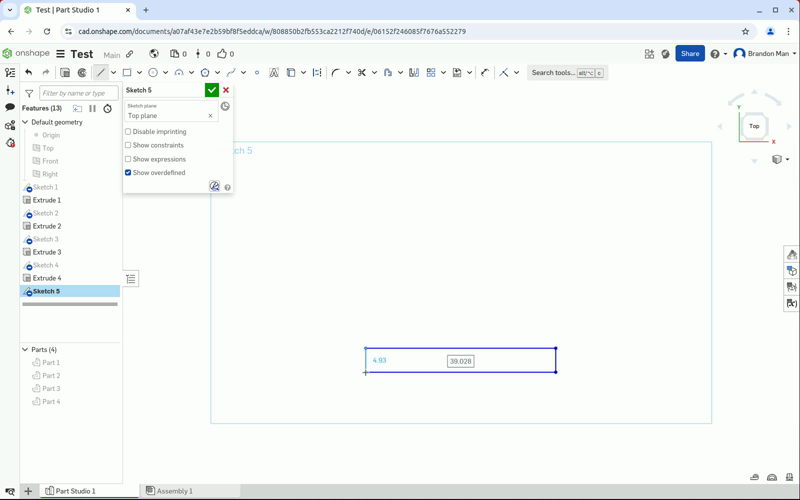
key_up(shift)
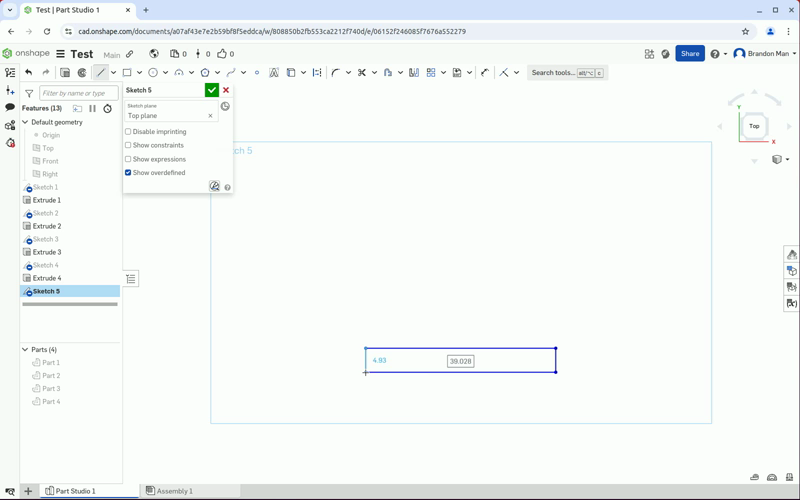
click(365, 372)
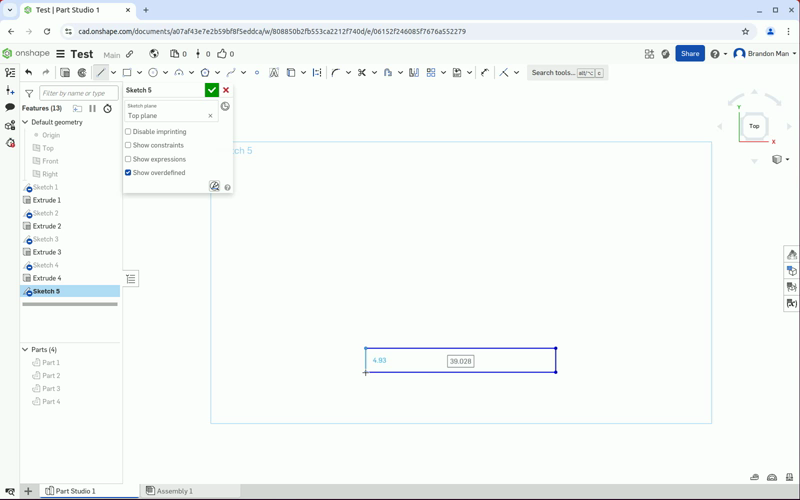
key(esc)
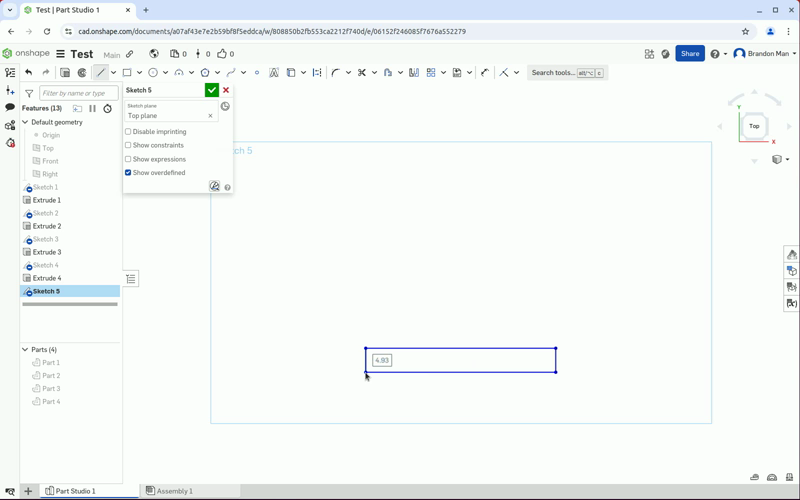
mouse_move(474, 353)
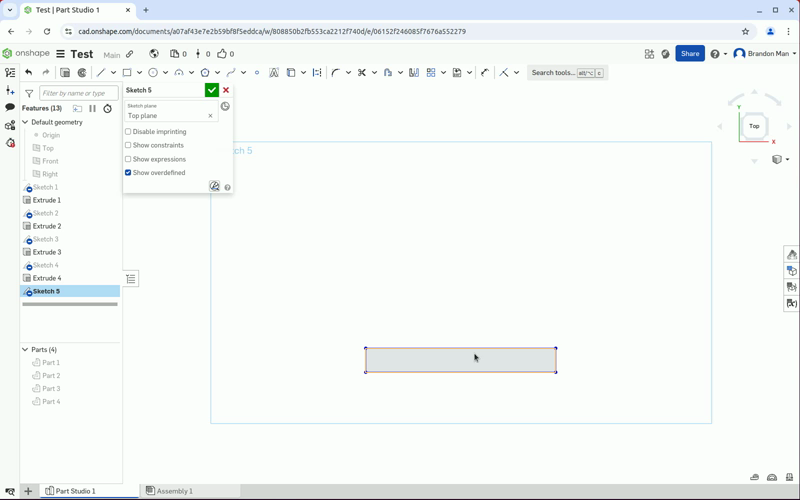
click(474, 353)
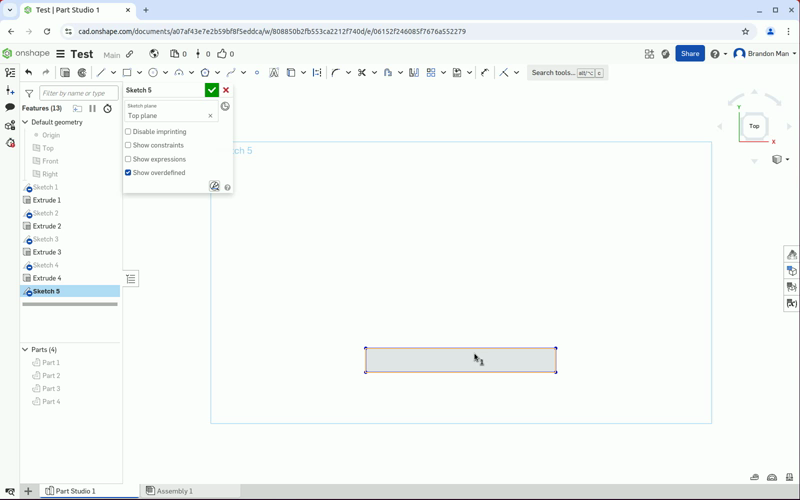
mouse_move(73, 352)
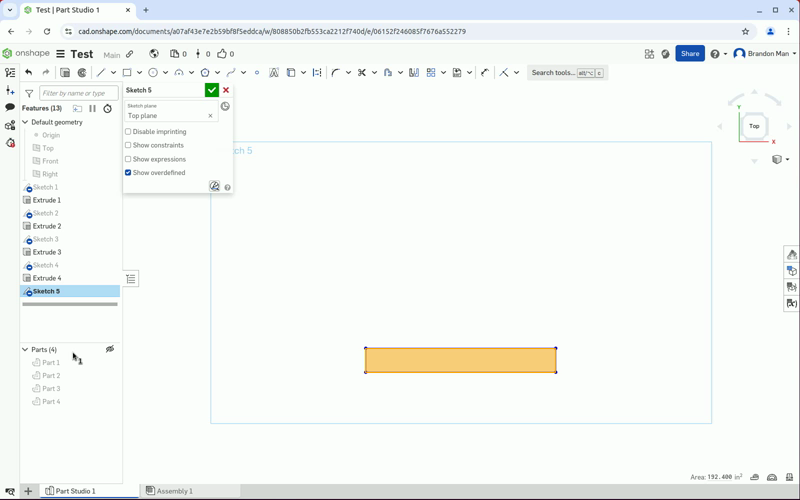
key(shift+y)
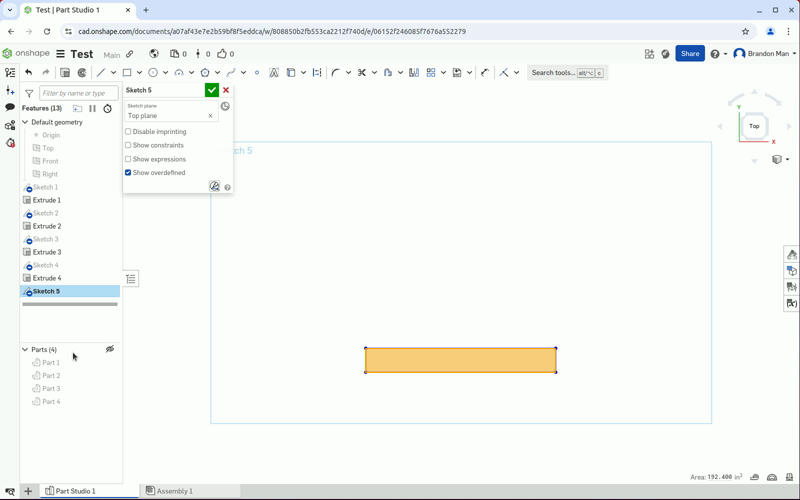
key(shift+e)
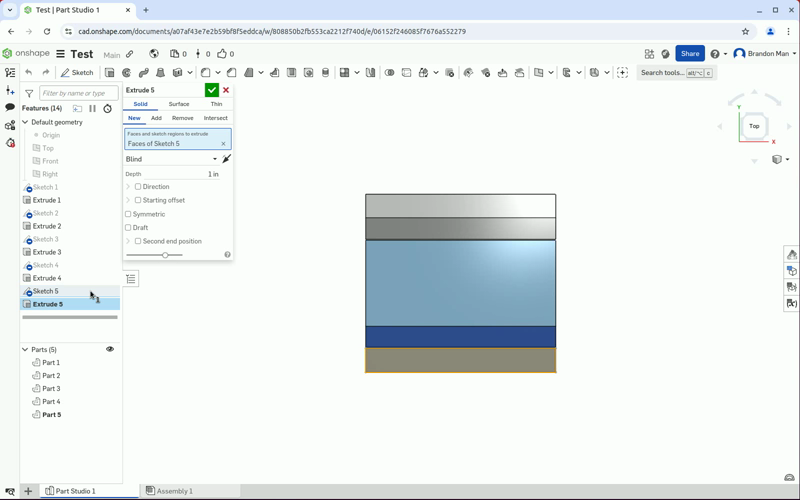
mouse_move(143, 106)
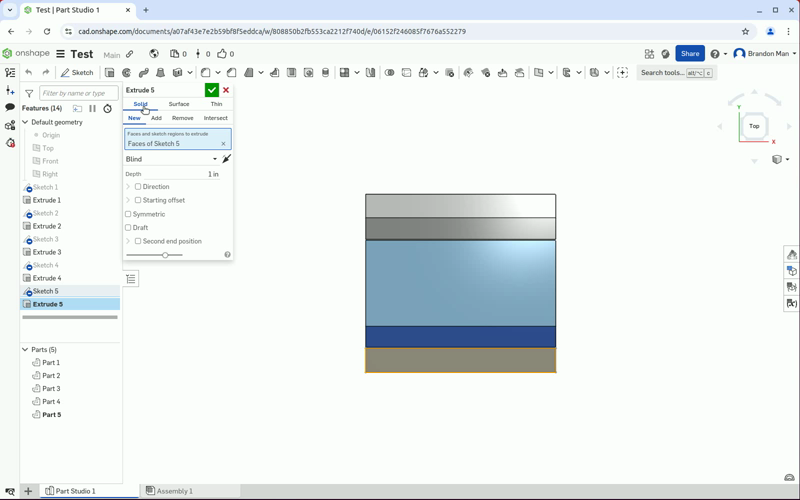
click(143, 106)
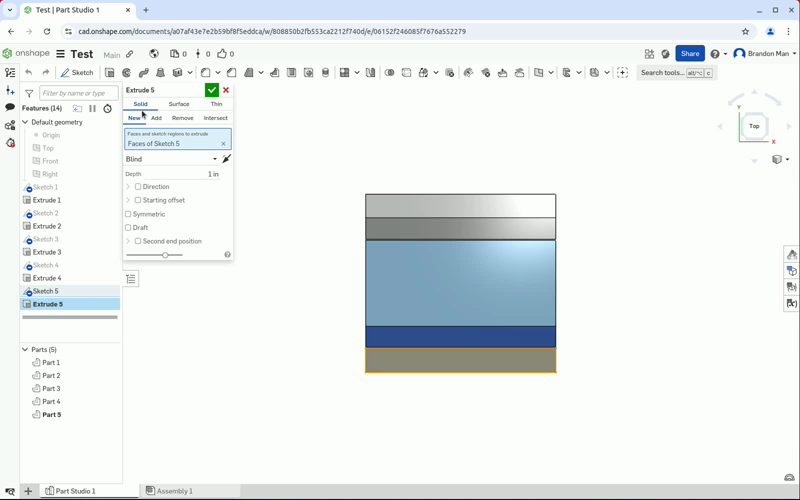
mouse_move(137, 120)
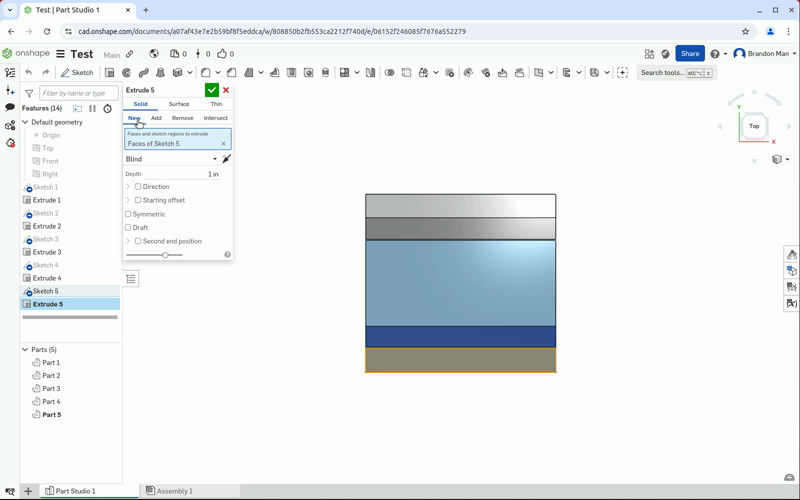
click(137, 120)
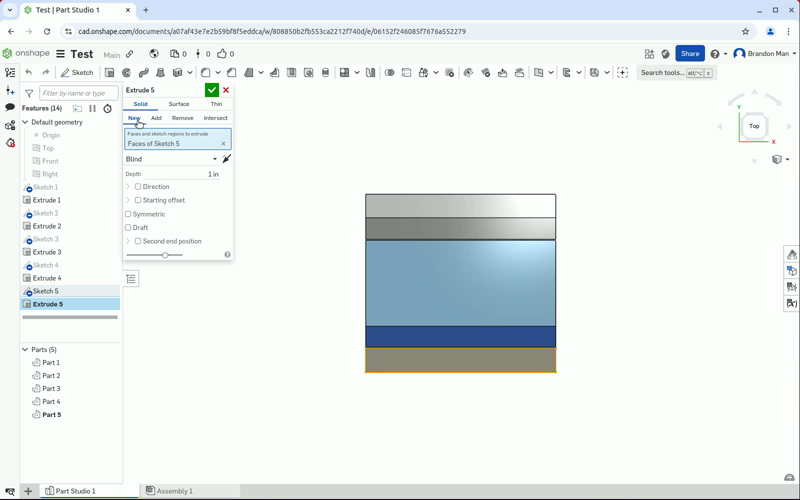
key(tab, 4)
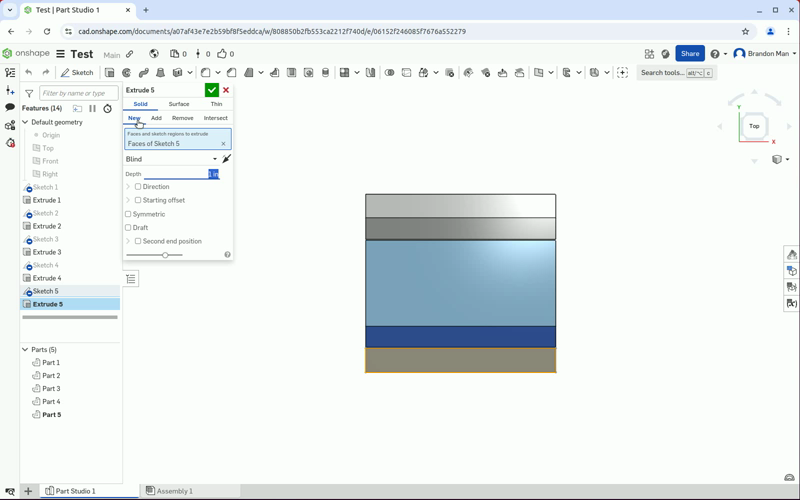
text(11.795)
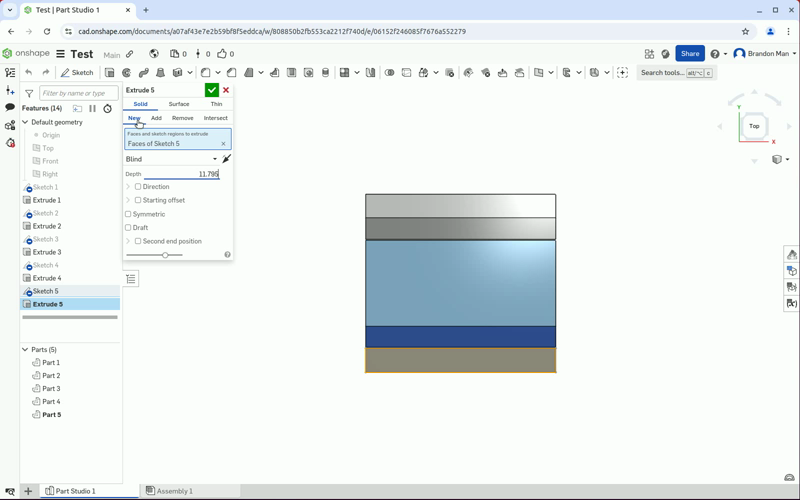
key(enter)
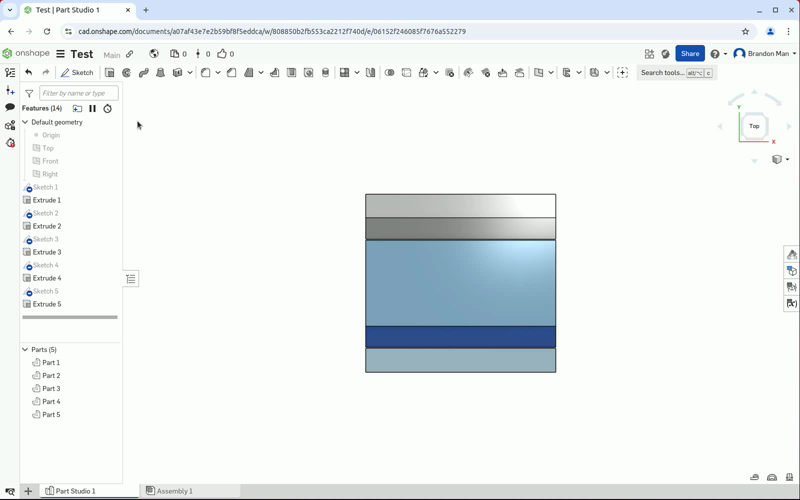
key(shift+h)
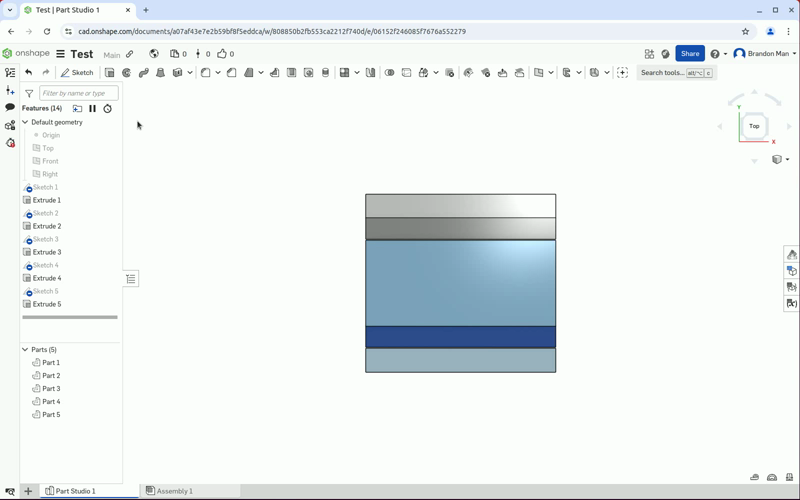
key(shift+h)
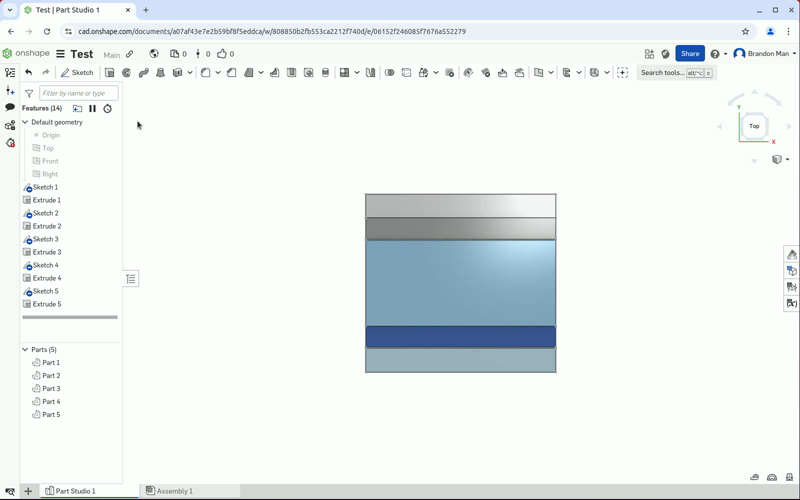
key(shift+7)
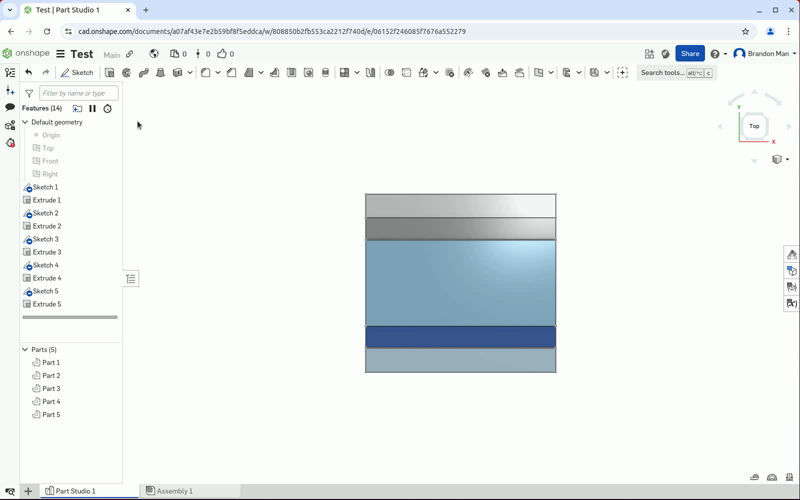
key(up, 3)
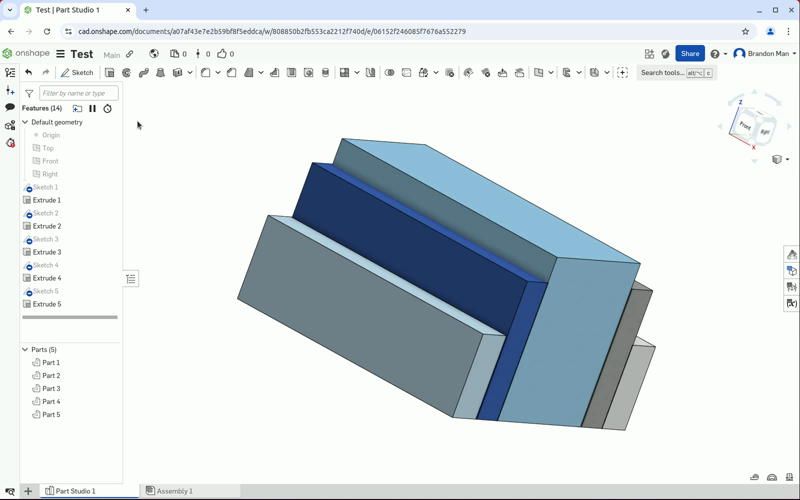
key(left, 3)
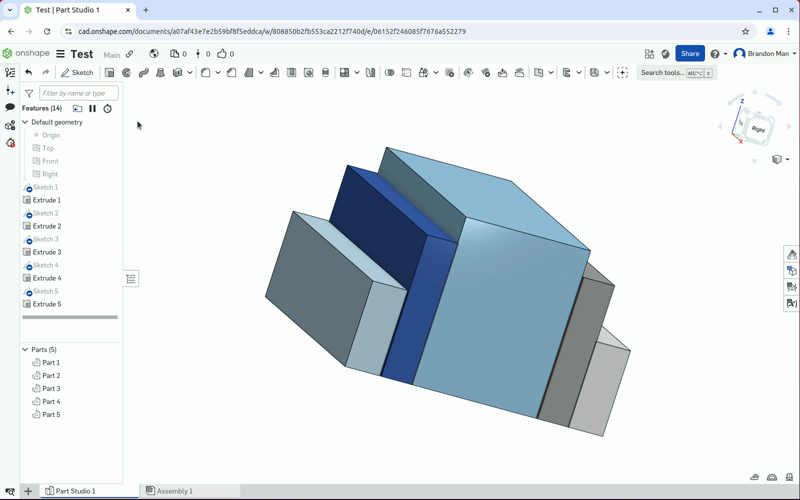
key(right, 3)
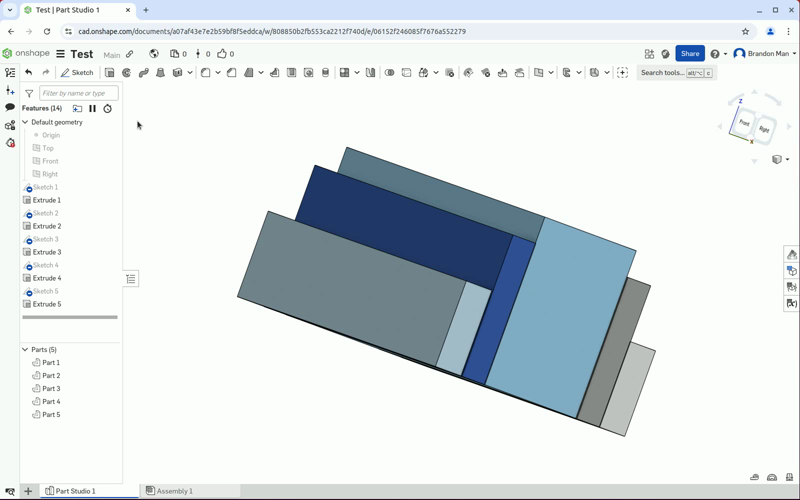
key(down, 3)
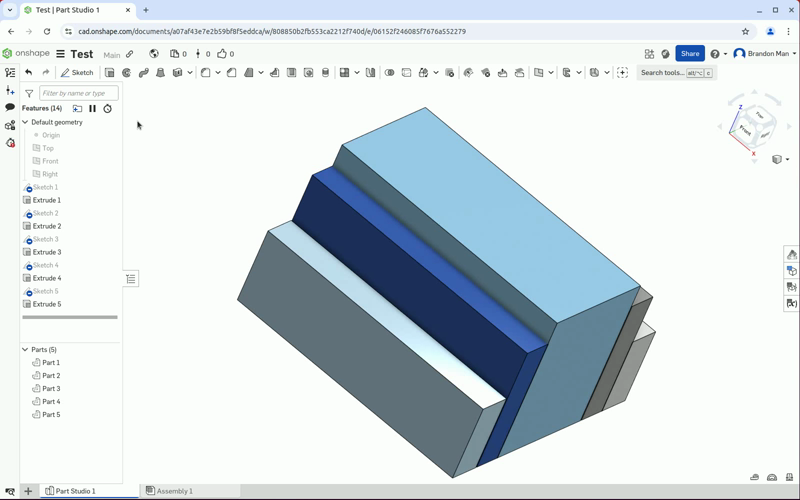
mouse_move(73, 189)
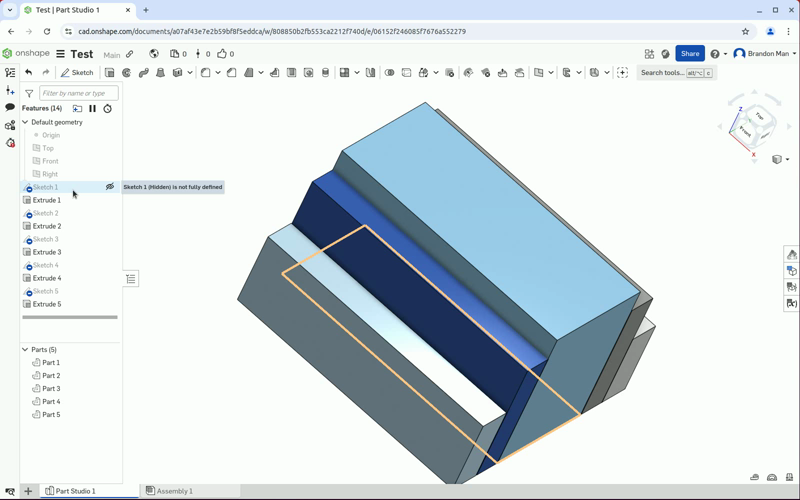
click(73, 189)